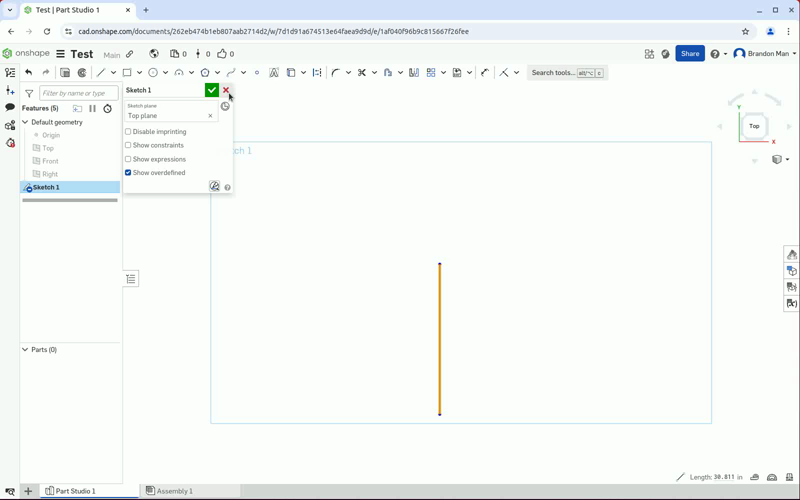
key(shift+h)
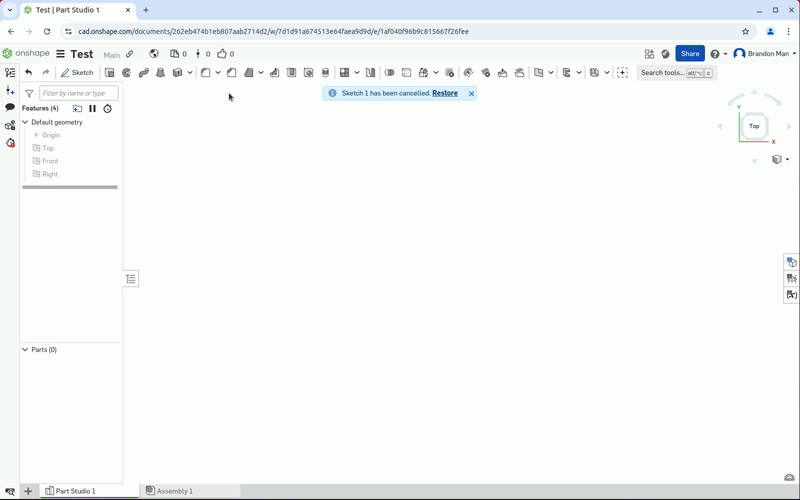
mouse_move(73, 352)
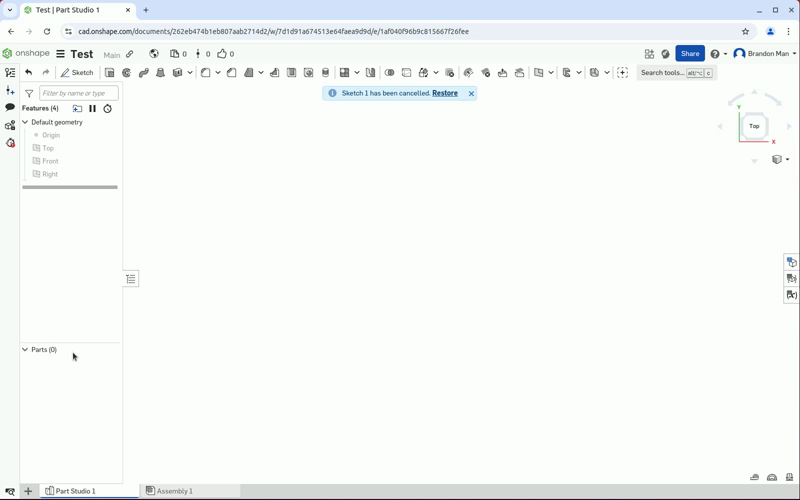
key(y)
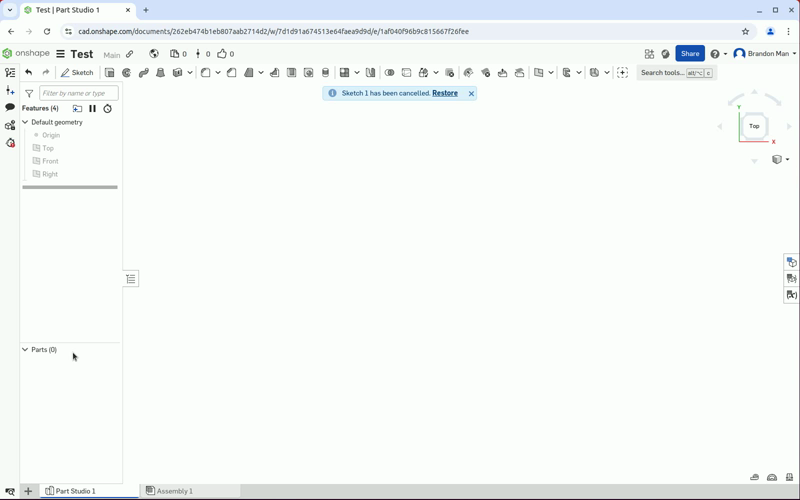
key(shift+p)
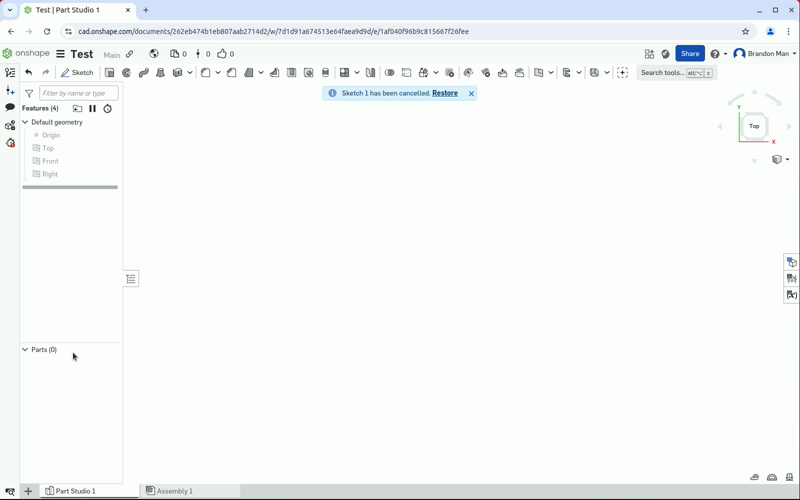
key(space)
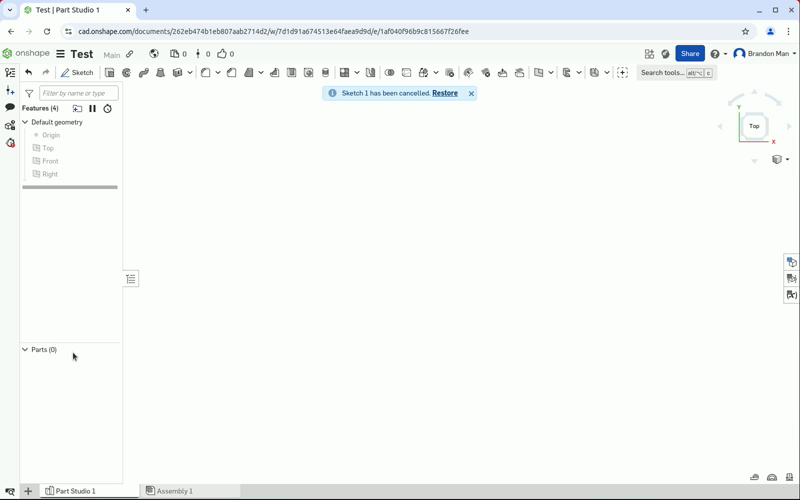
key_down(shift)
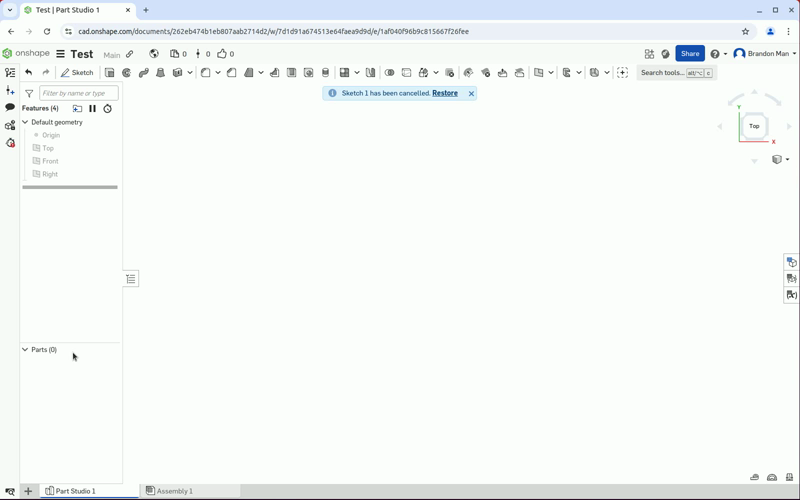
key(up)
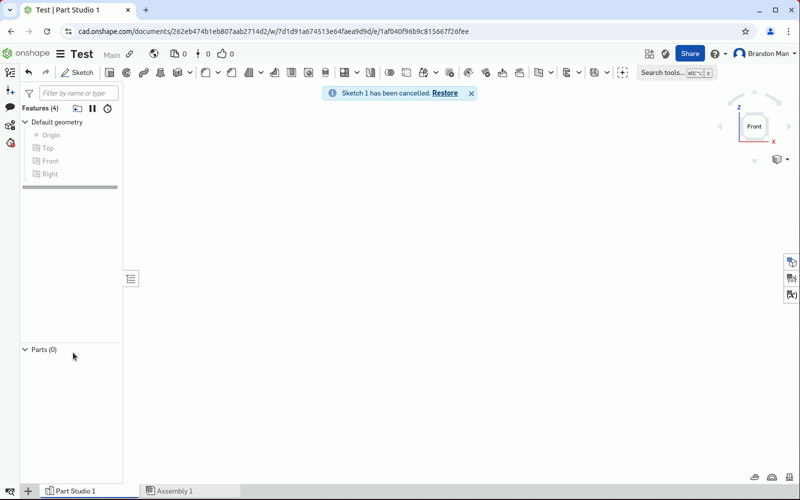
key_up(shift)
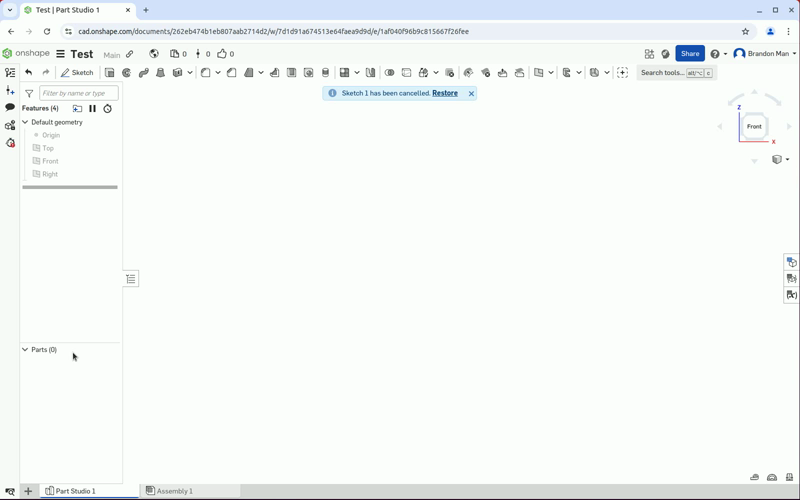
mouse_move(73, 352)
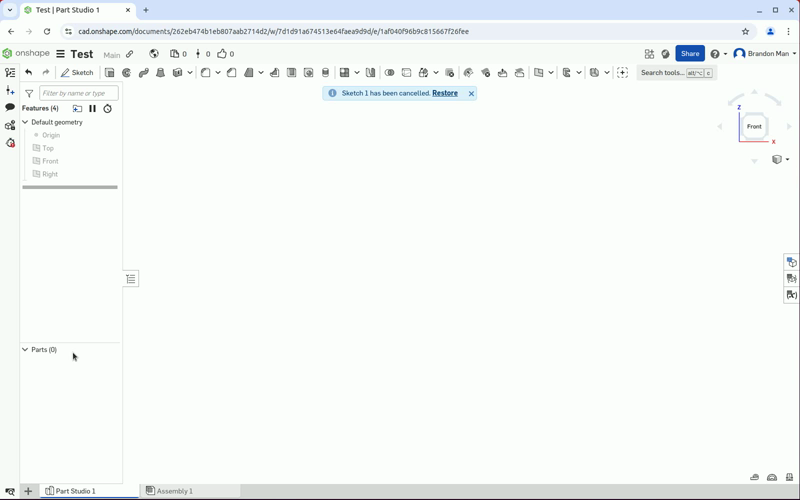
key(shift+y)
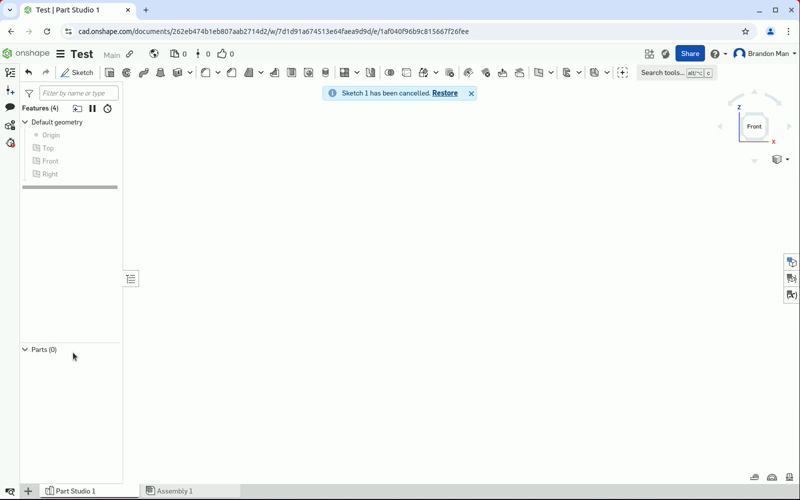
key(shift+s)
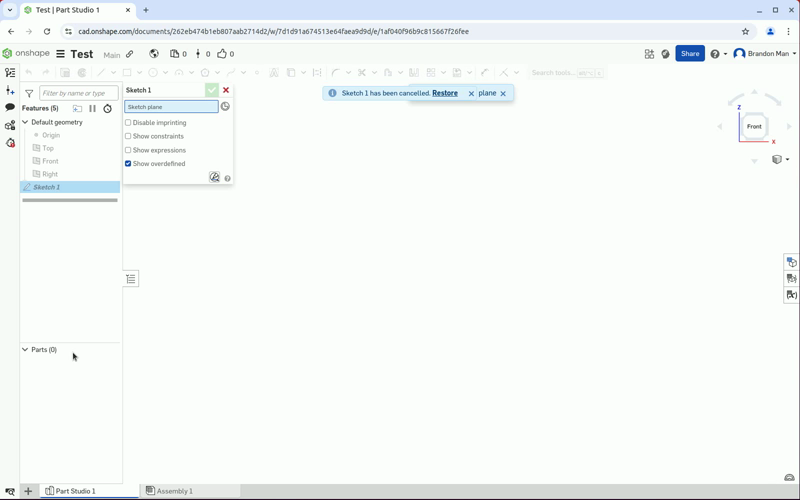
mouse_move(73, 163)
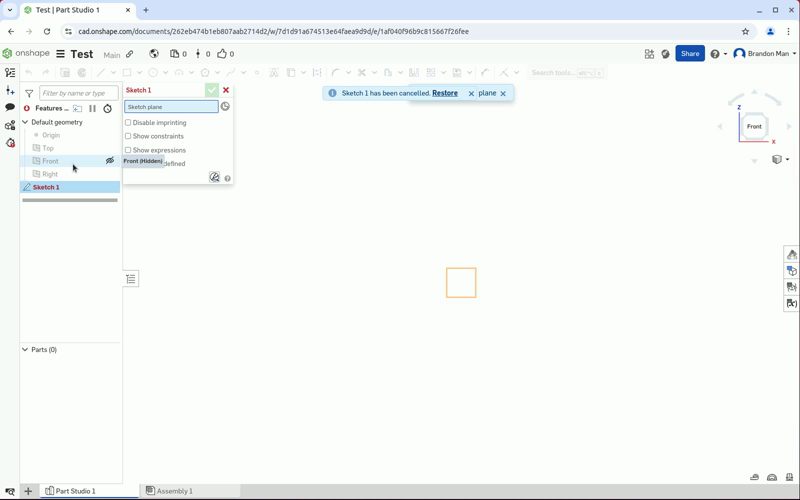
click(73, 163)
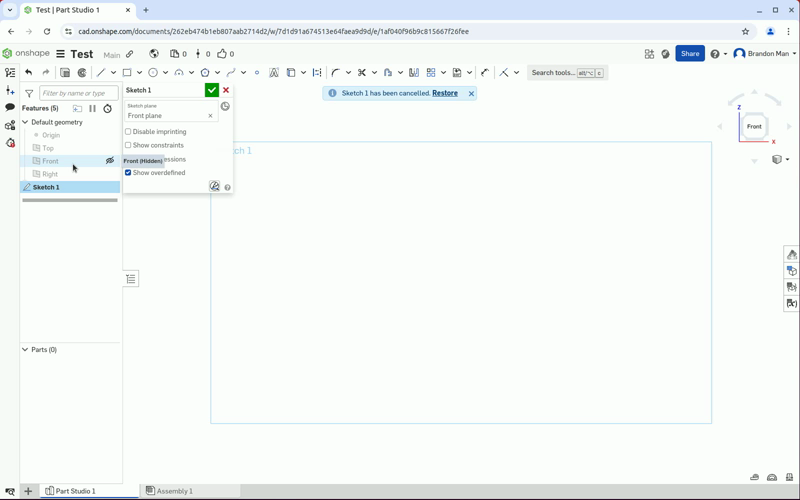
mouse_move(73, 352)
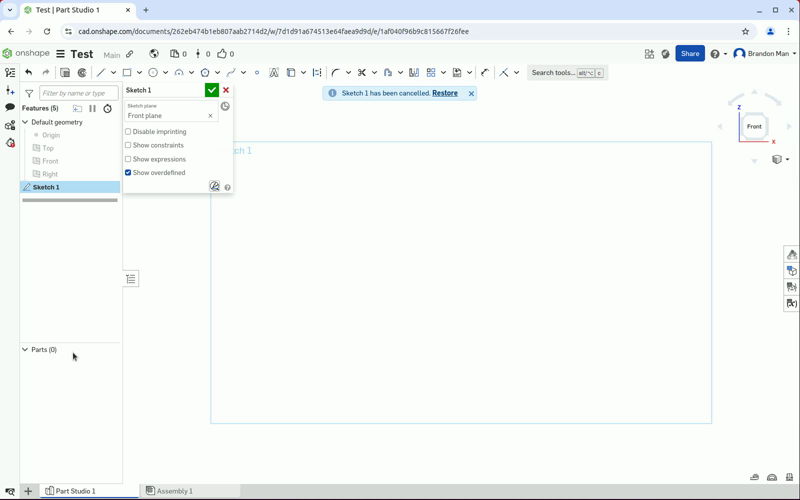
key(y)
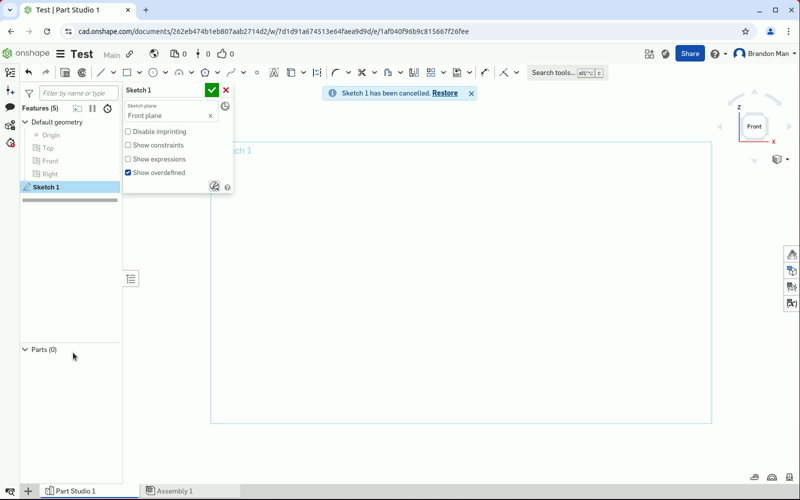
key(l)
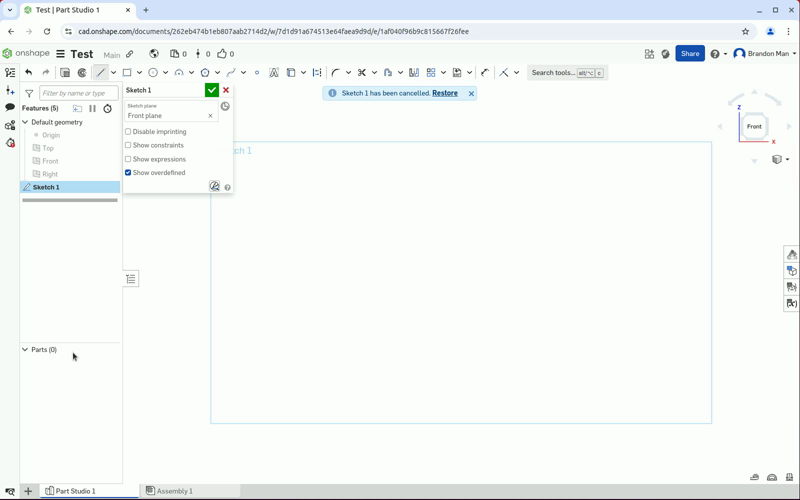
key_down(shift)
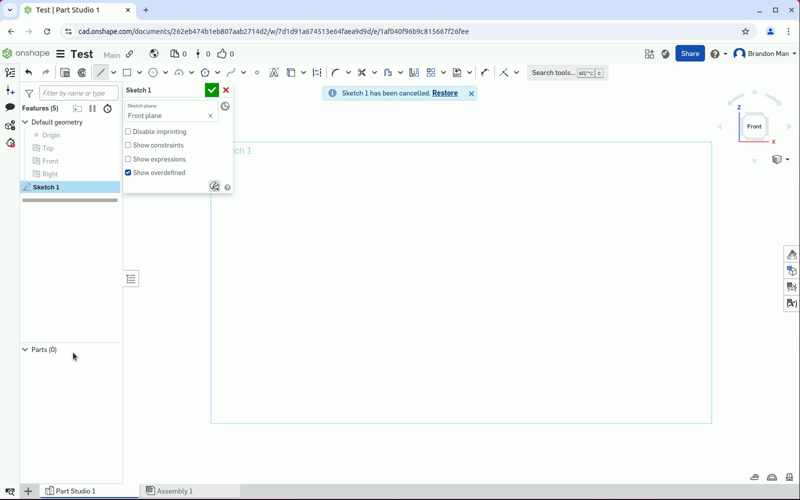
mouse_move(359, 273)
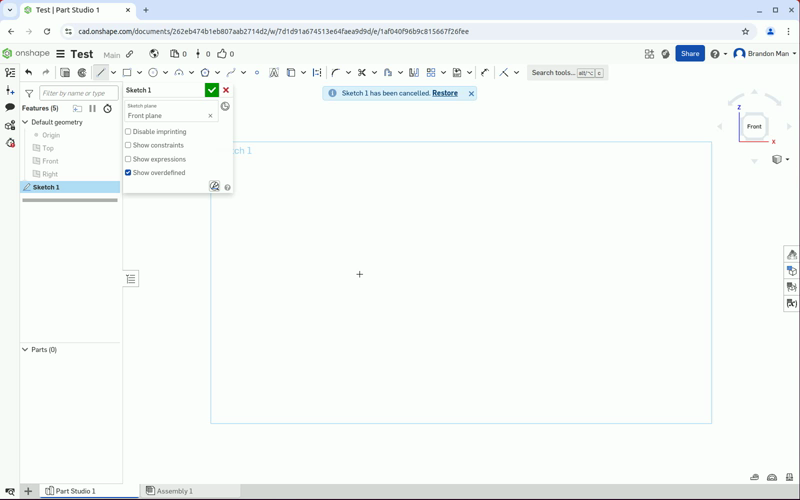
click(359, 273)
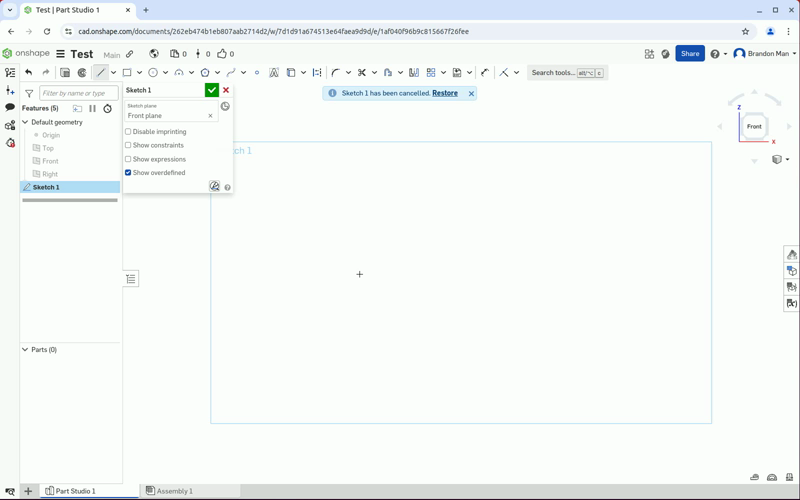
key_up(shift)
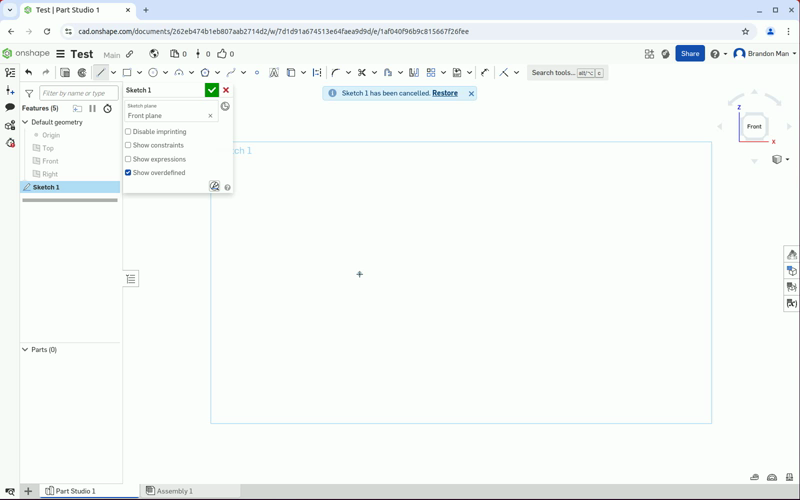
key_down(shift)
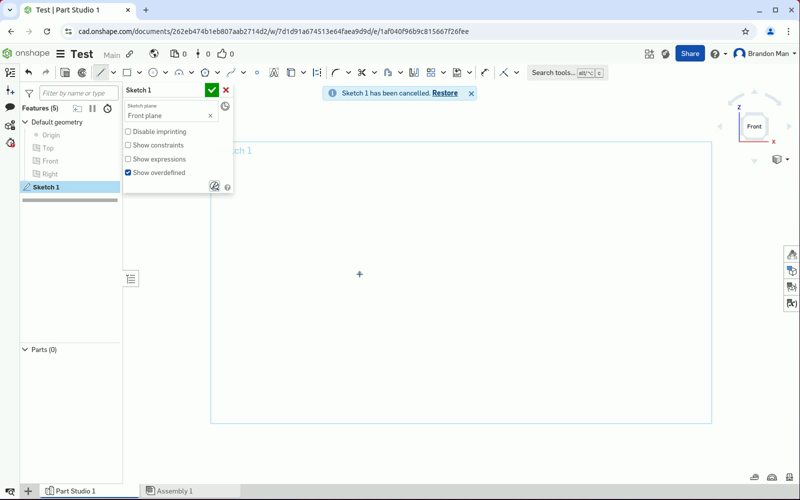
mouse_move(519, 273)
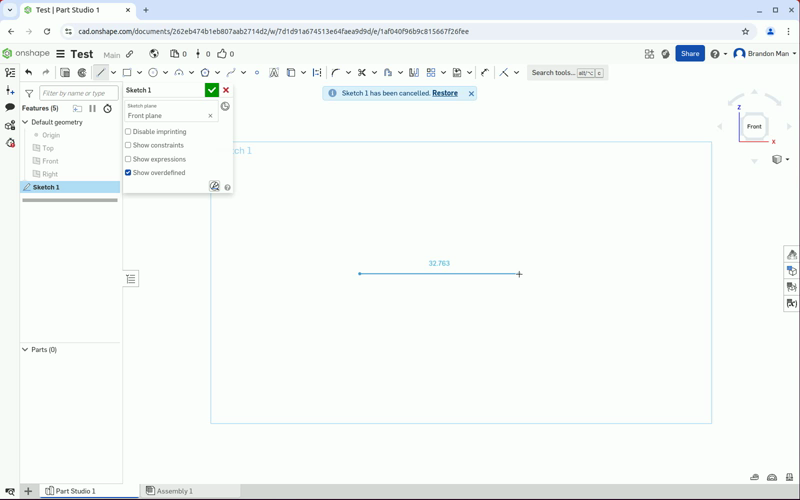
click(519, 273)
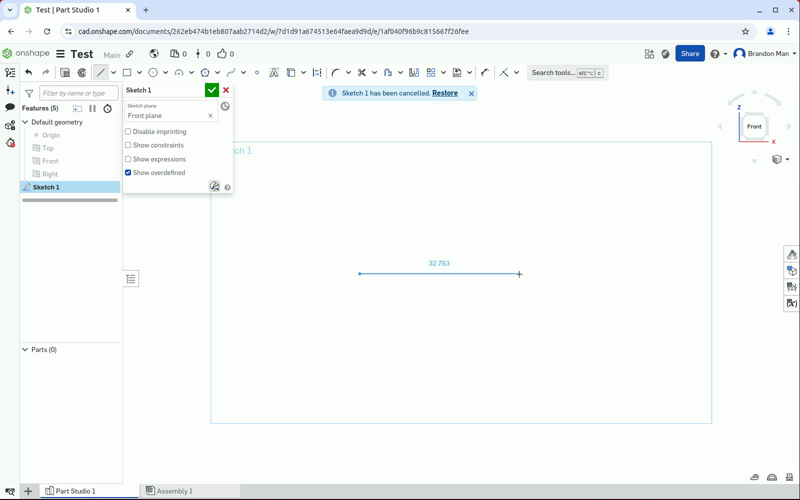
key_up(shift)
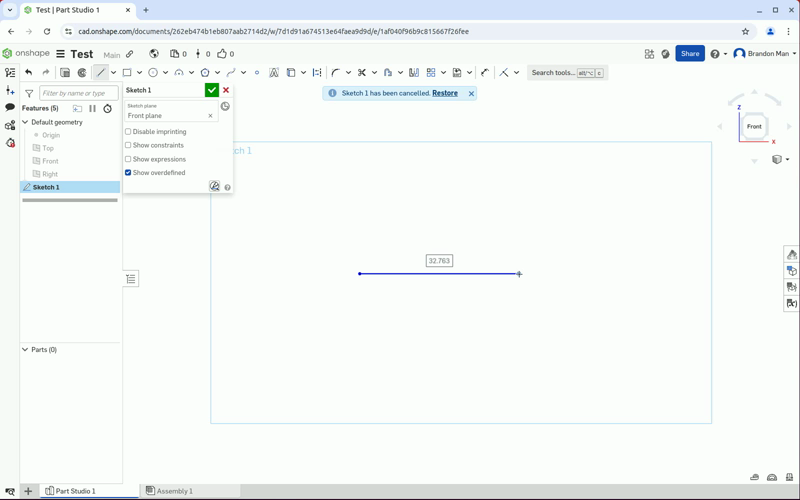
key_down(shift)
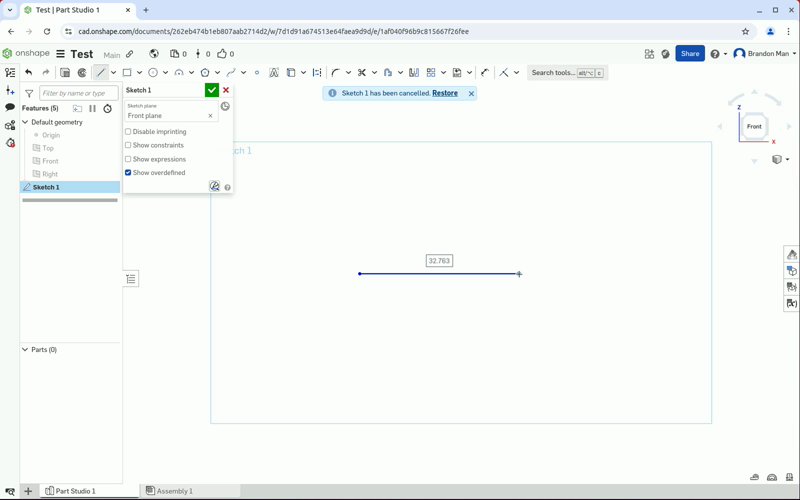
mouse_move(549, 273)
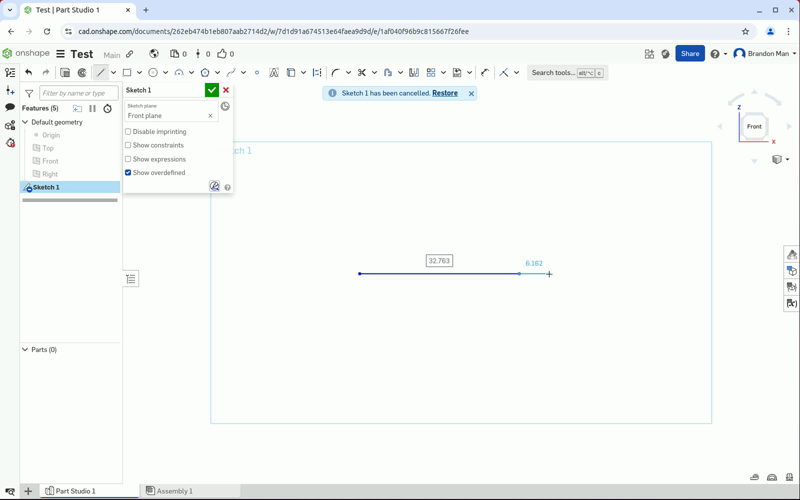
mouse_move(519, 261)
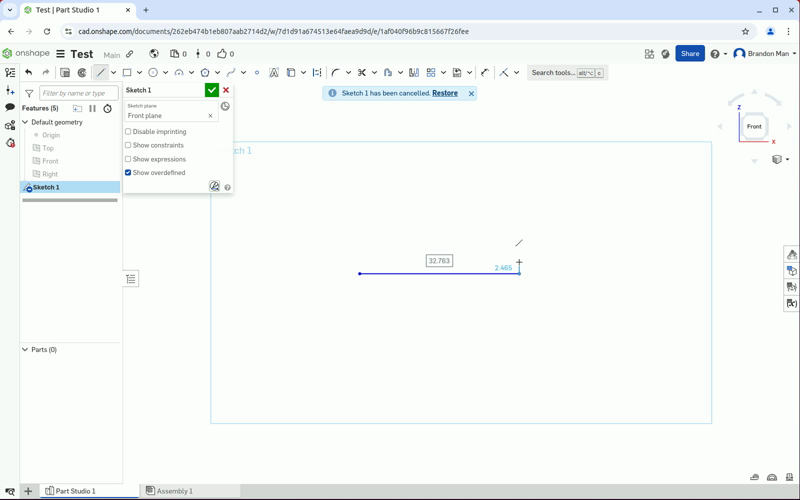
click(519, 261)
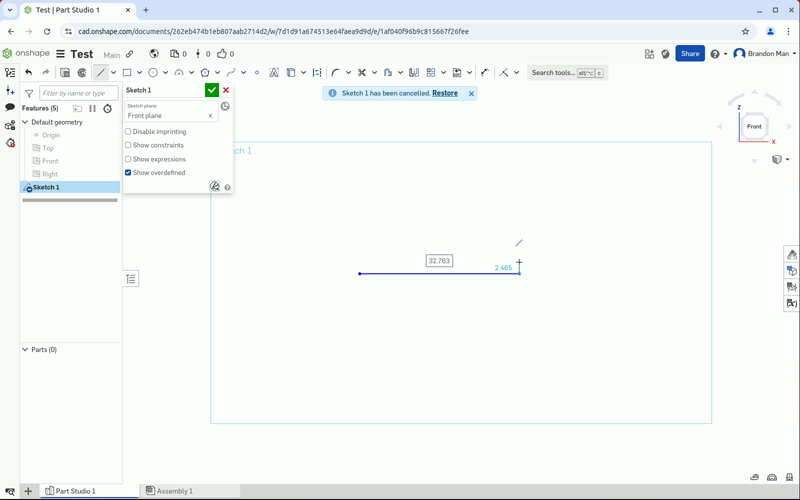
key_up(shift)
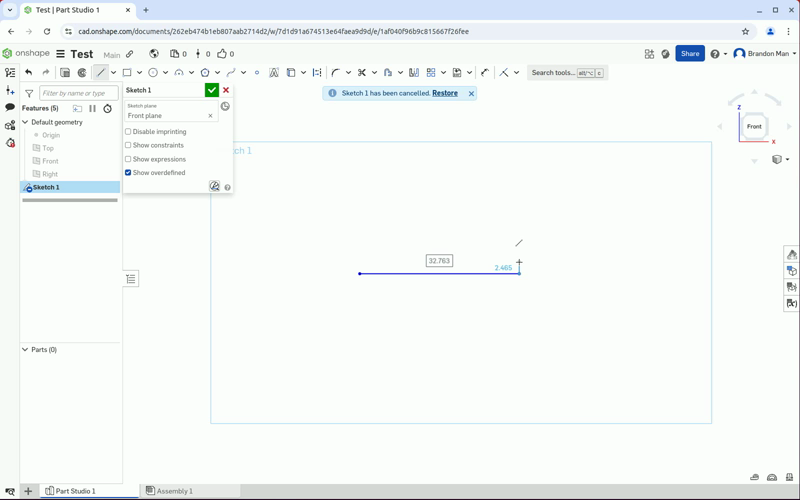
key_down(shift)
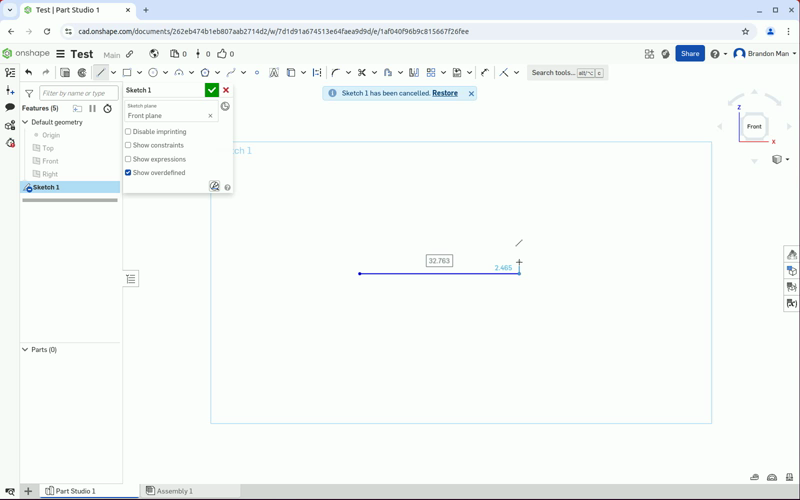
mouse_move(359, 261)
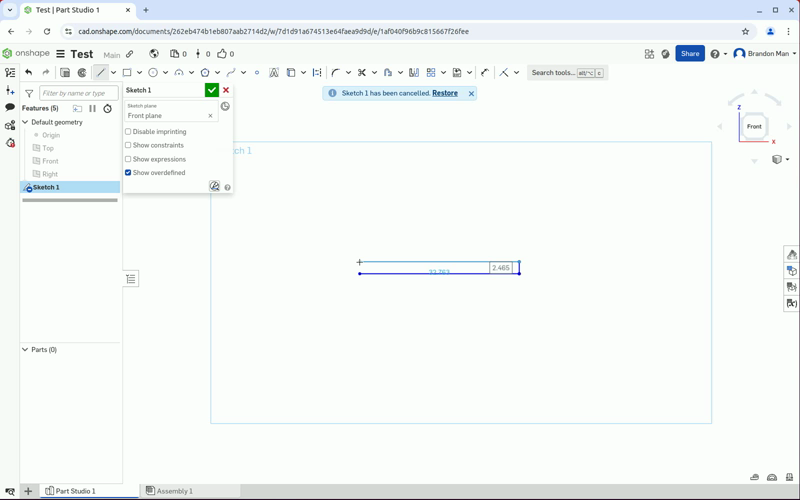
click(359, 261)
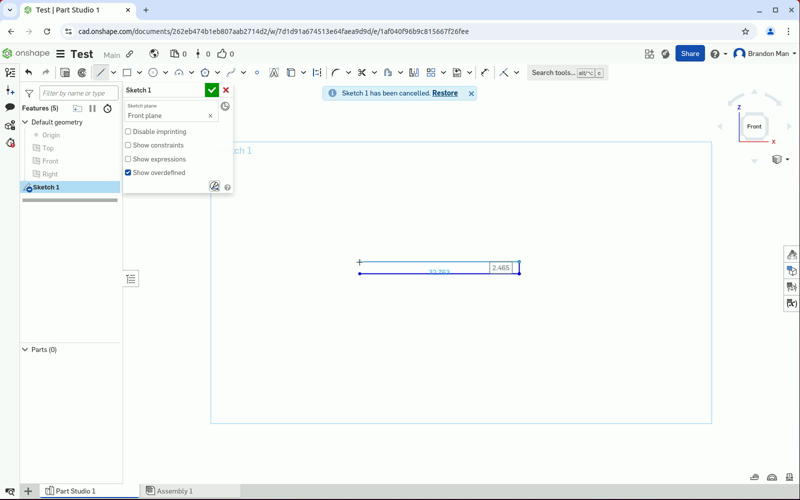
key_up(shift)
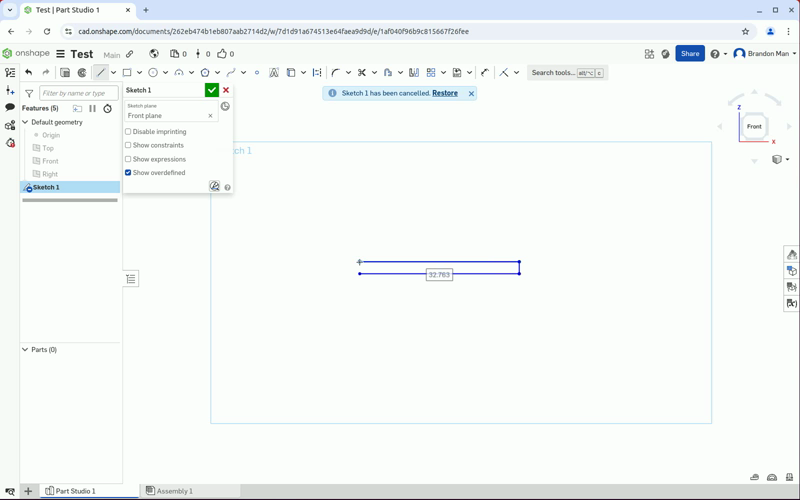
mouse_move(389, 261)
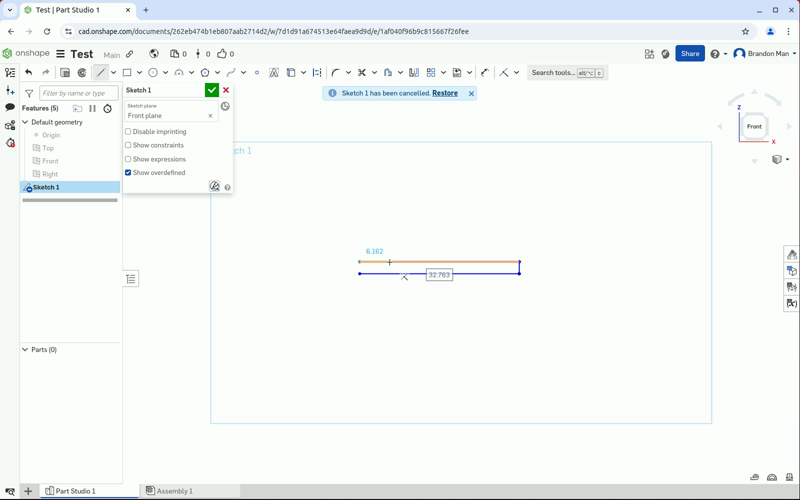
key_down(shift)
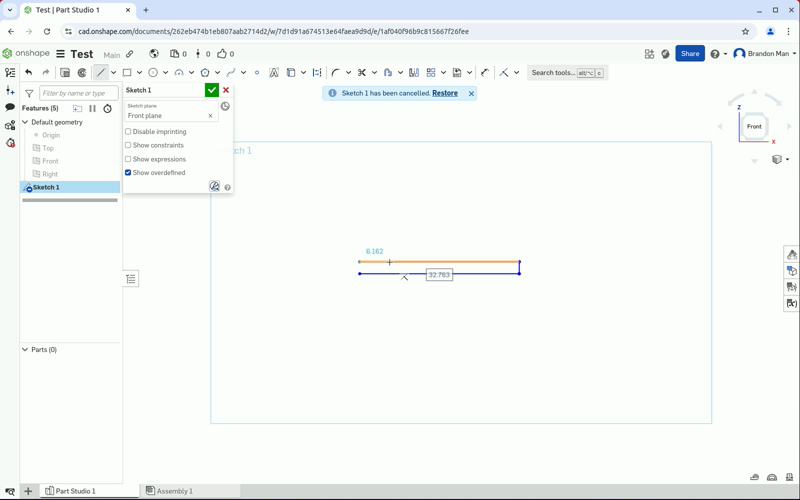
mouse_move(359, 273)
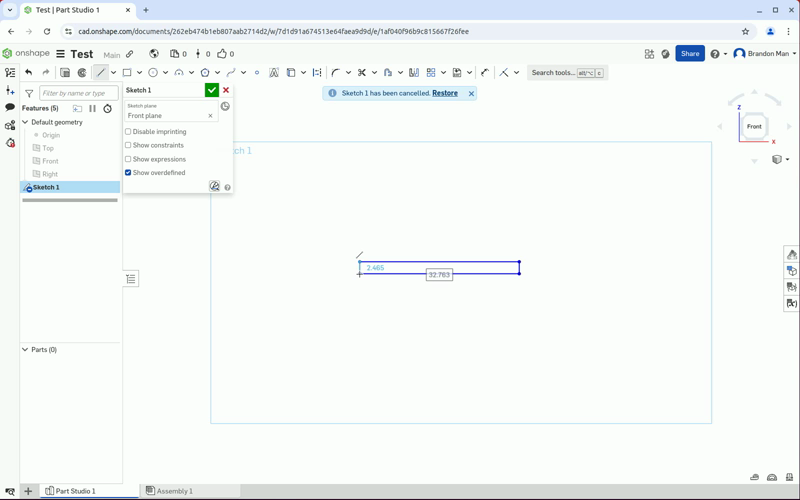
key_up(shift)
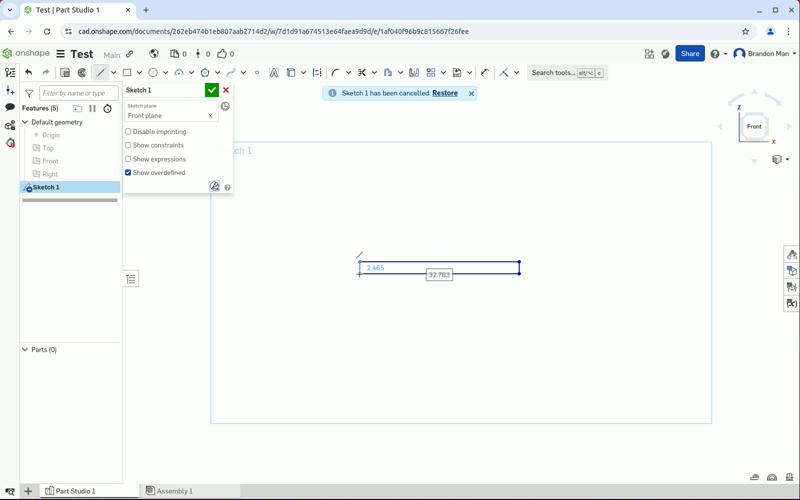
click(359, 273)
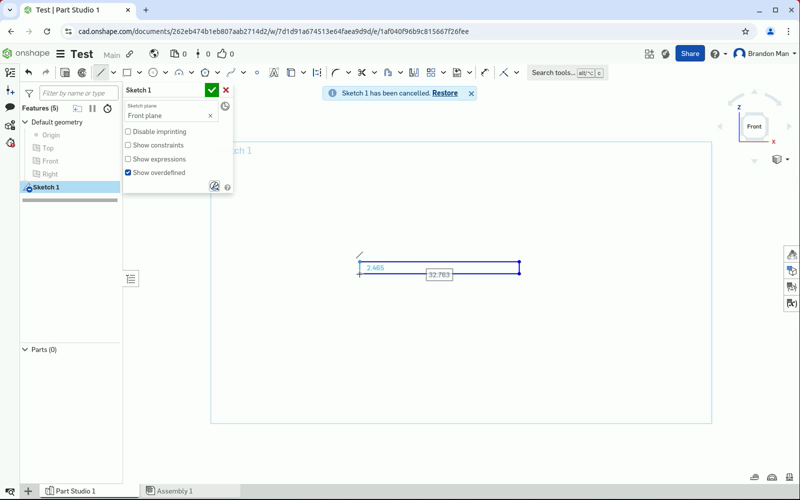
key(esc)
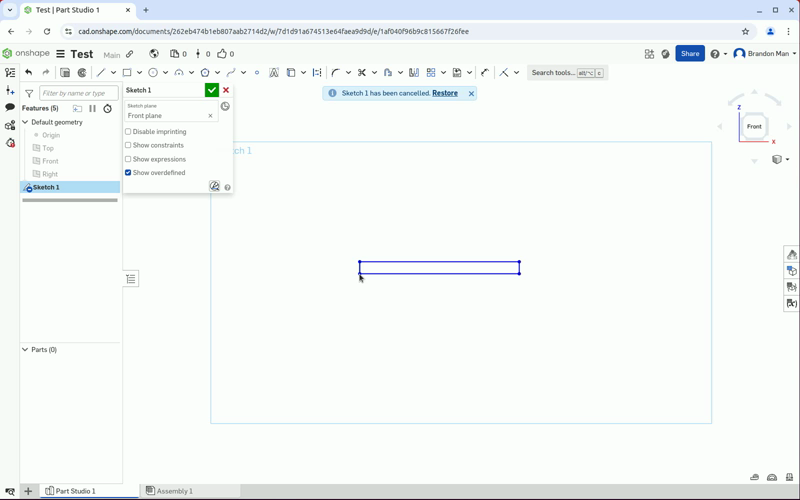
mouse_move(376, 266)
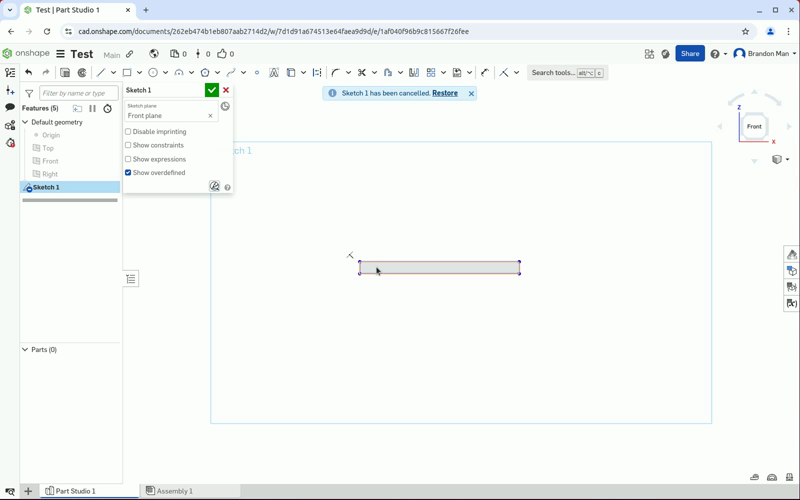
click(376, 266)
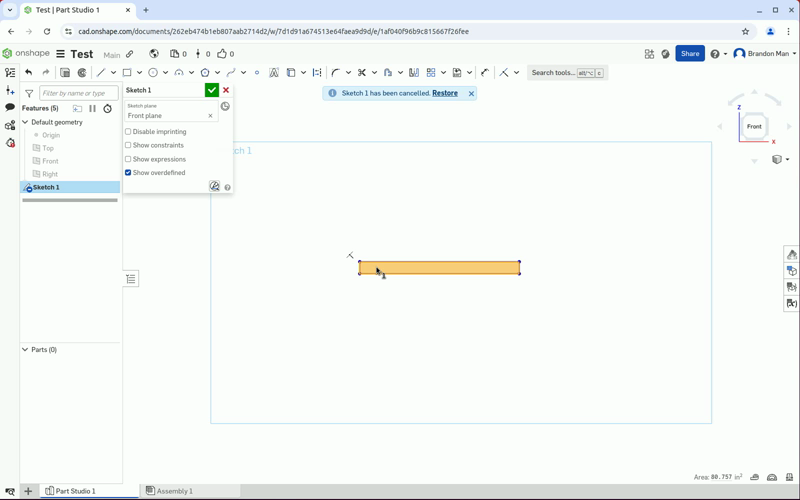
mouse_move(73, 352)
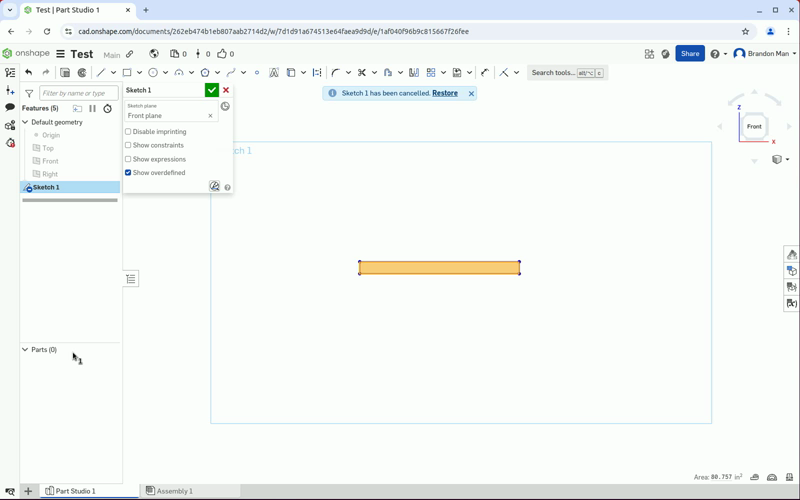
key(shift+y)
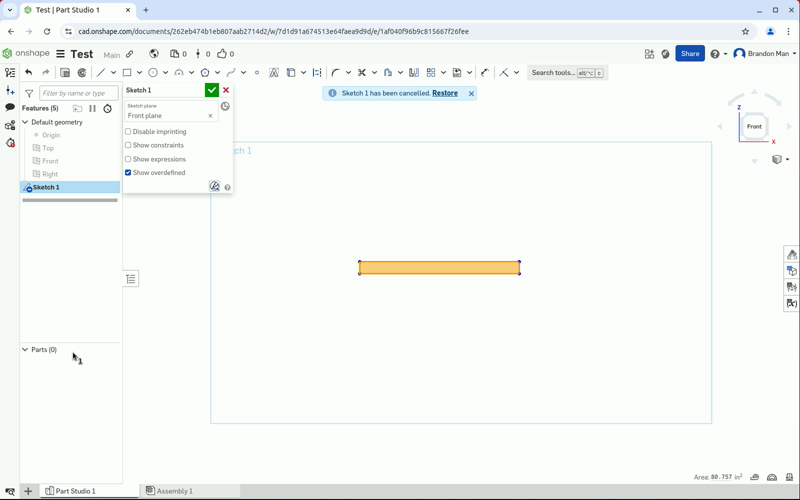
key(shift+e)
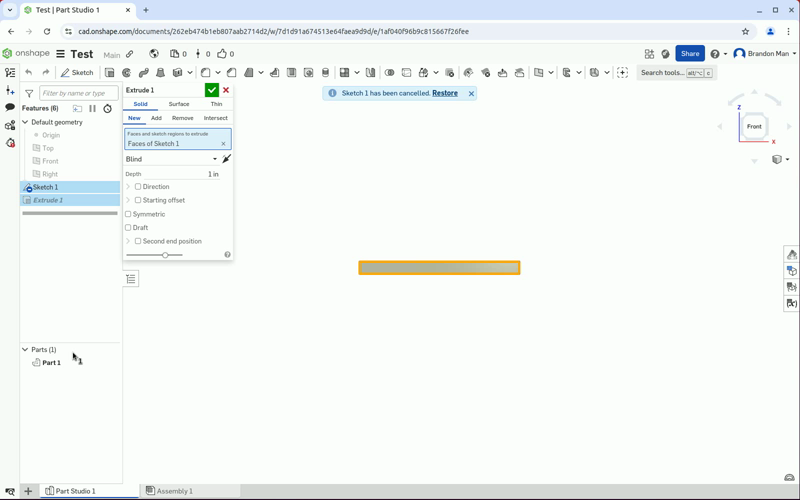
mouse_move(143, 106)
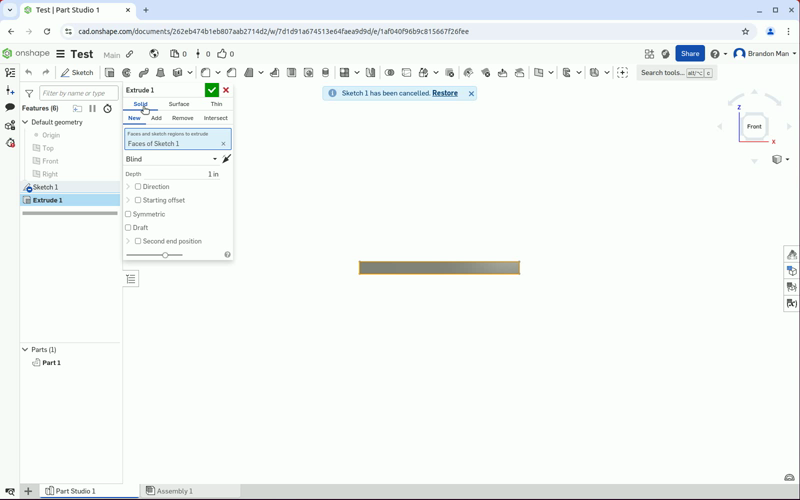
click(143, 106)
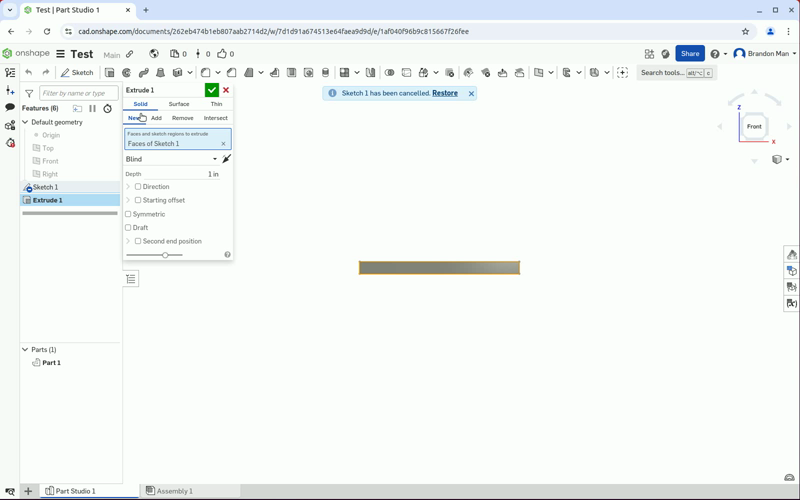
mouse_move(137, 120)
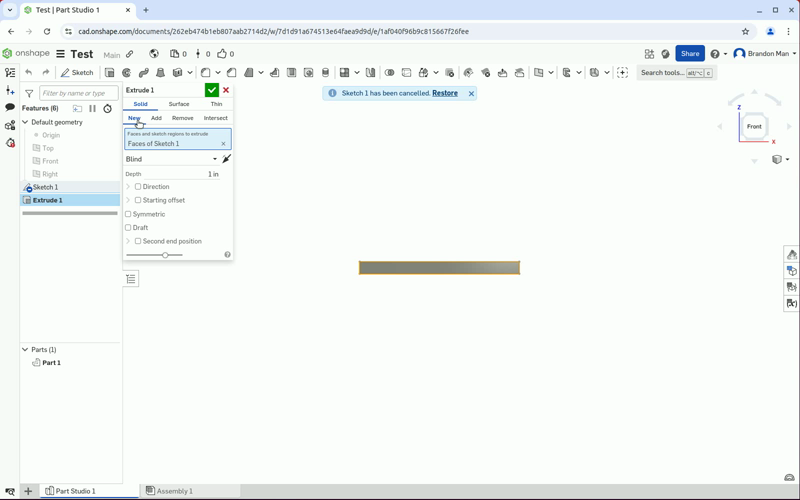
click(137, 120)
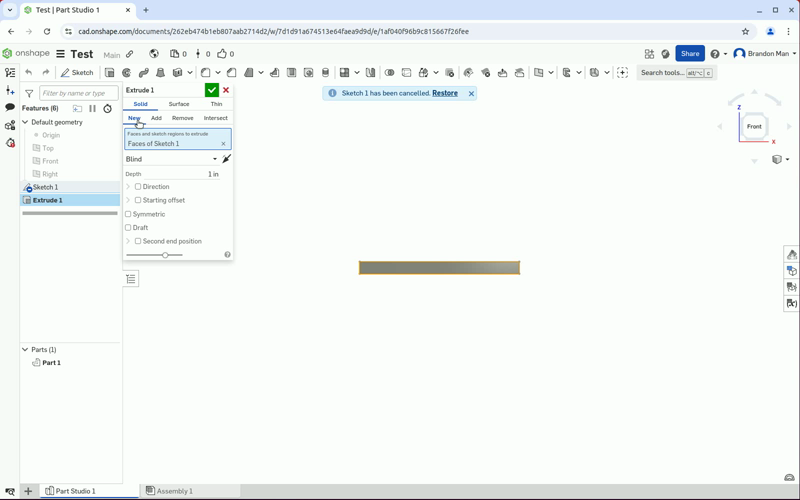
key(tab, 4)
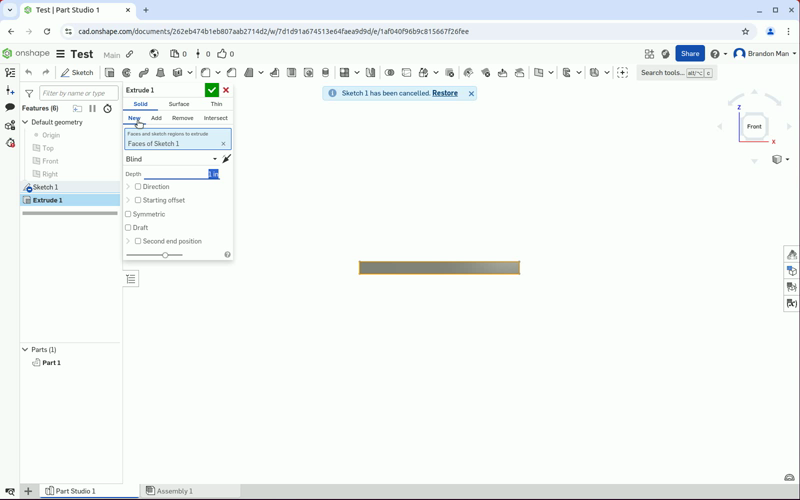
text(0.963)
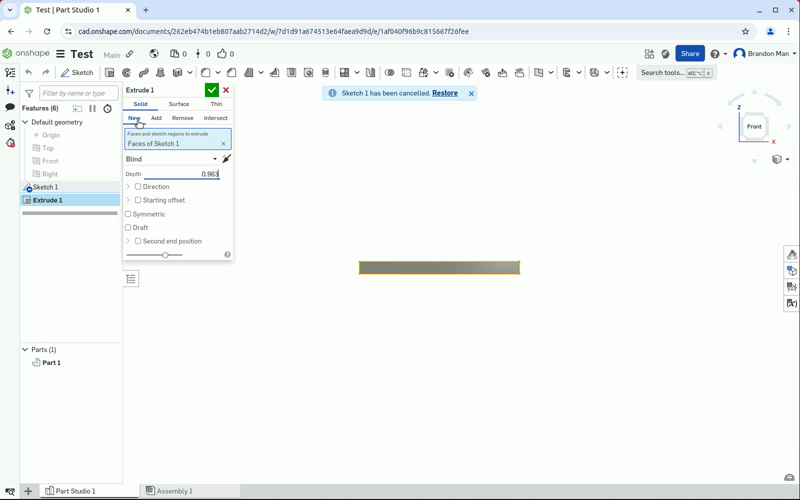
key(enter)
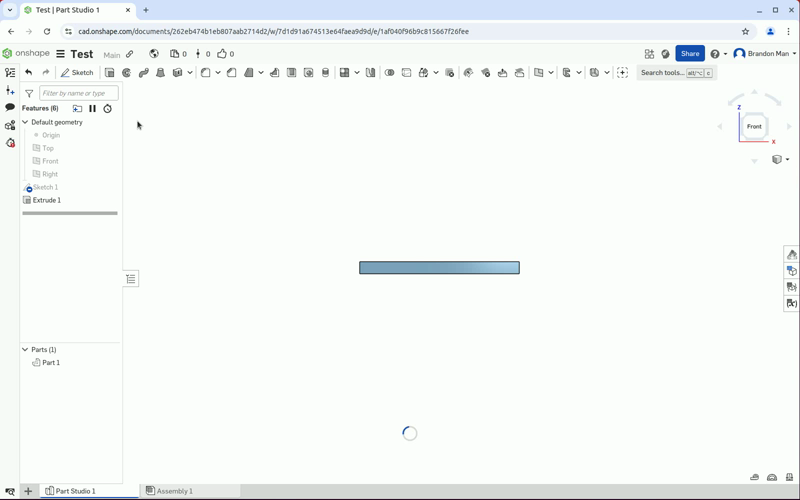
key(shift+h)
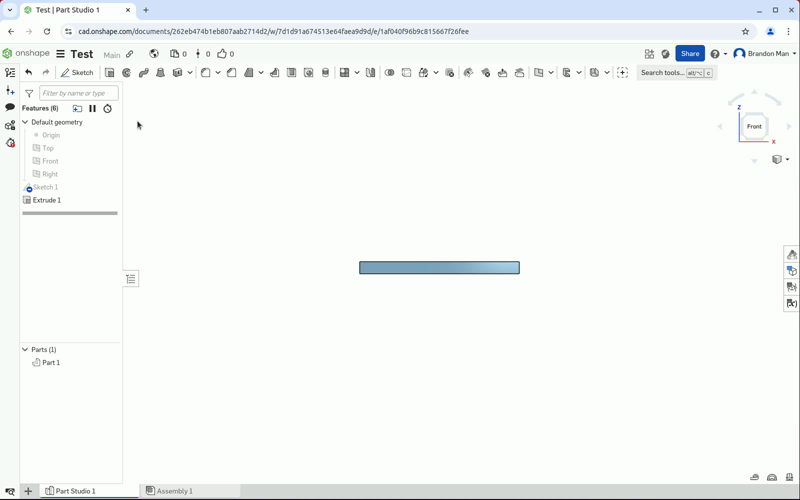
key(shift+h)
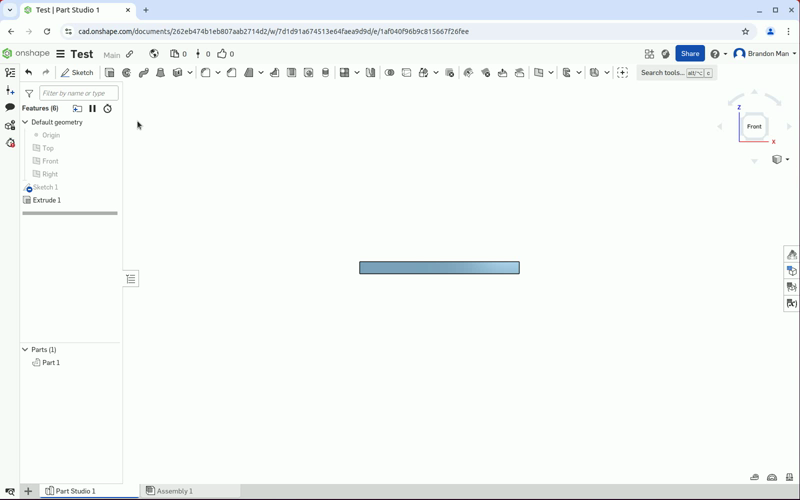
mouse_move(73, 189)
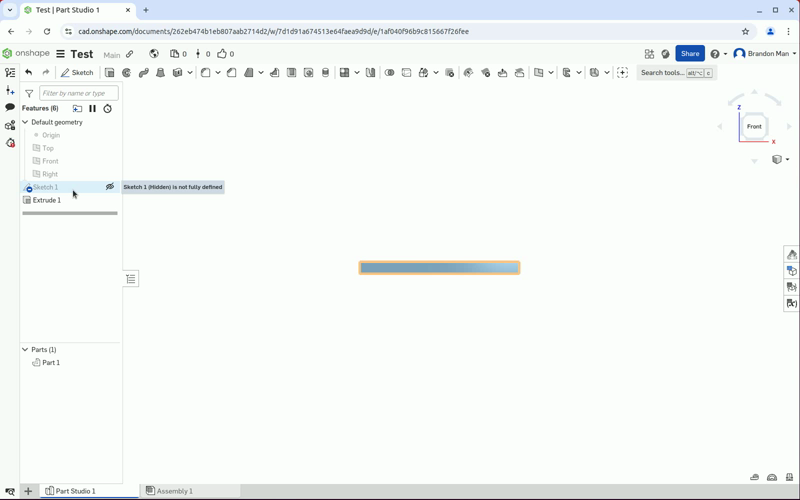
click(73, 189)
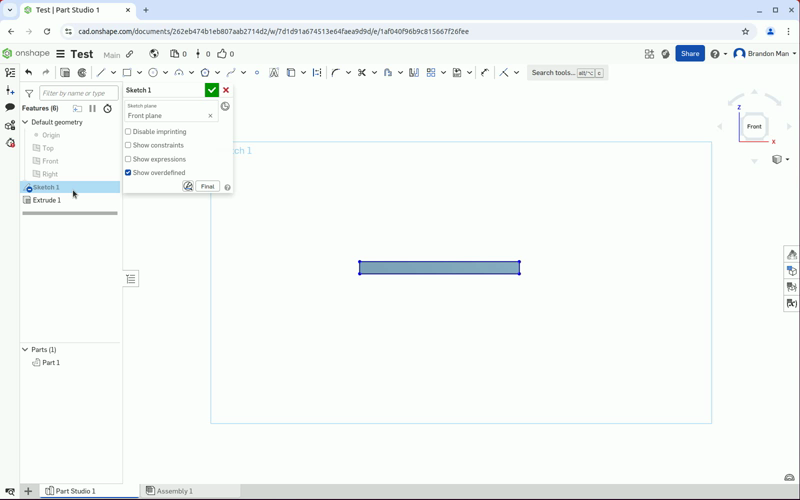
mouse_move(229, 92)
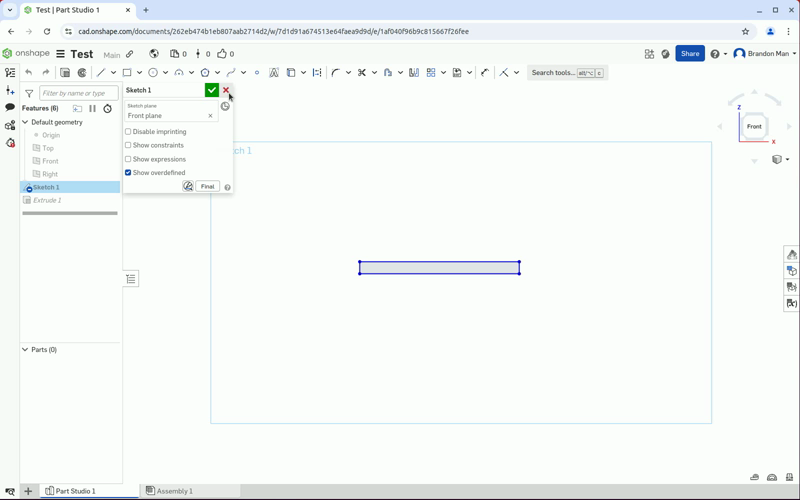
click(229, 92)
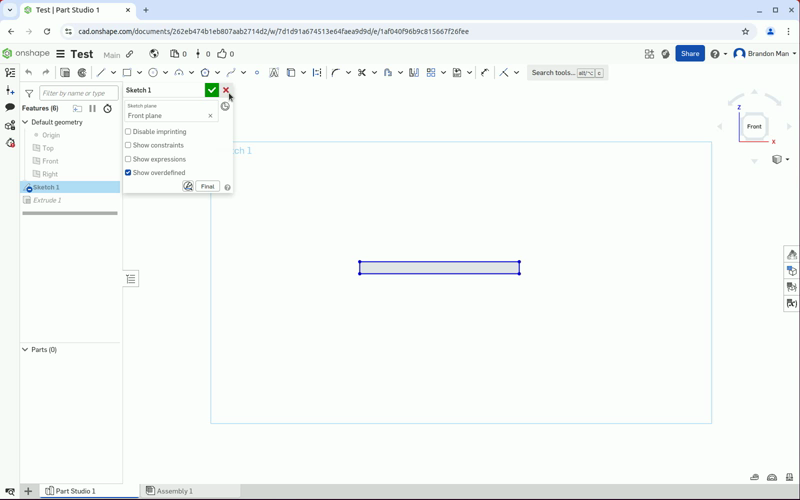
key(shift+s)
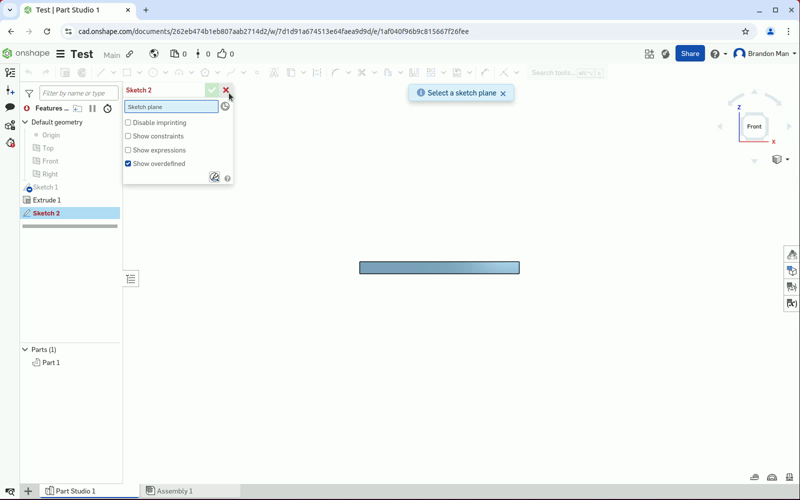
mouse_move(73, 163)
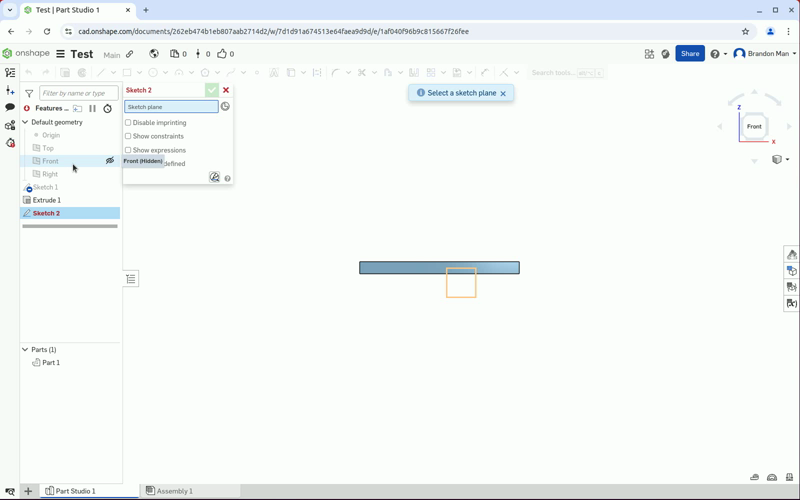
click(73, 163)
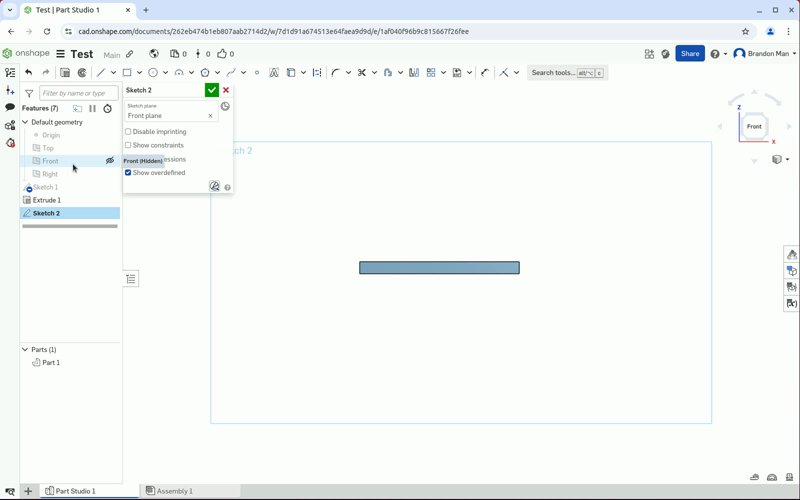
mouse_move(73, 352)
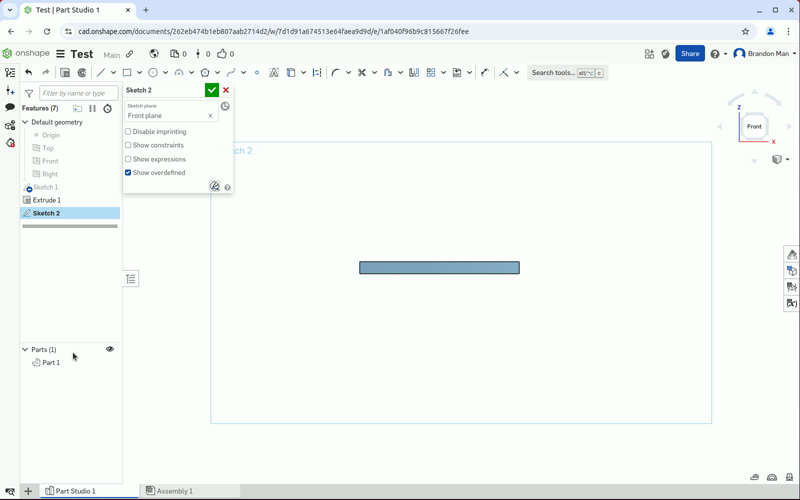
key(y)
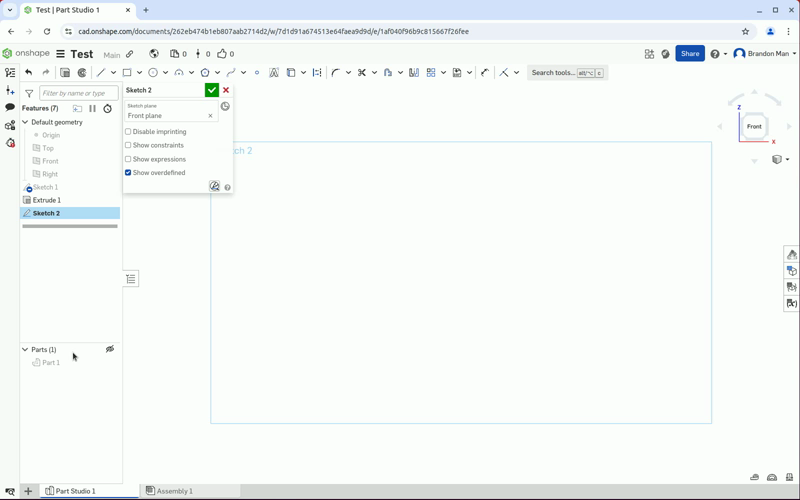
key(l)
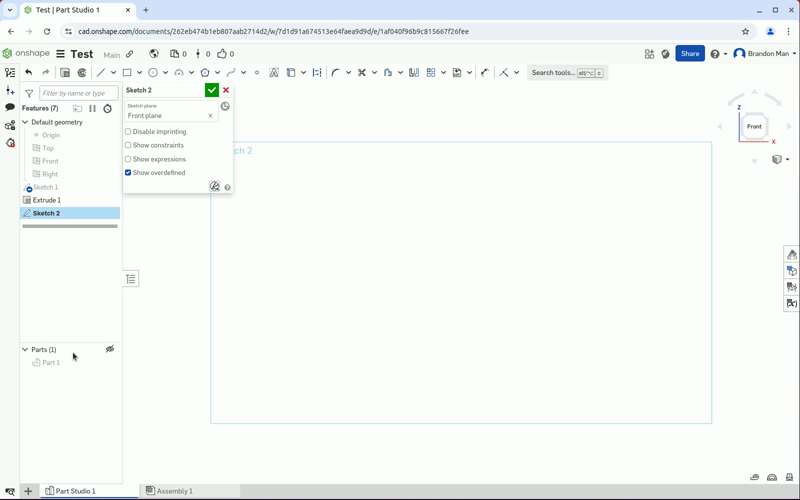
key_down(shift)
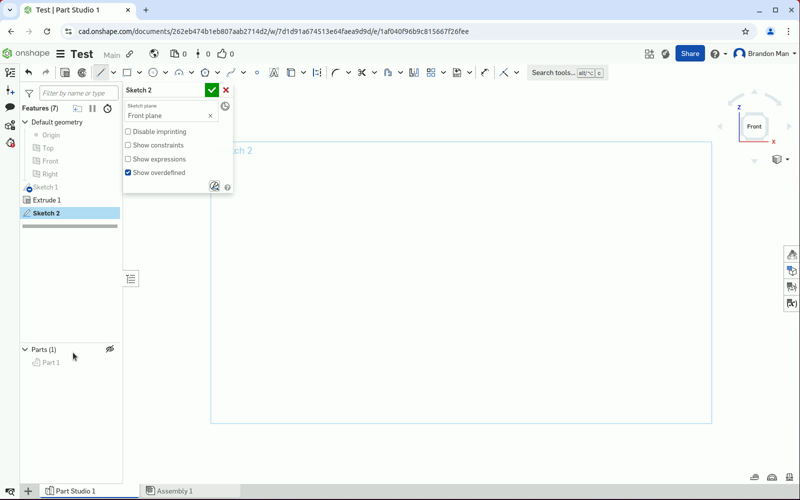
mouse_move(351, 288)
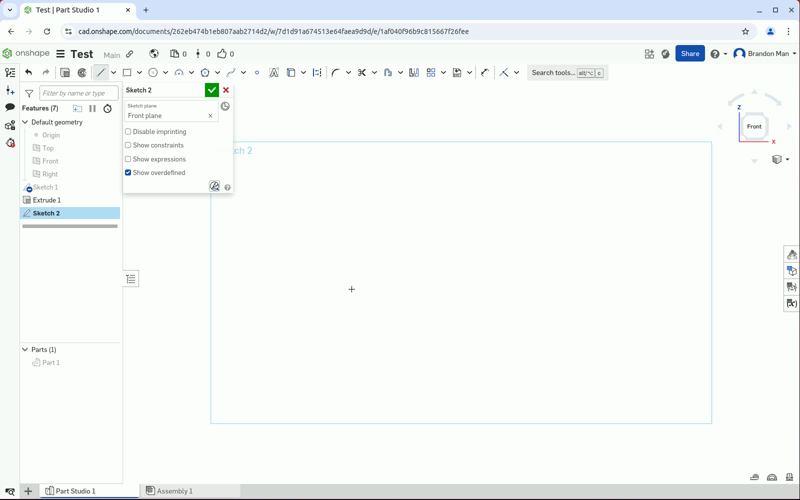
click(351, 288)
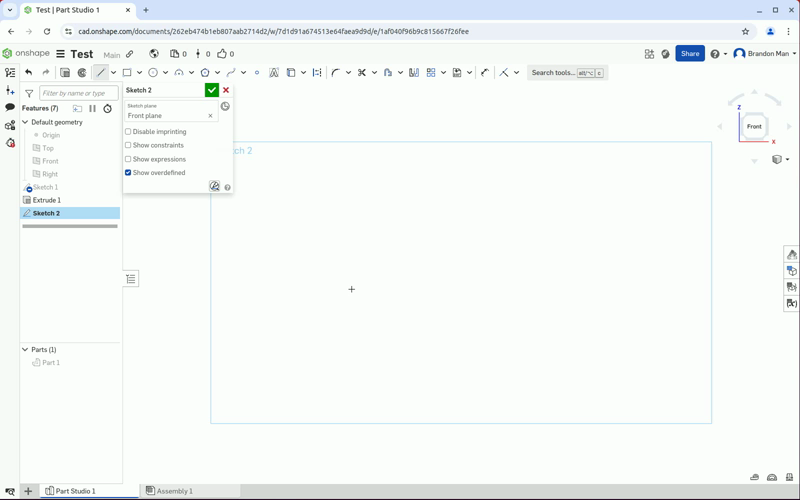
key_up(shift)
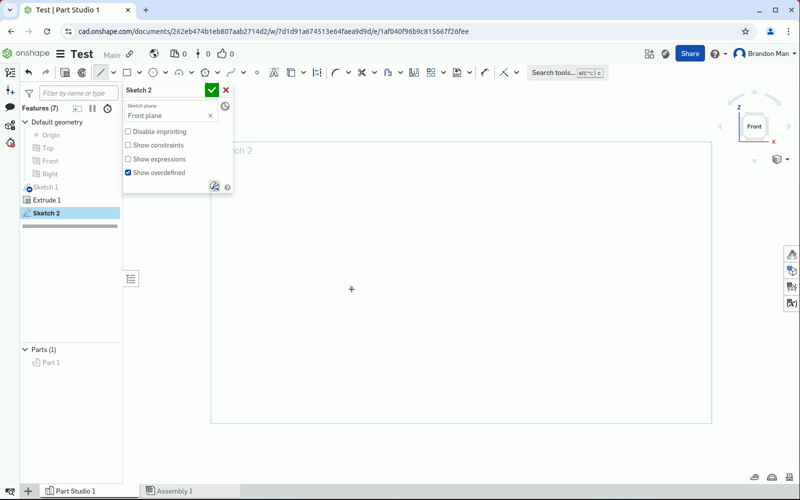
key_down(shift)
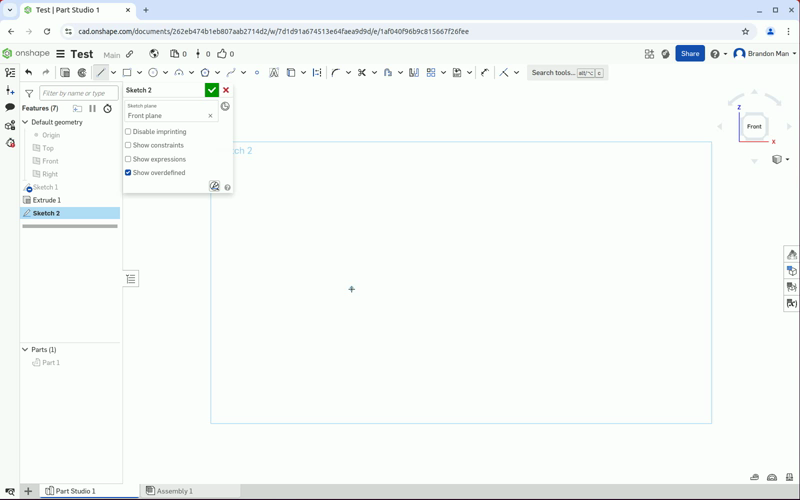
mouse_move(521, 288)
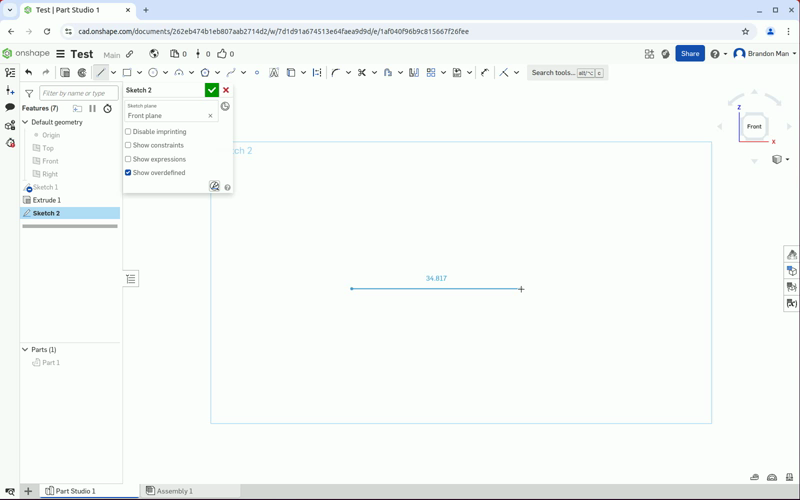
click(521, 288)
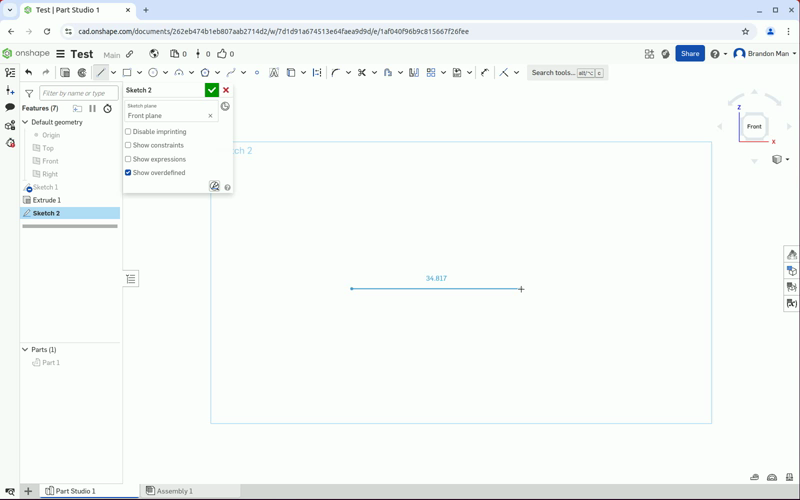
key_up(shift)
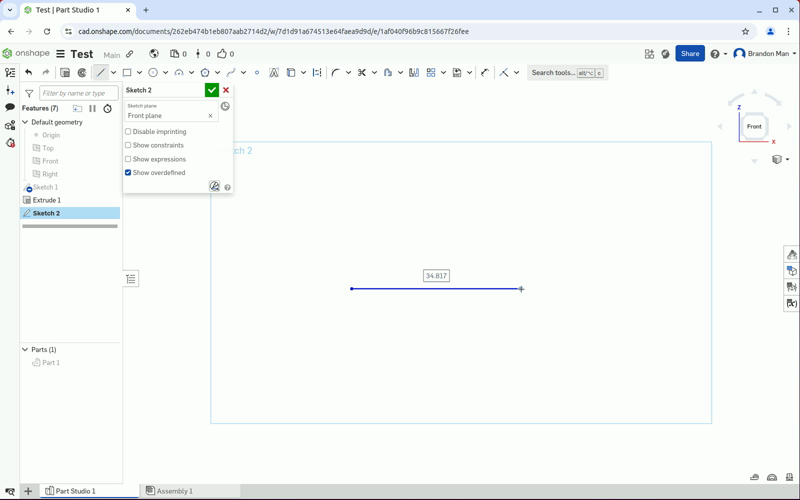
key_down(shift)
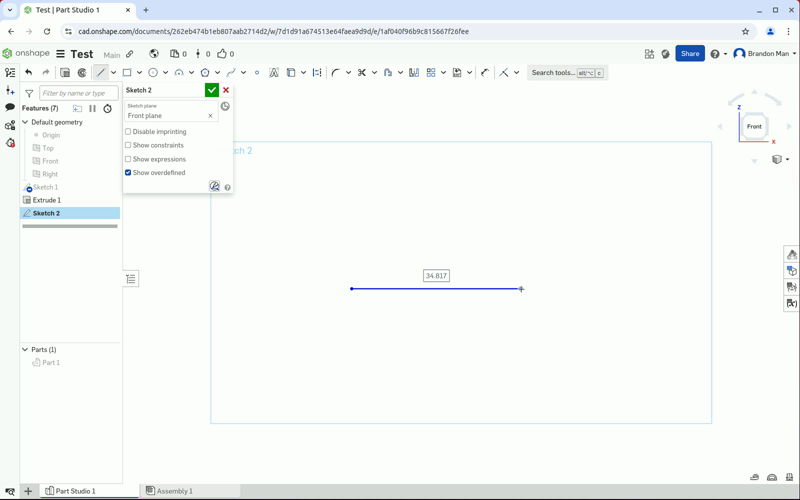
mouse_move(551, 288)
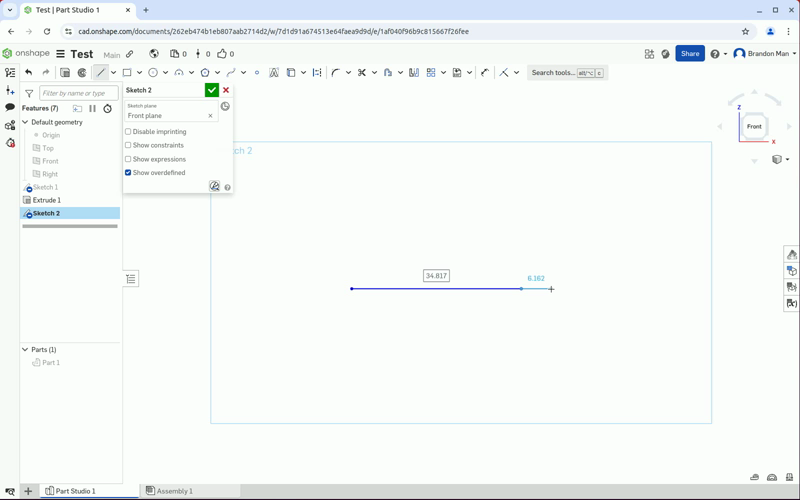
mouse_move(521, 278)
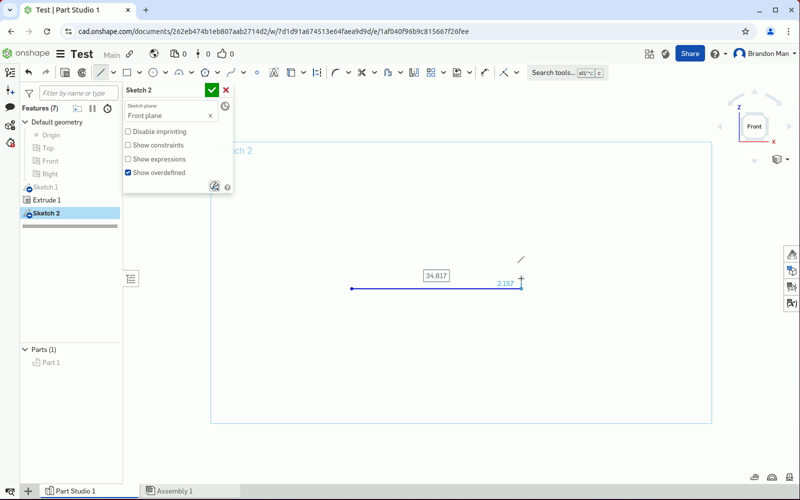
click(521, 278)
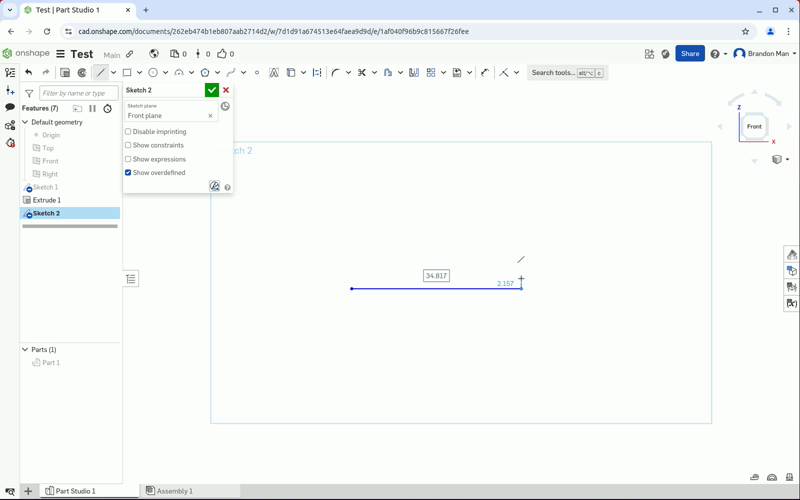
key_up(shift)
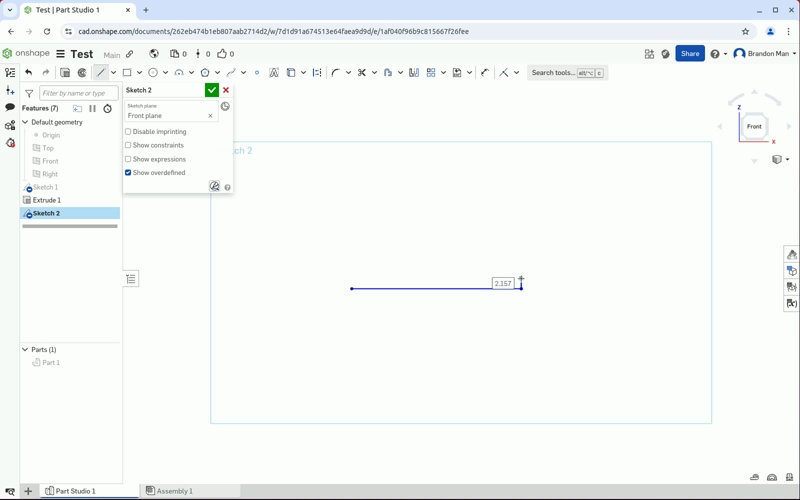
key_down(shift)
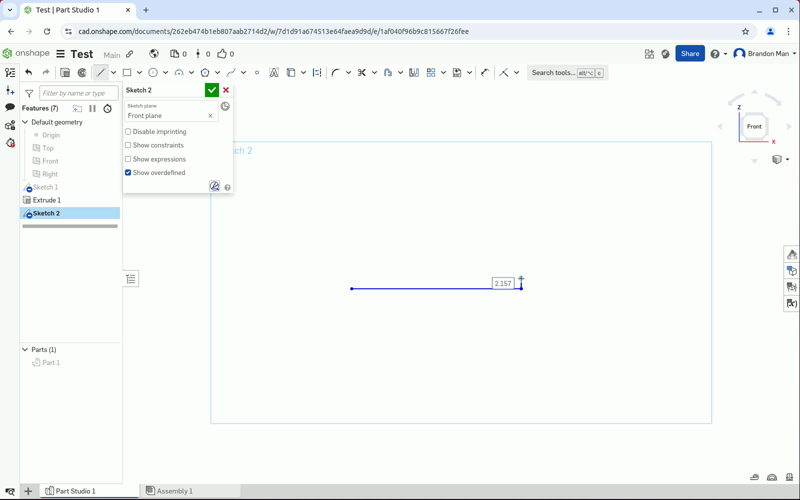
mouse_move(351, 278)
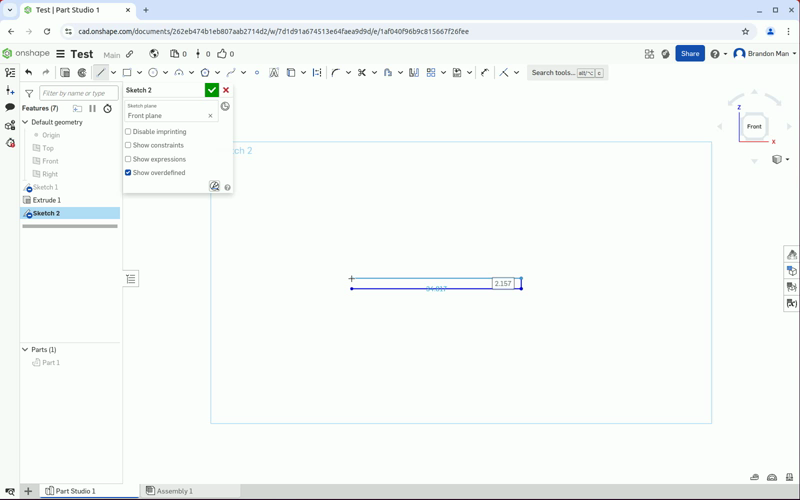
click(351, 278)
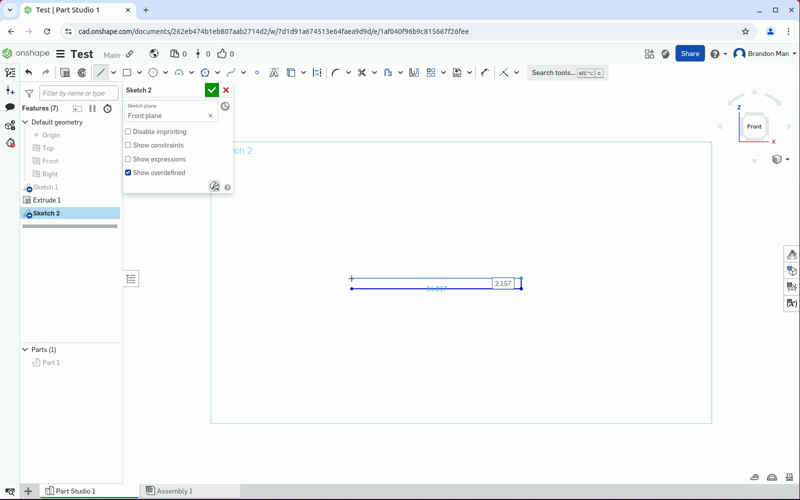
key_up(shift)
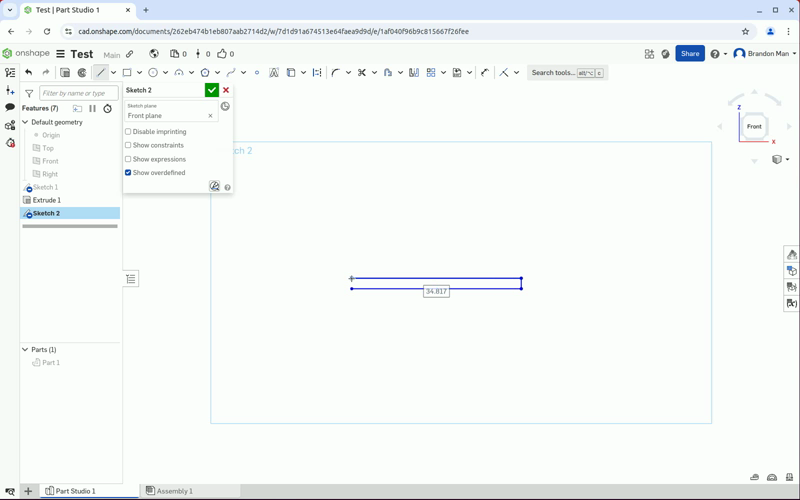
mouse_move(381, 278)
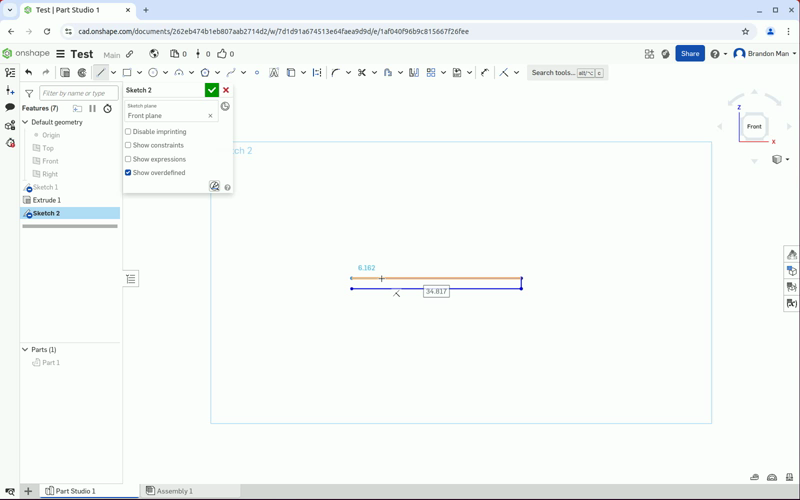
key_down(shift)
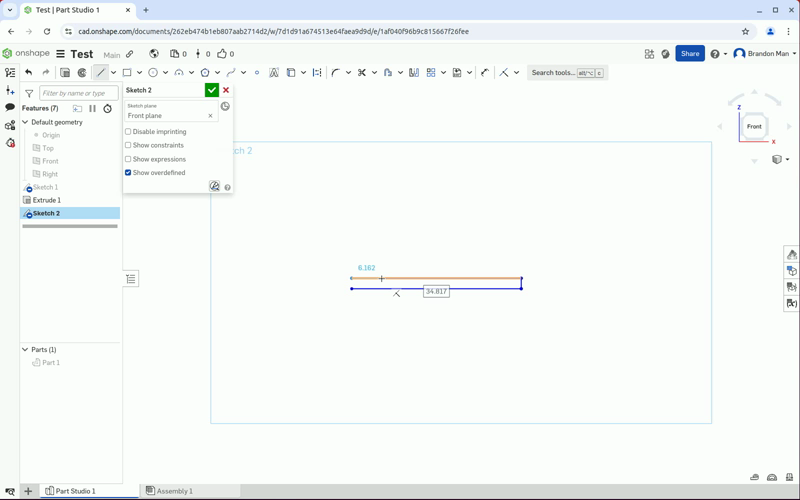
mouse_move(351, 288)
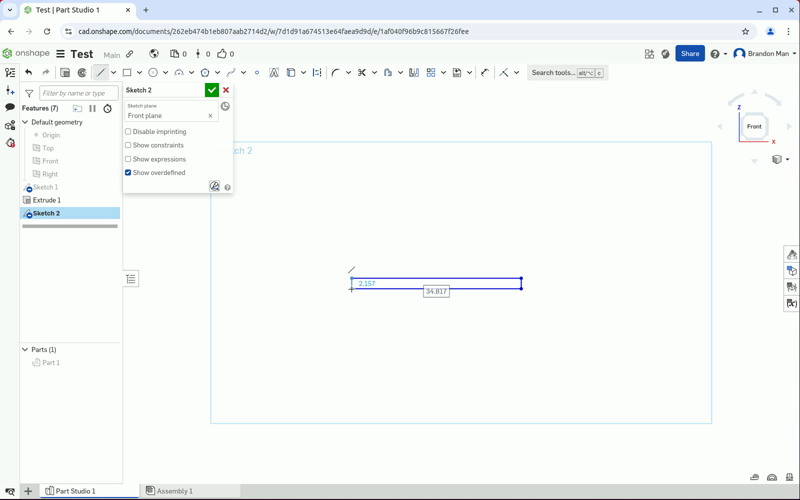
key_up(shift)
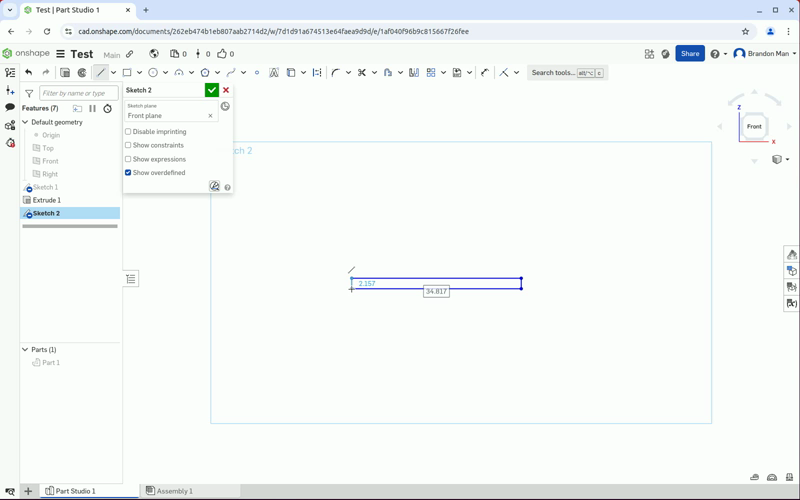
click(351, 288)
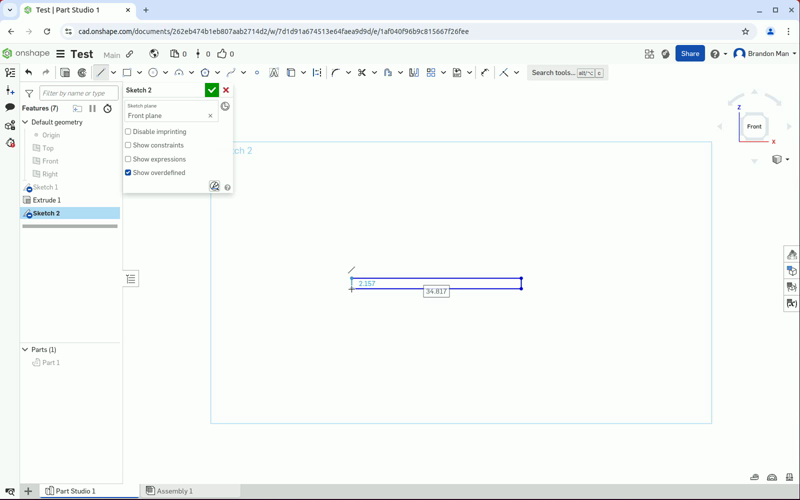
key(esc)
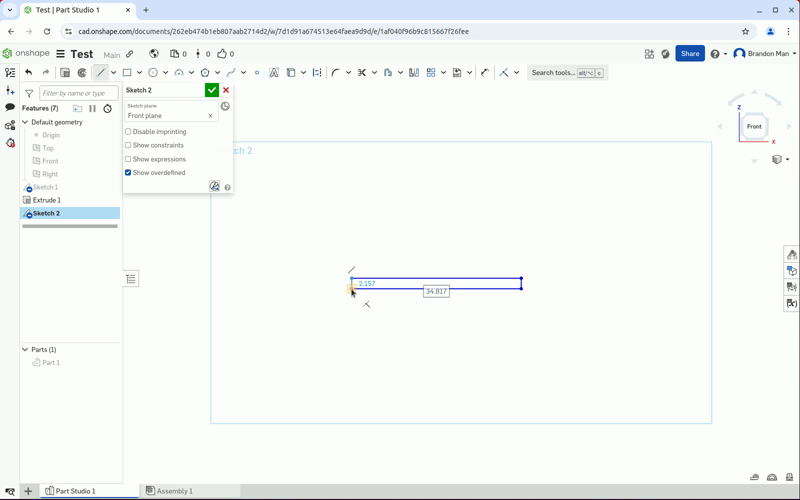
mouse_move(445, 283)
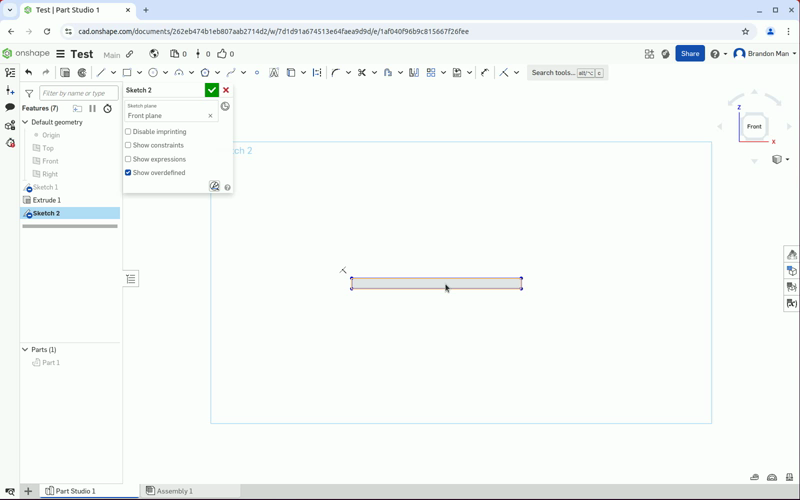
click(445, 283)
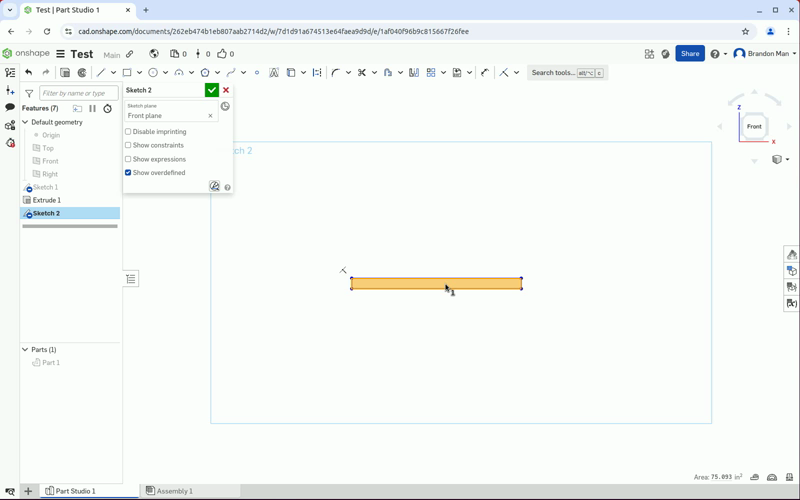
mouse_move(73, 352)
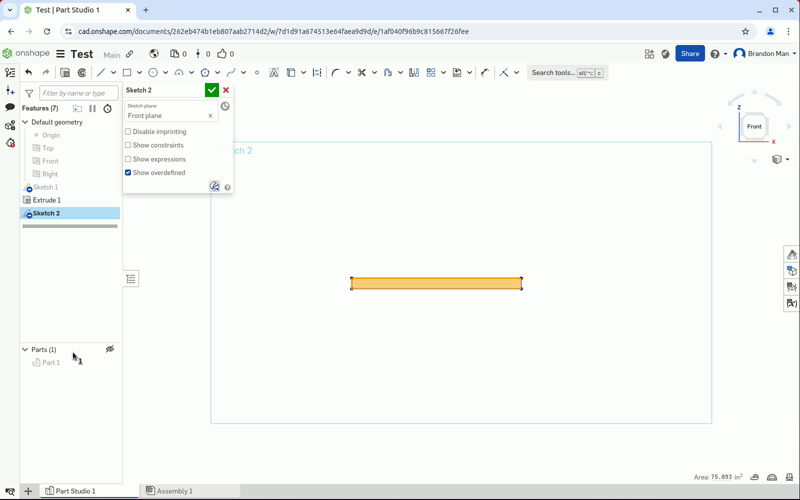
key(shift+y)
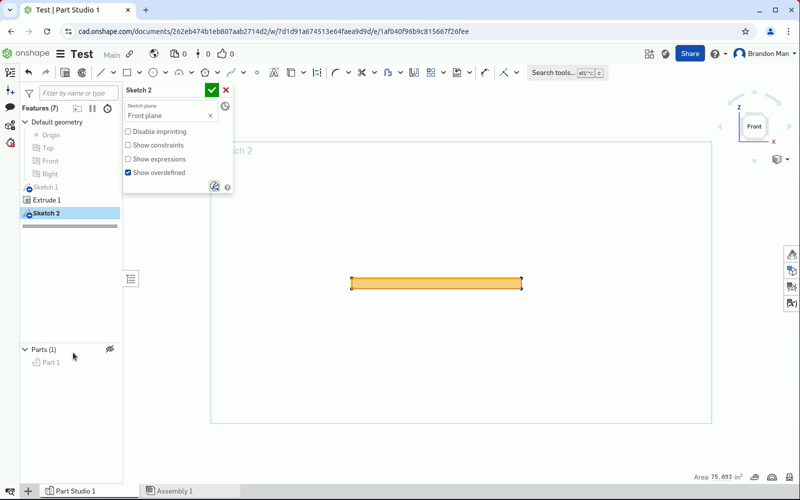
key(shift+e)
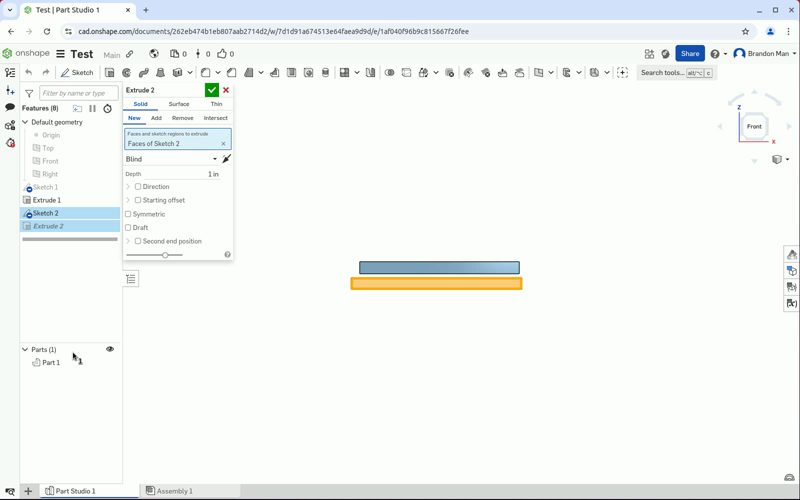
mouse_move(143, 106)
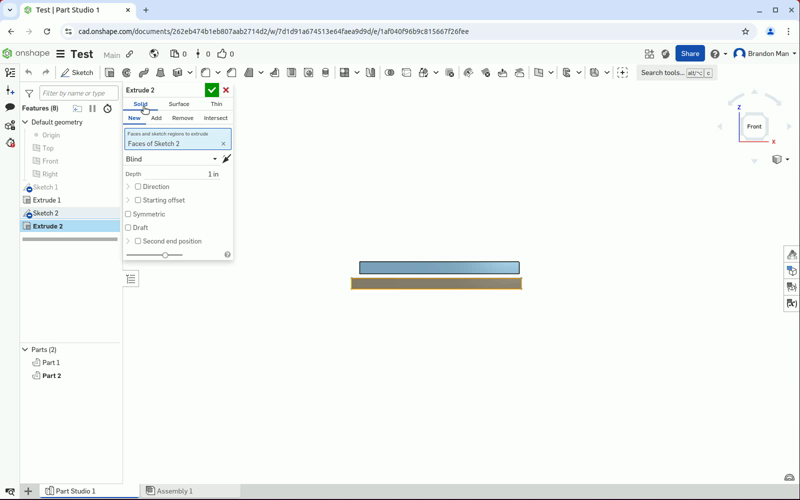
click(143, 106)
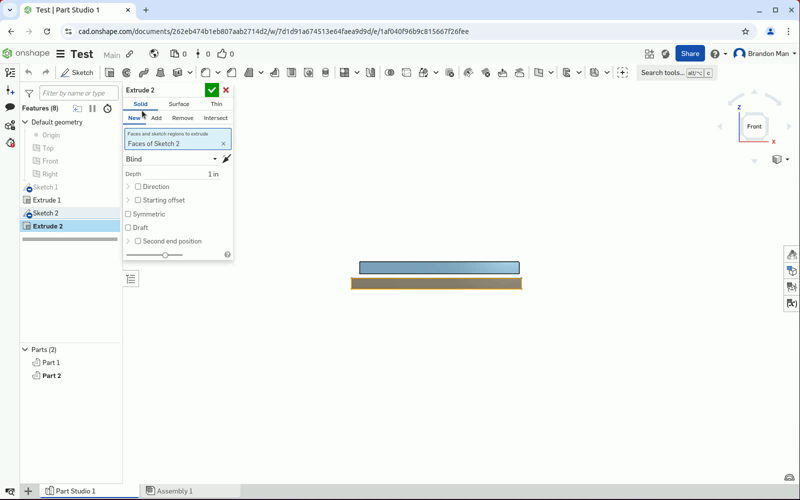
mouse_move(137, 120)
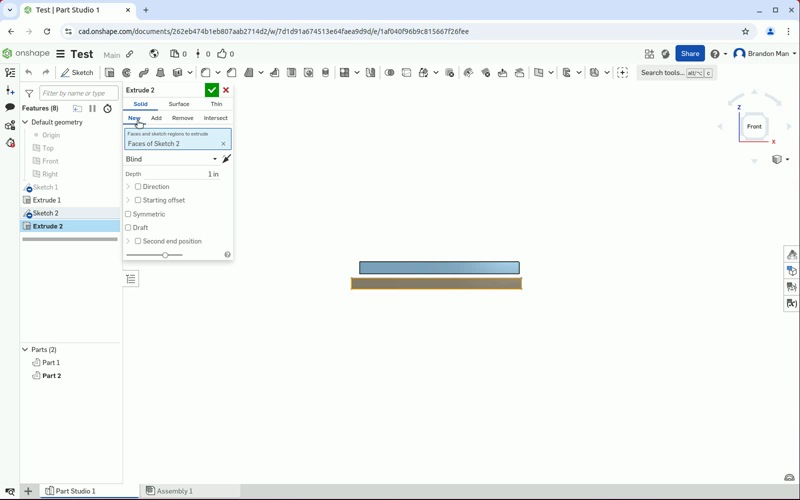
click(137, 120)
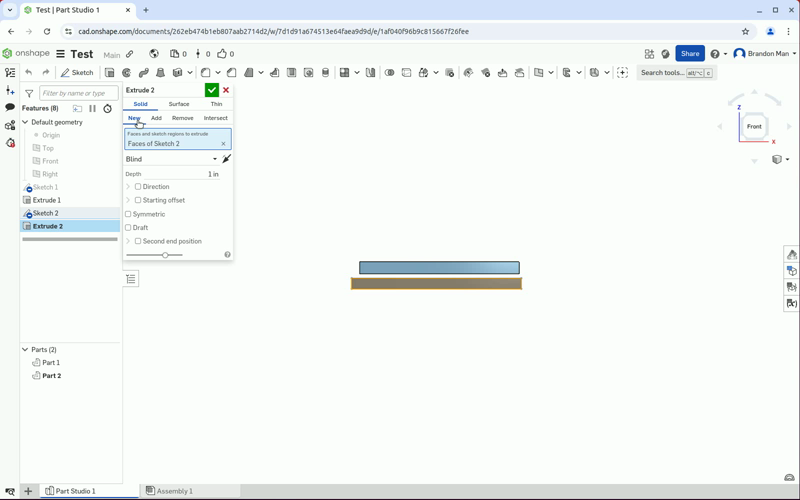
key(tab, 4)
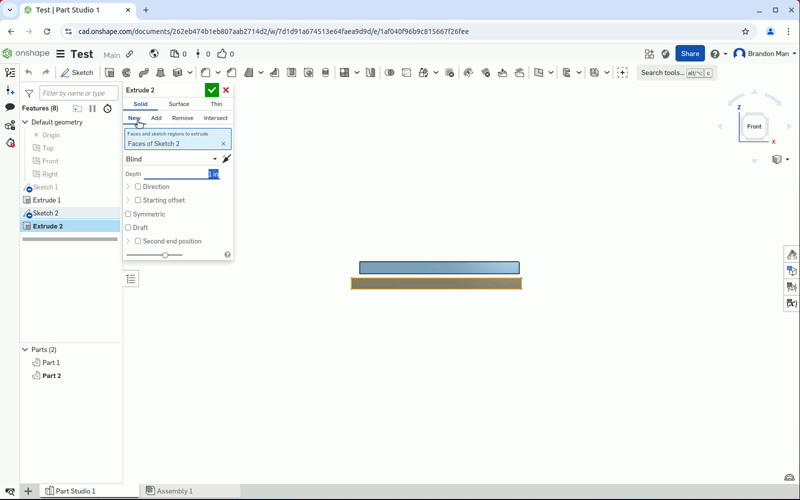
text(0.963)
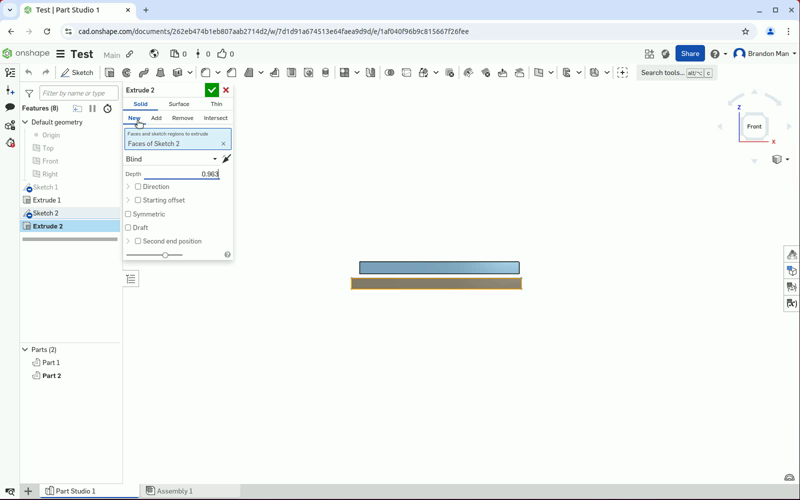
key(enter)
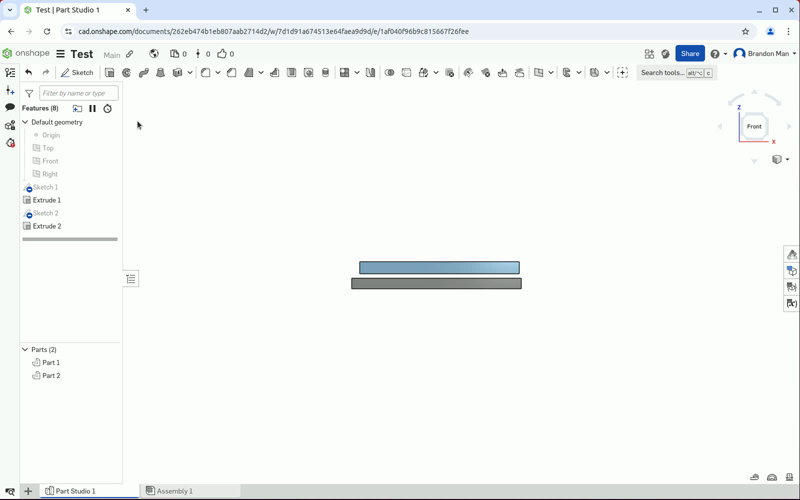
key(shift+h)
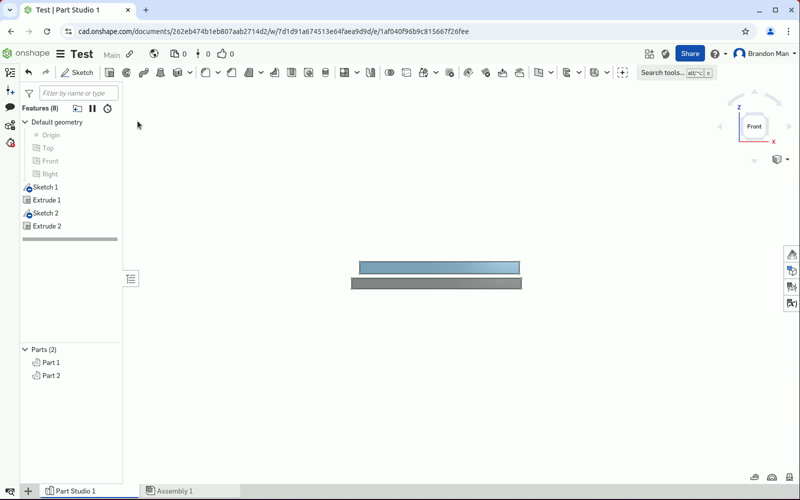
key(shift+h)
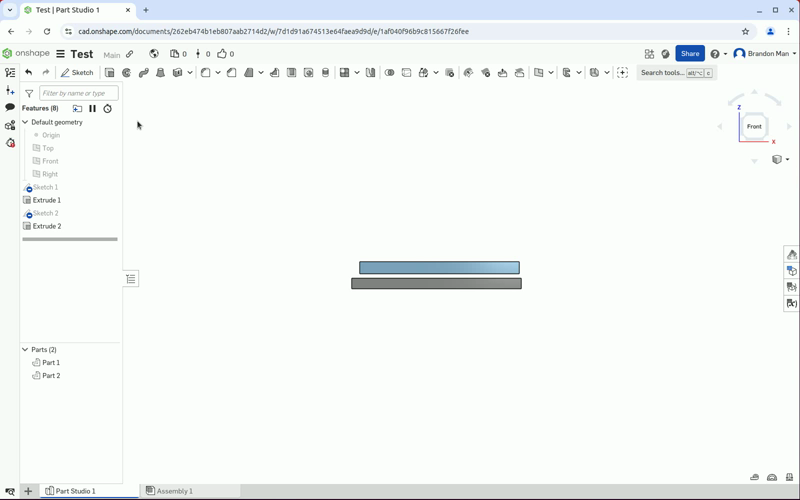
mouse_move(73, 189)
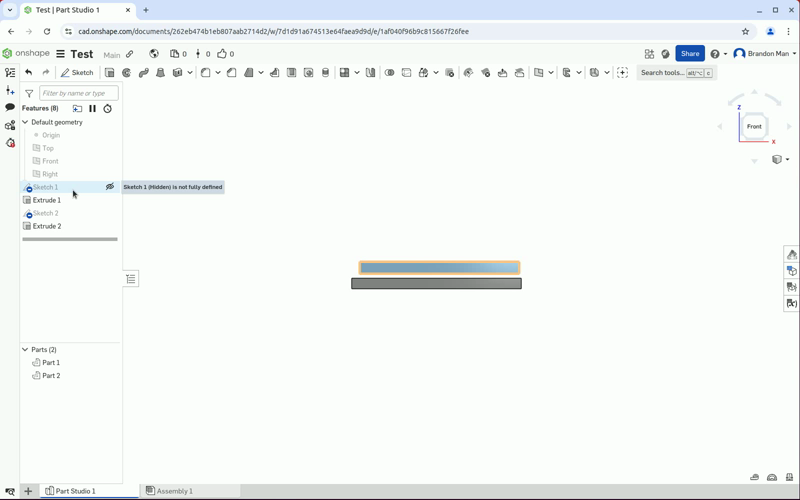
click(73, 189)
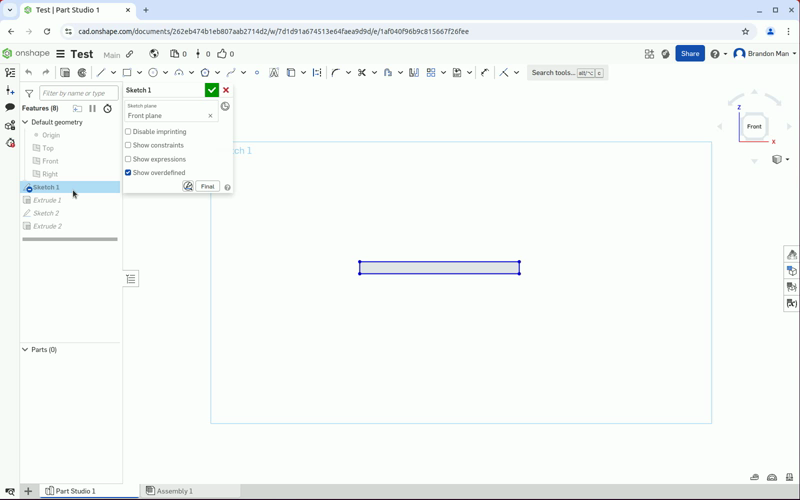
mouse_move(229, 92)
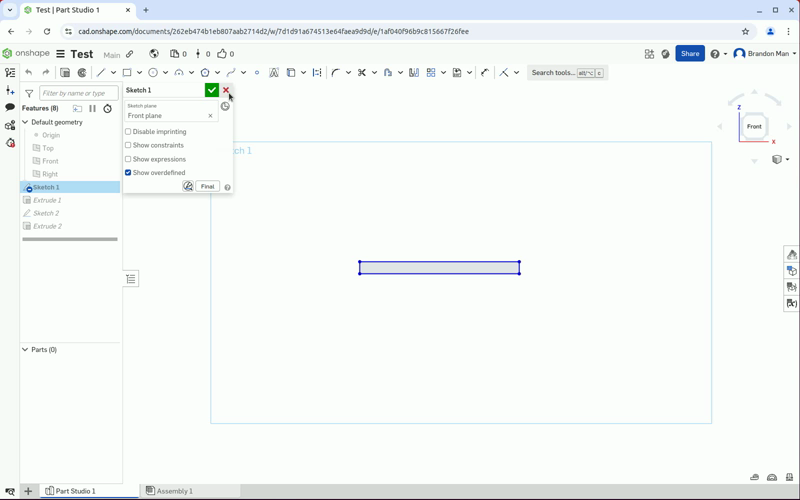
click(229, 92)
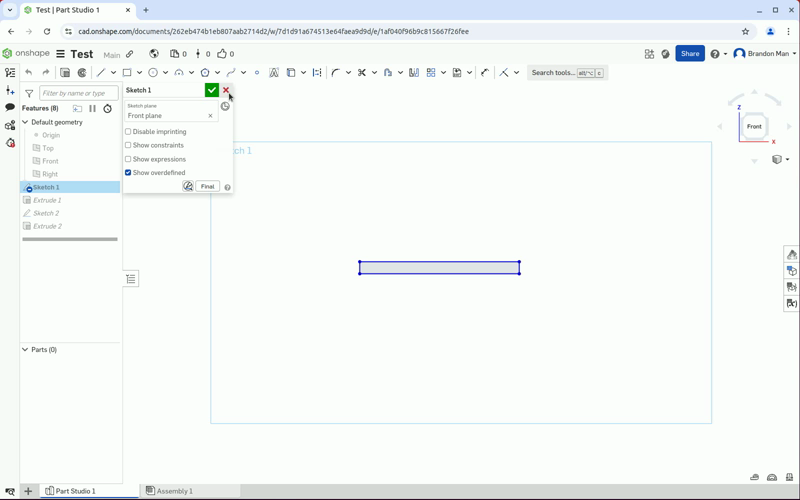
key(shift+s)
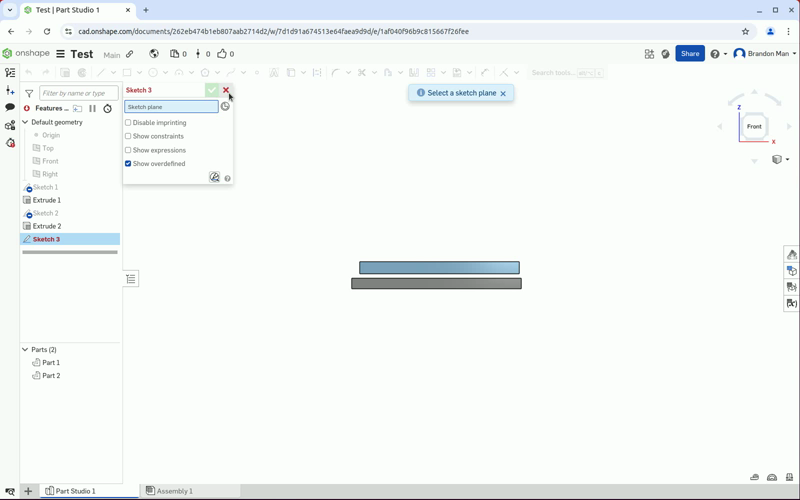
mouse_move(73, 163)
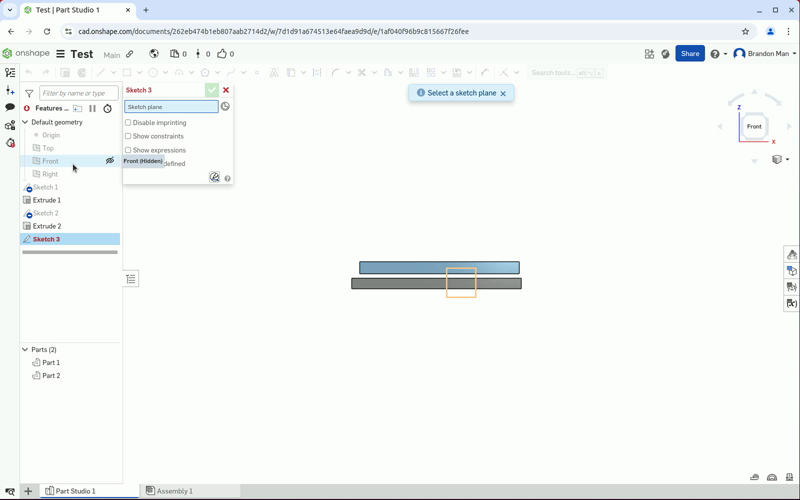
click(73, 163)
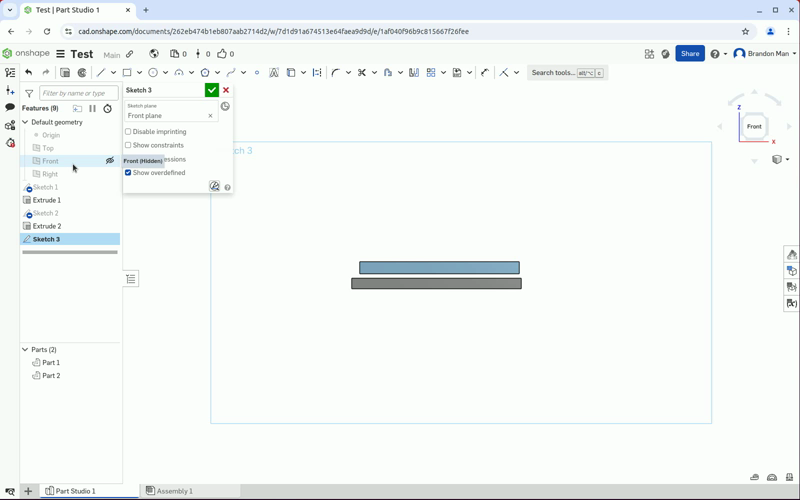
mouse_move(73, 352)
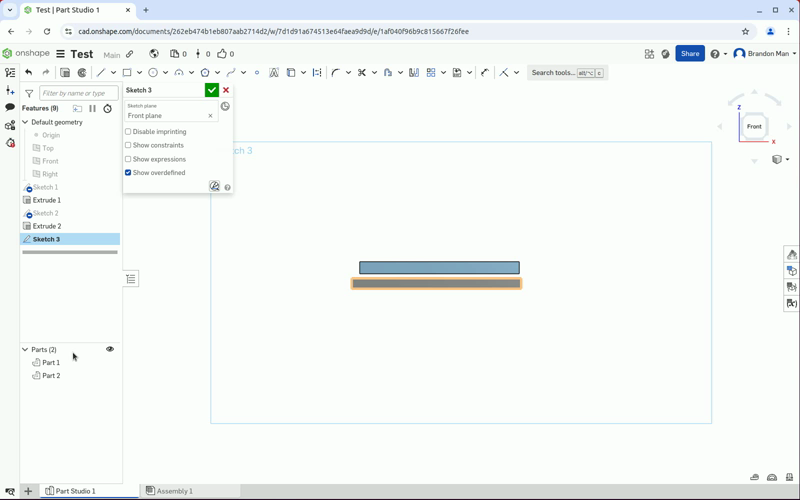
key(y)
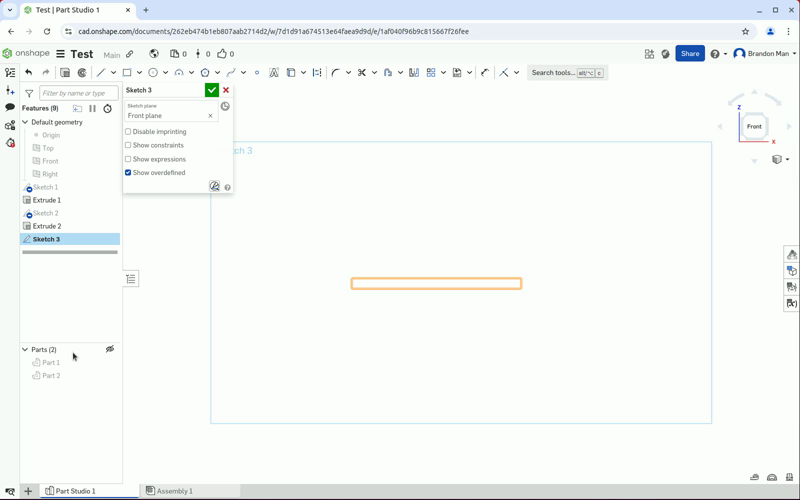
key(l)
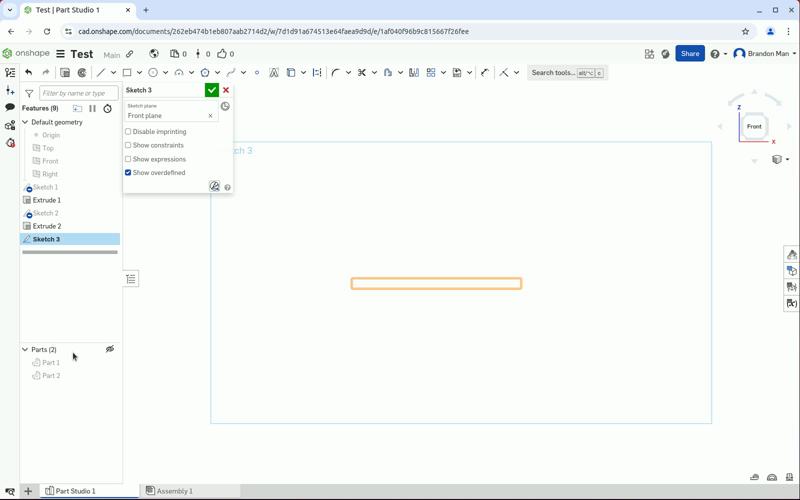
key_down(shift)
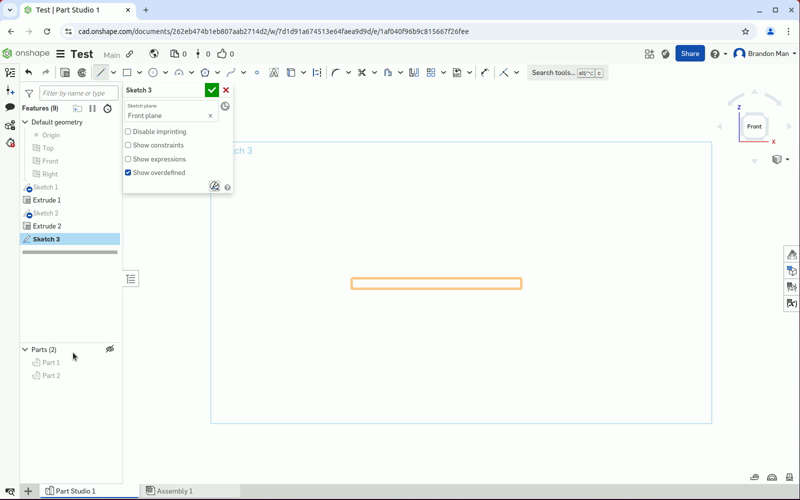
mouse_move(533, 391)
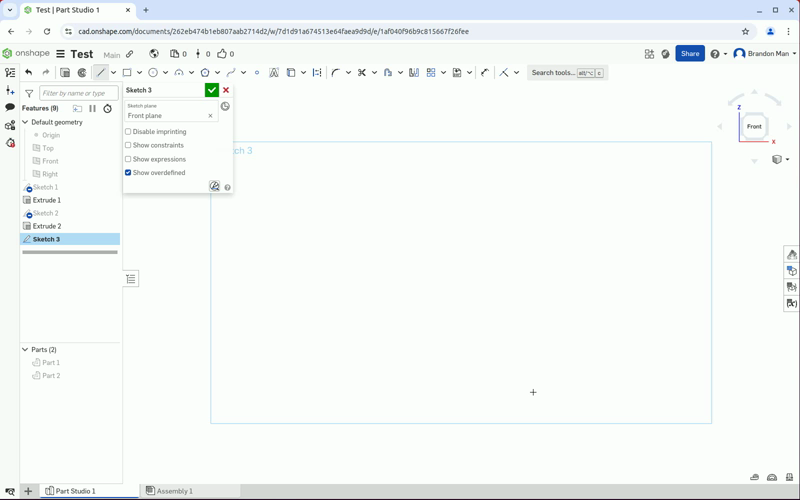
click(533, 391)
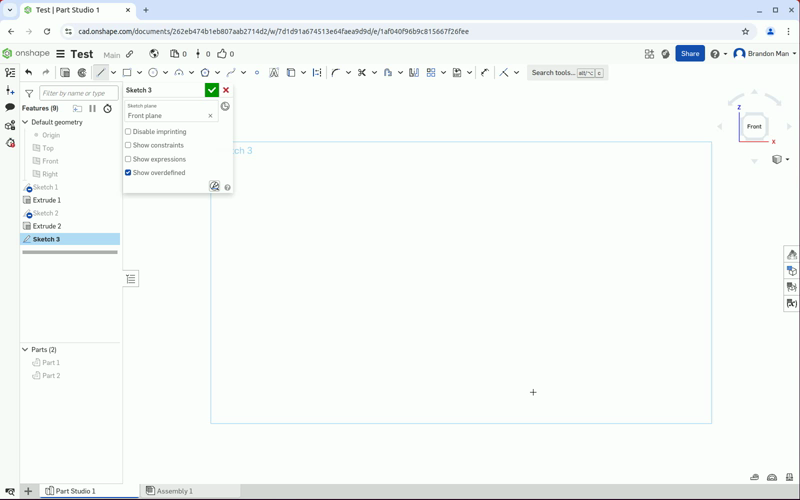
key_up(shift)
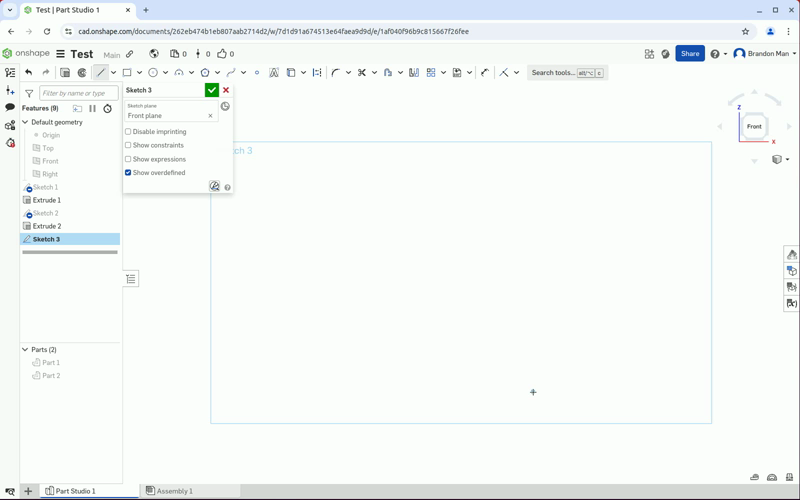
key_down(shift)
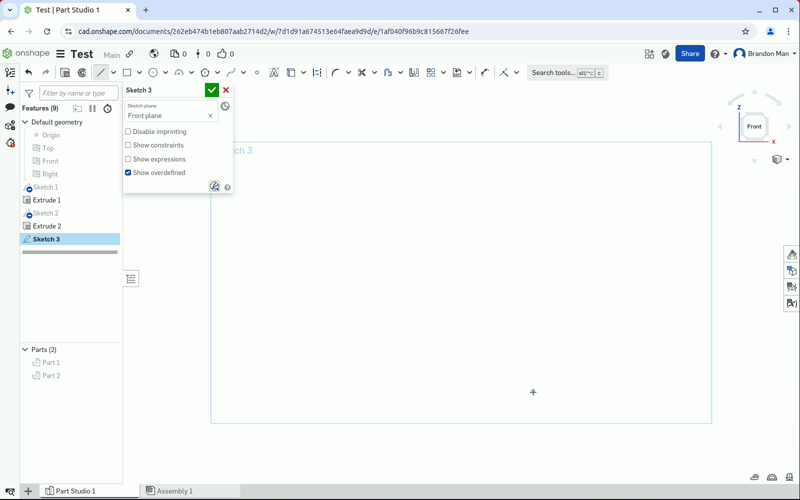
mouse_move(563, 391)
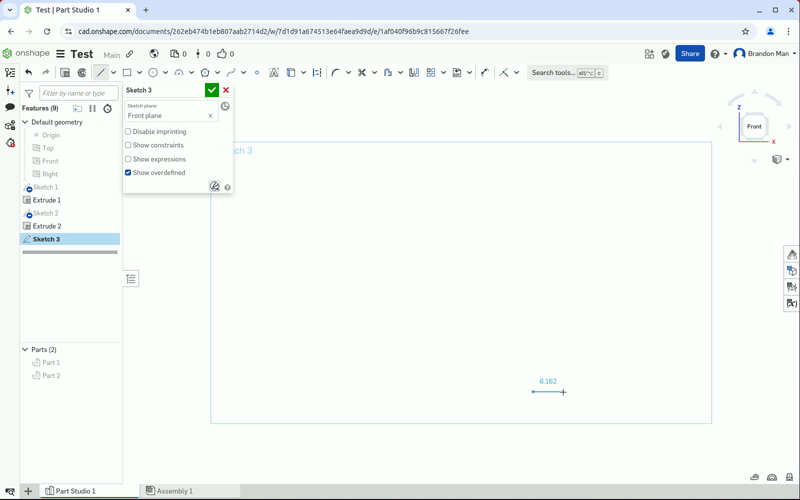
mouse_move(544, 391)
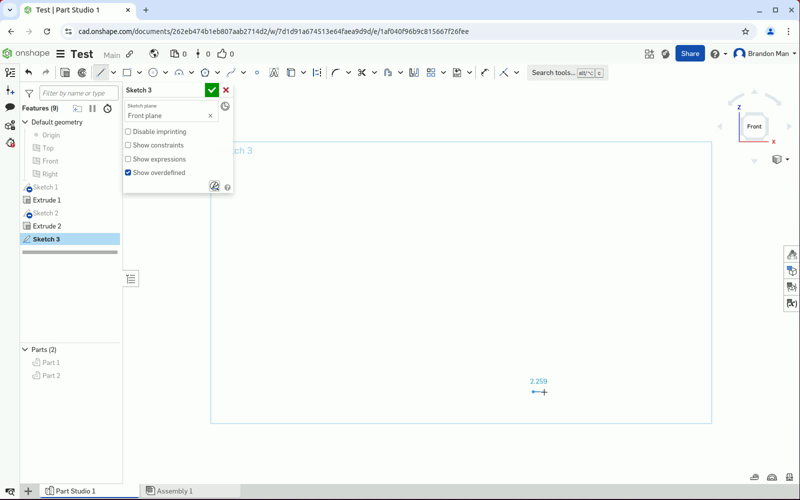
click(544, 391)
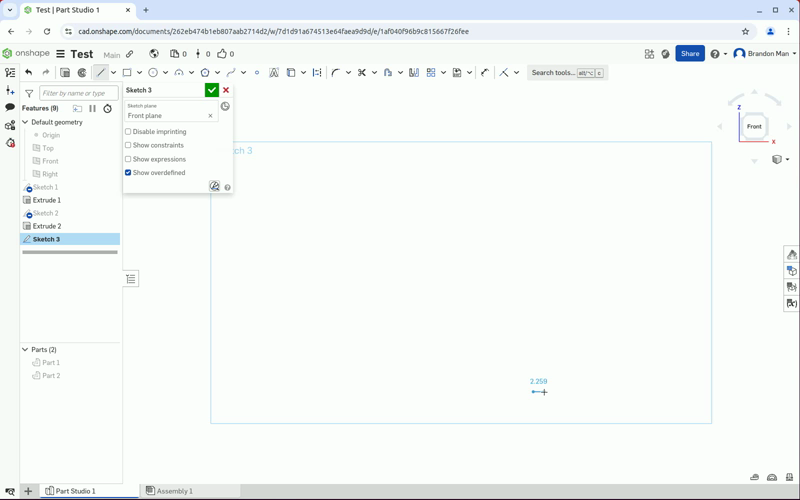
key_up(shift)
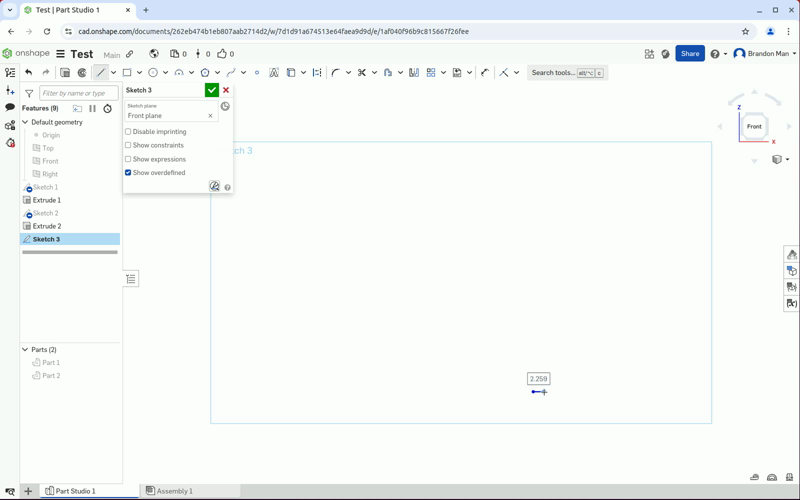
key_down(shift)
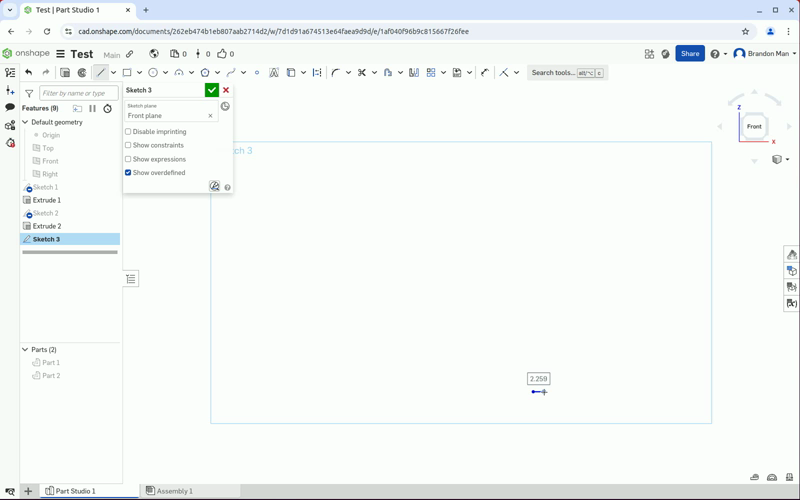
mouse_move(544, 220)
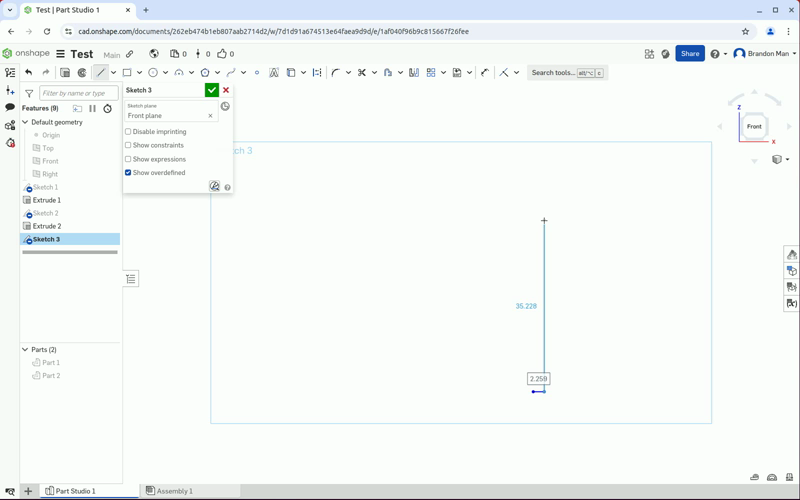
click(544, 220)
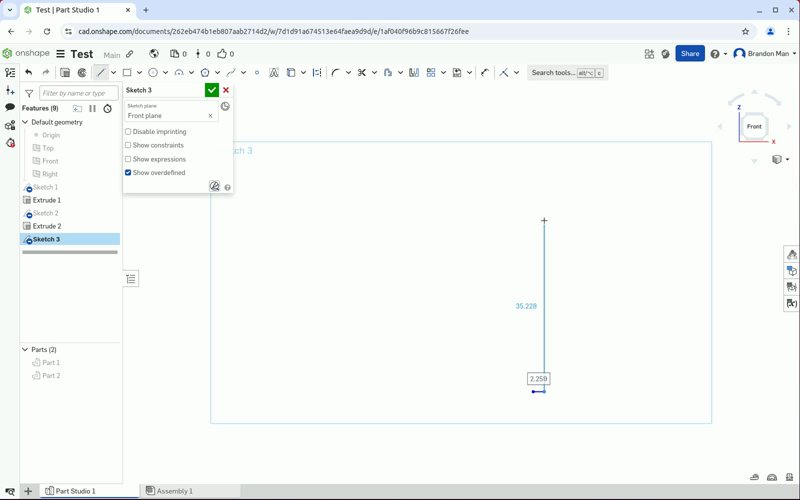
key_up(shift)
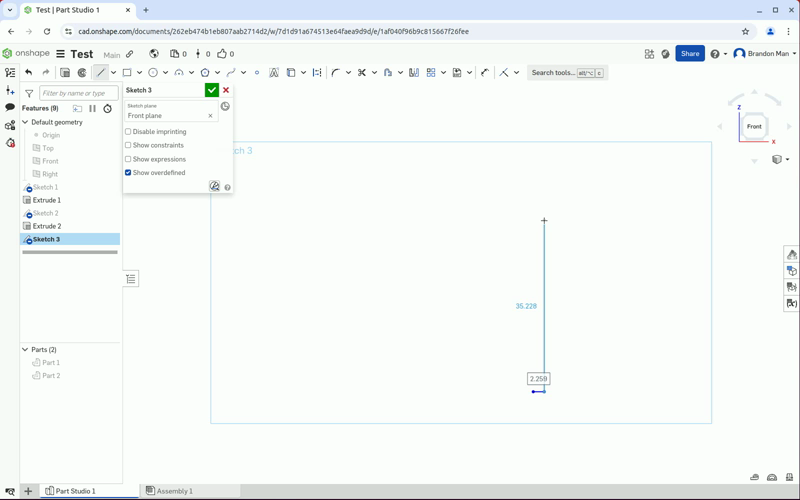
key_down(shift)
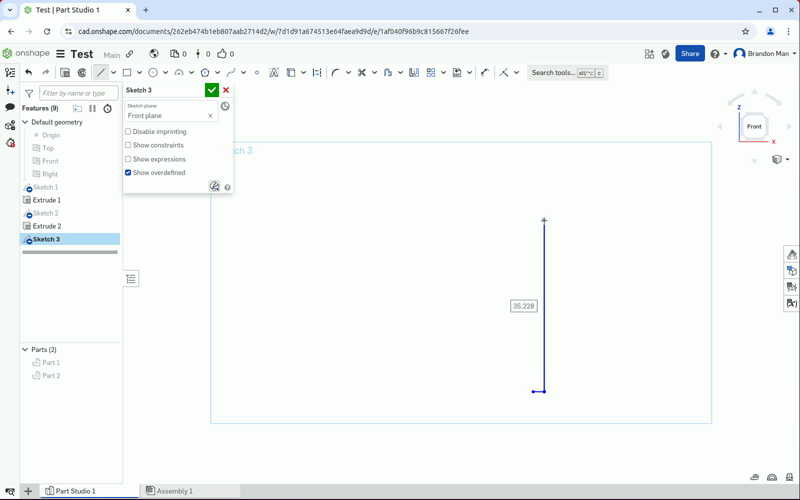
mouse_move(574, 220)
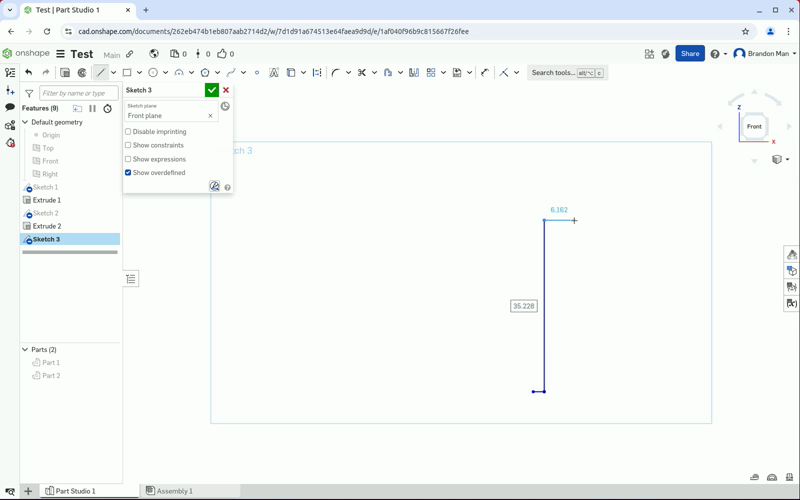
mouse_move(533, 220)
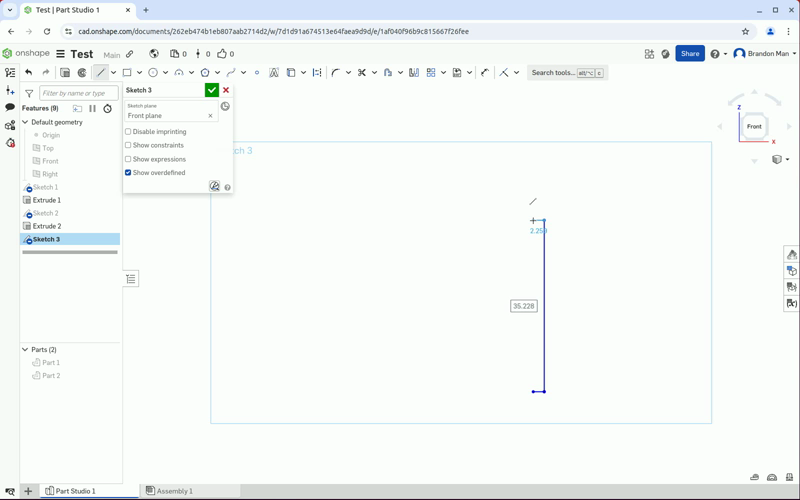
click(533, 220)
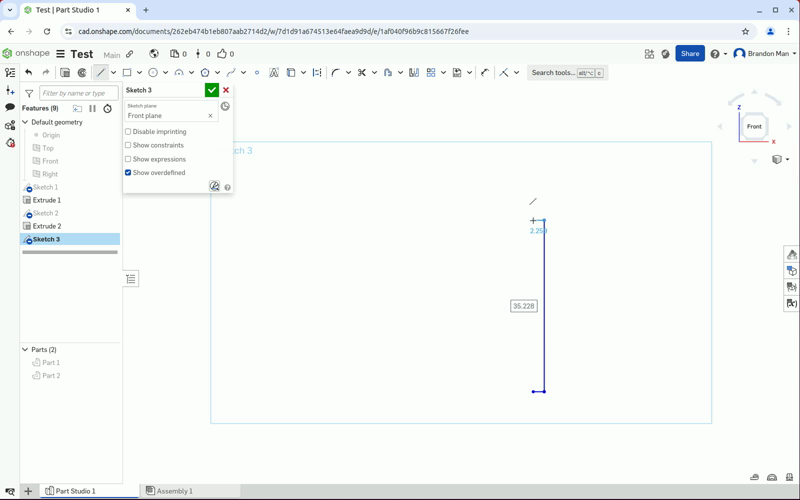
key_up(shift)
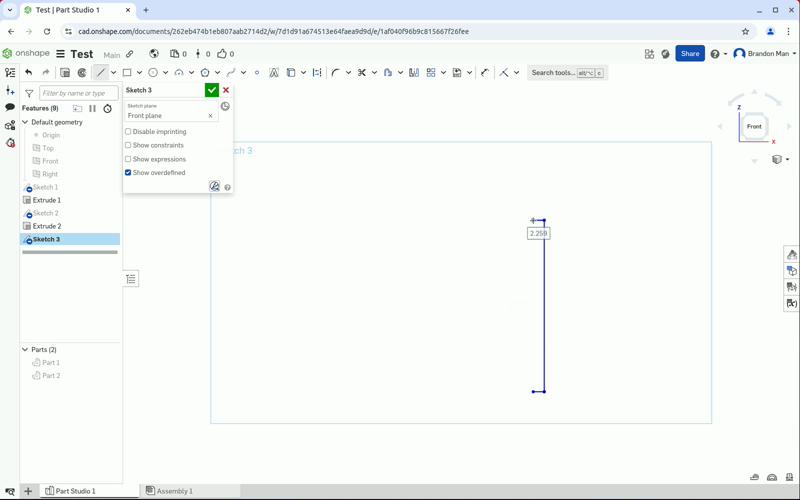
key_down(shift)
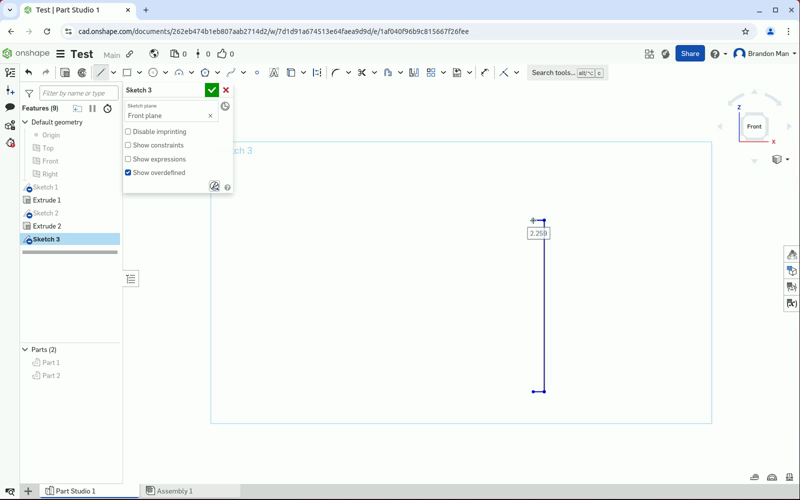
mouse_move(533, 391)
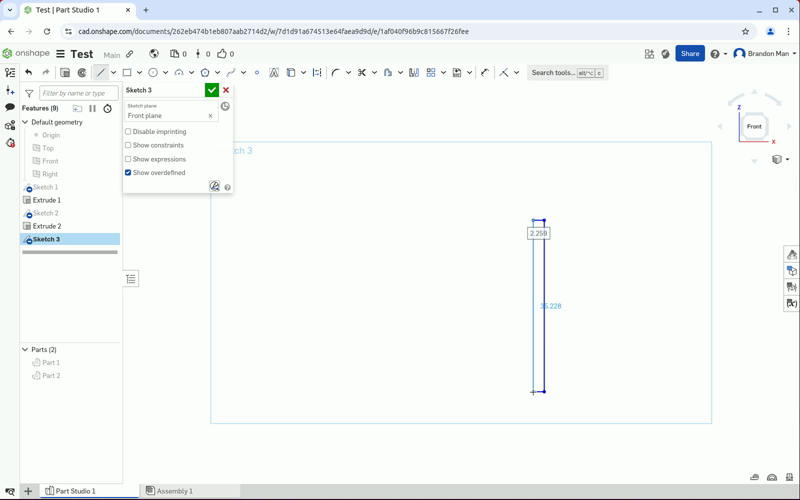
key_up(shift)
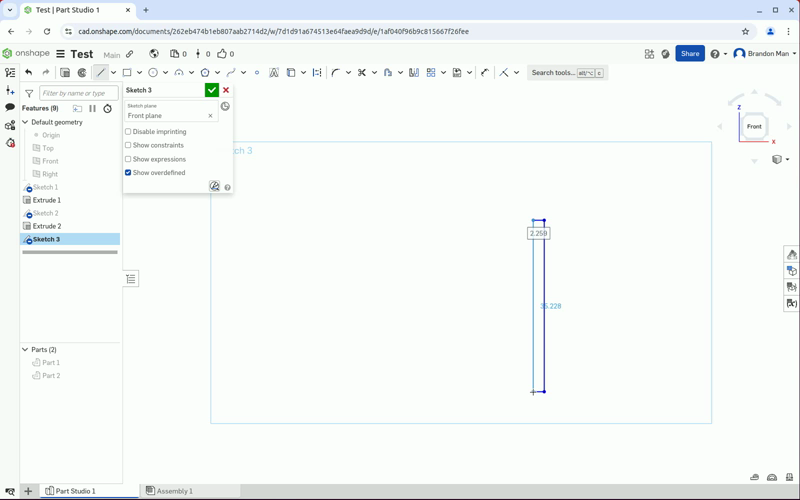
click(533, 391)
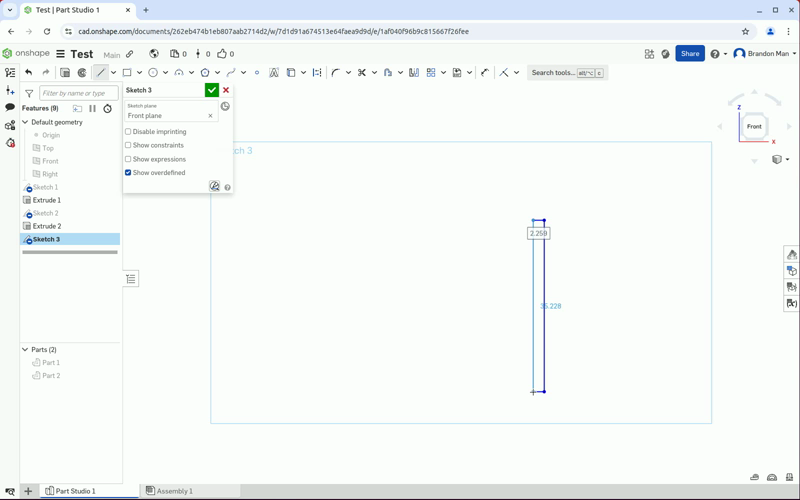
key(esc)
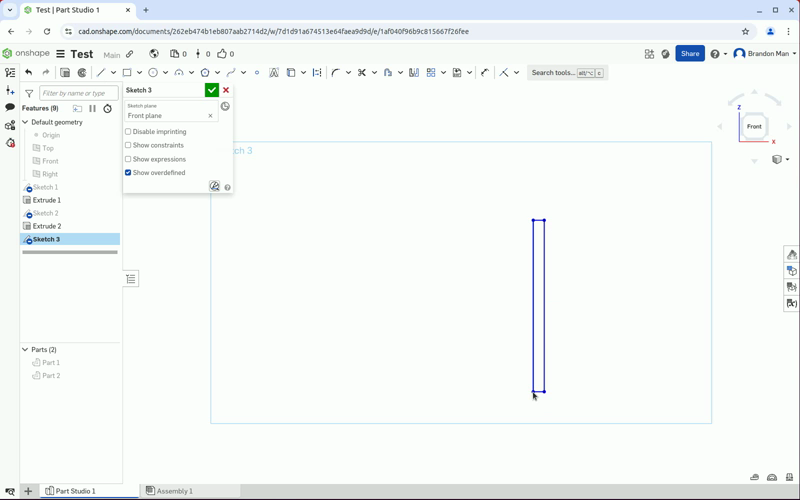
mouse_move(539, 239)
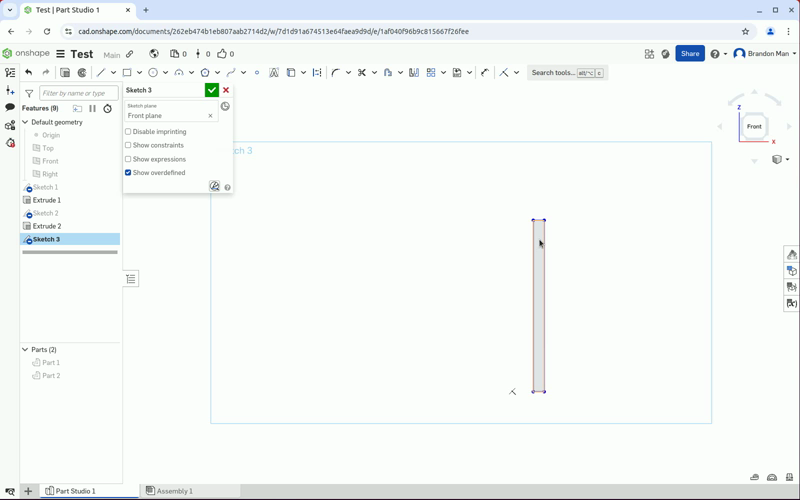
click(539, 239)
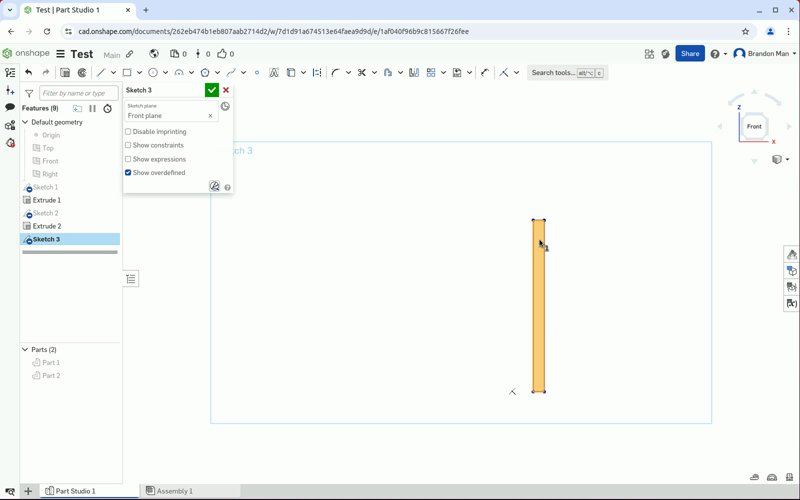
mouse_move(73, 352)
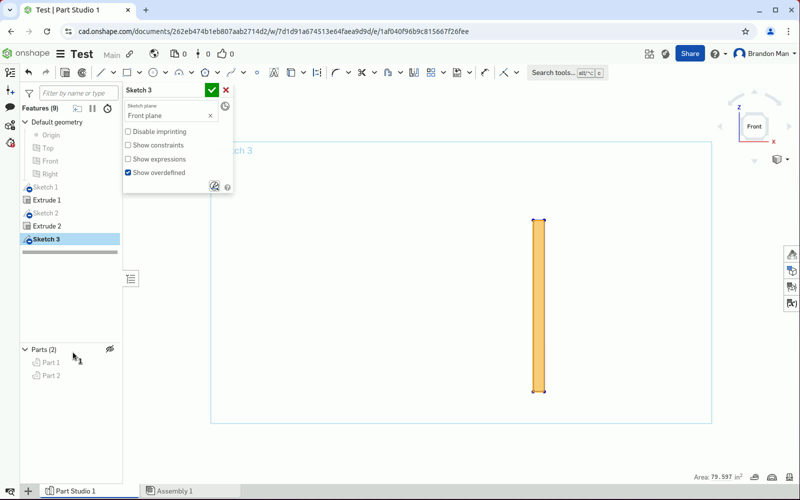
key(shift+y)
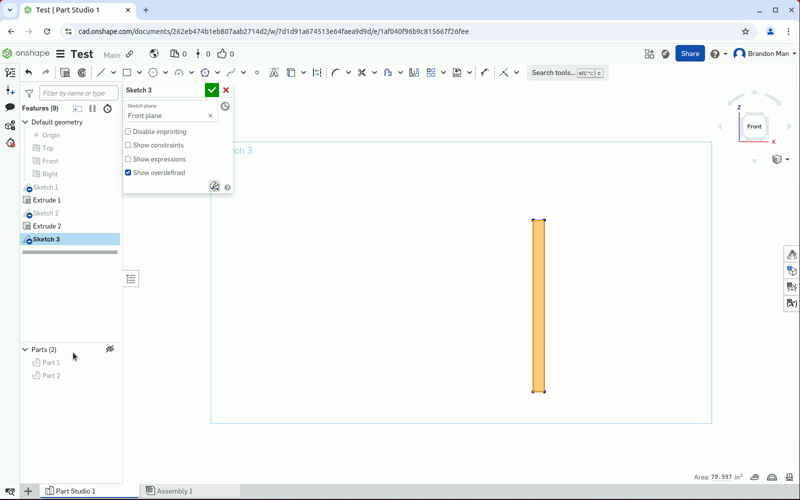
key(shift+e)
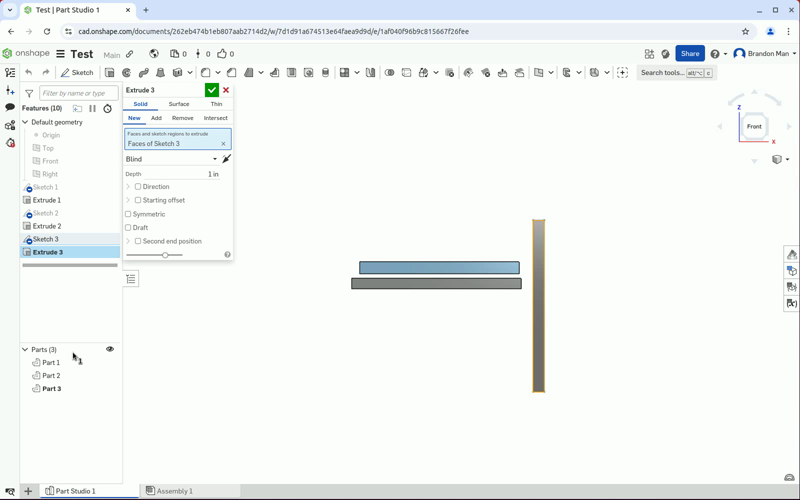
mouse_move(143, 106)
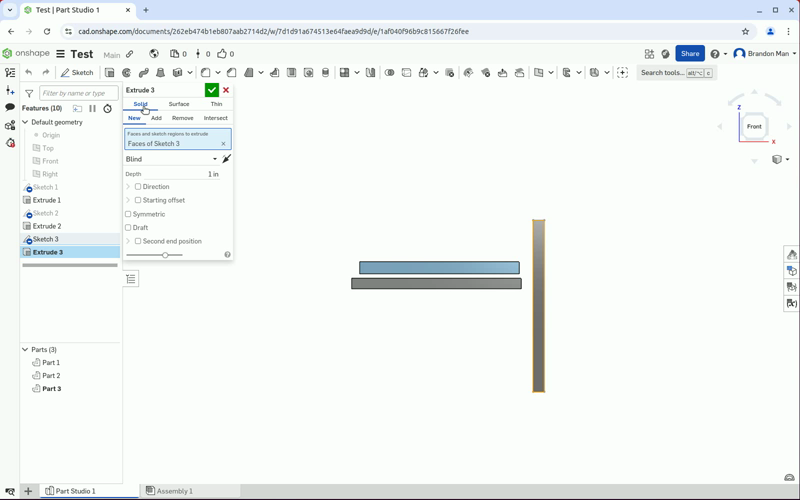
click(143, 106)
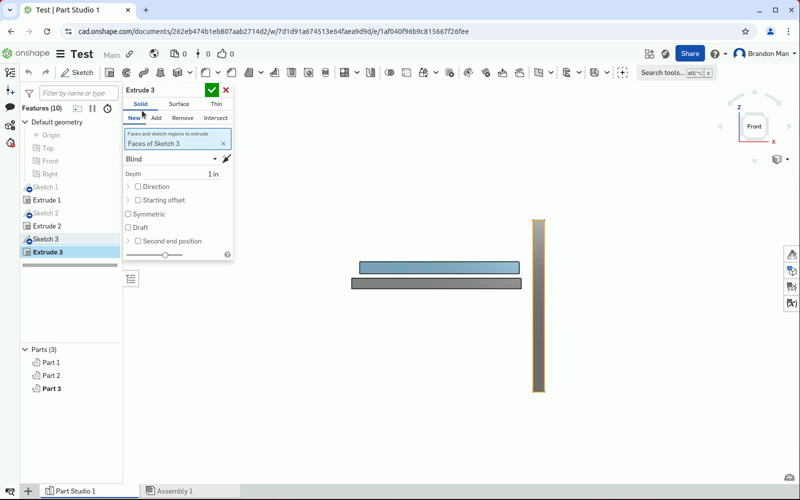
mouse_move(137, 120)
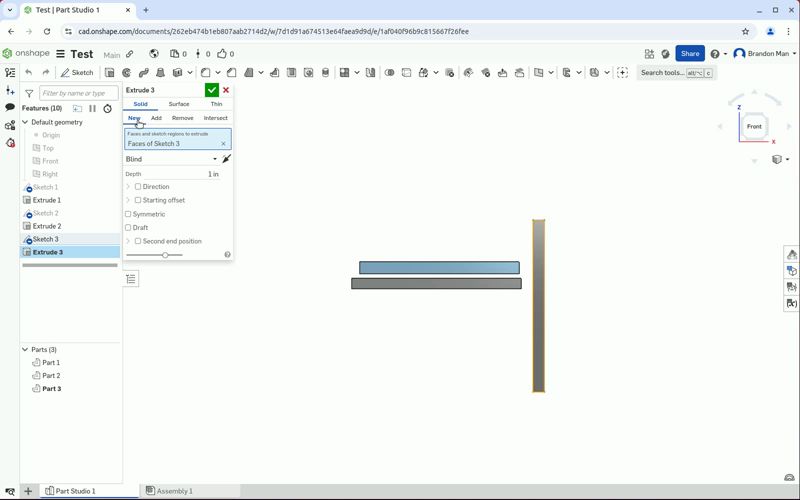
click(137, 120)
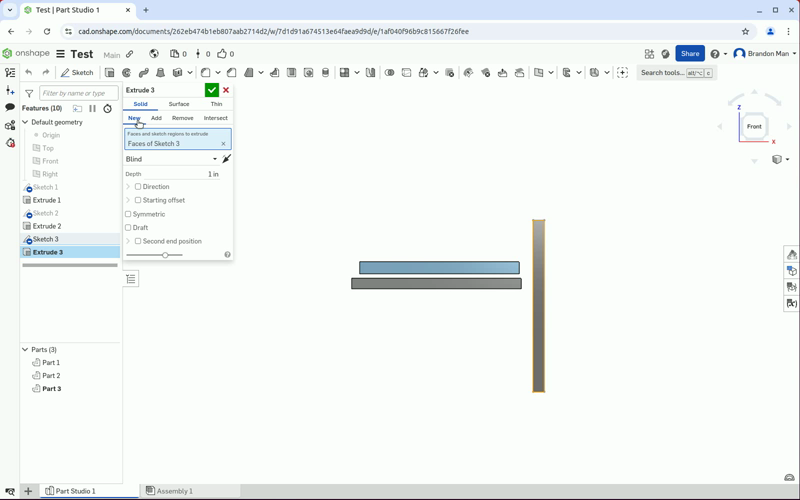
key(tab, 4)
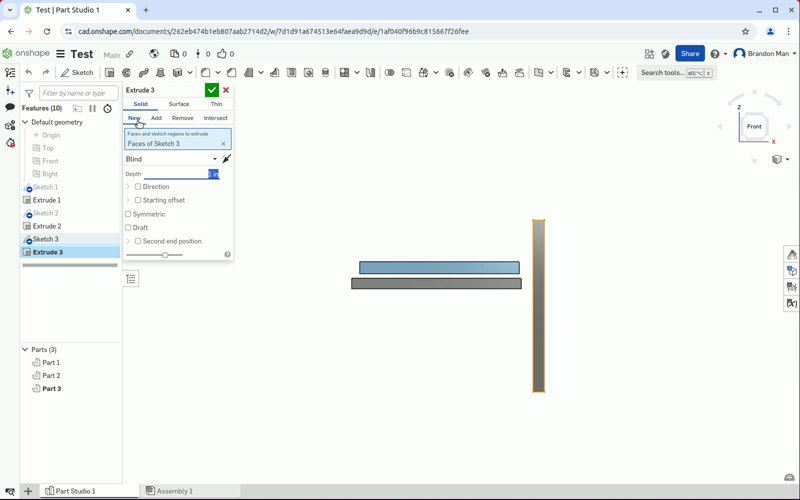
text(0.963)
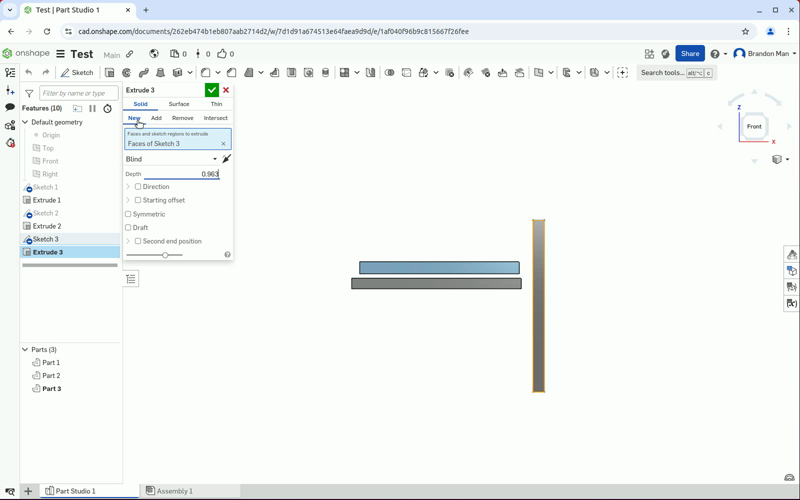
key(enter)
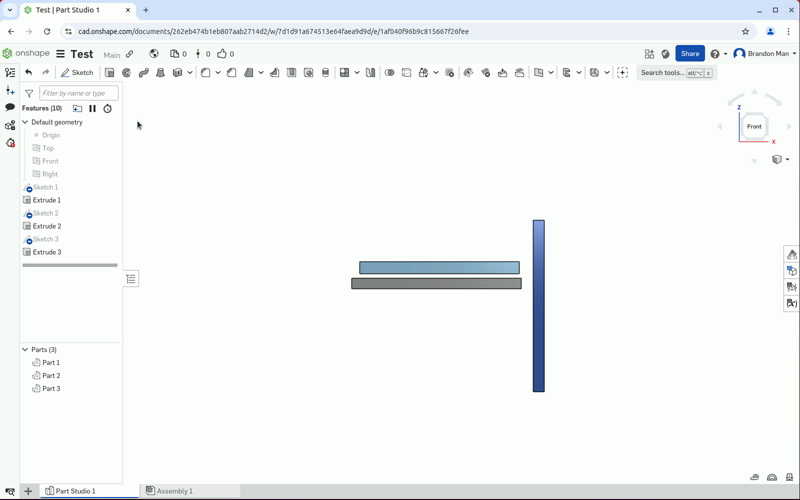
key(shift+h)
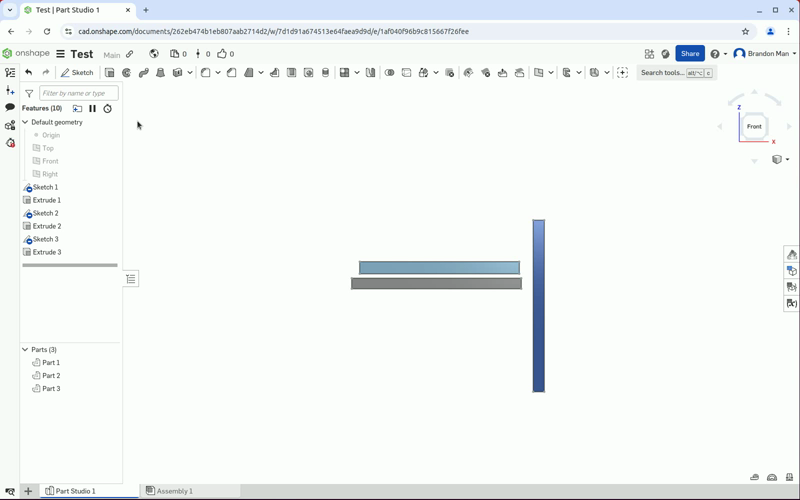
key(shift+h)
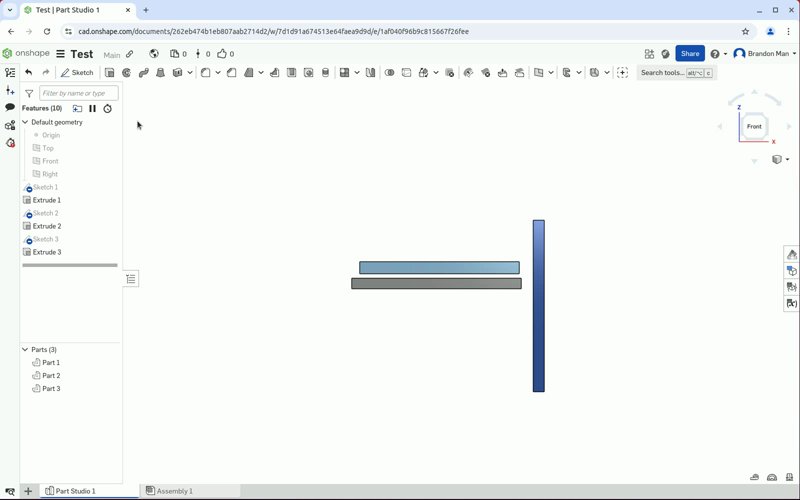
mouse_move(73, 189)
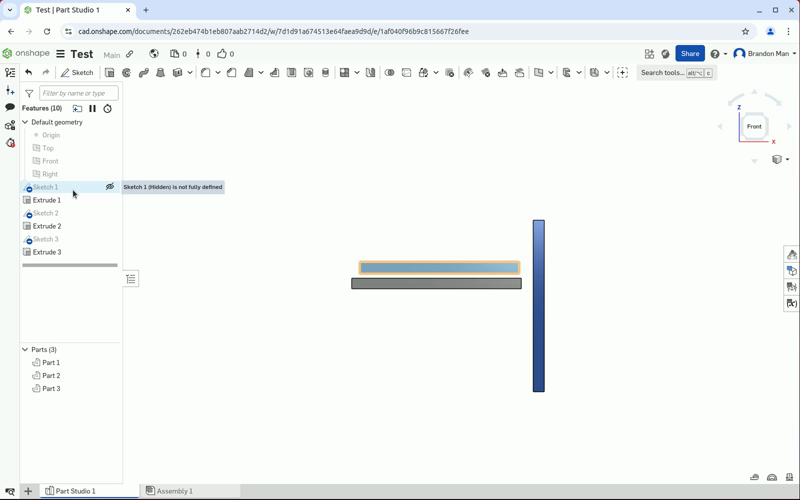
click(73, 189)
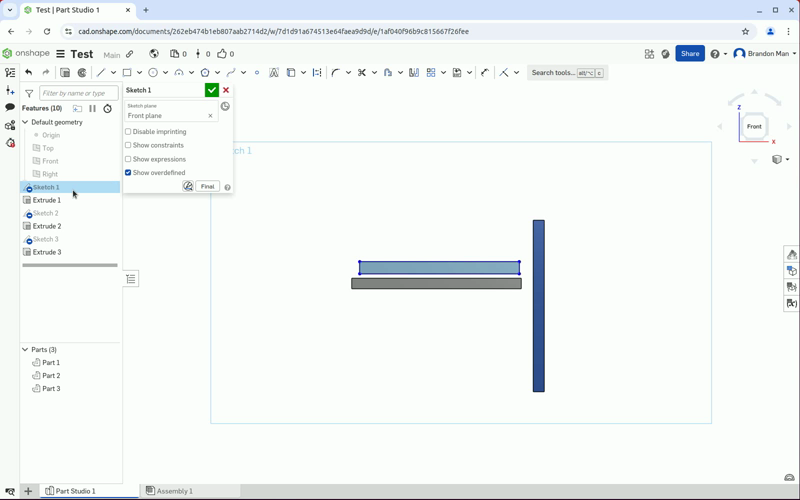
mouse_move(229, 92)
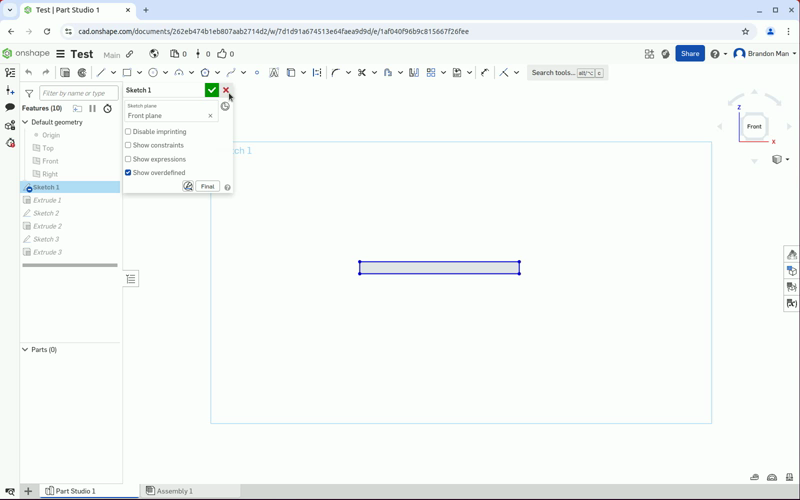
click(229, 92)
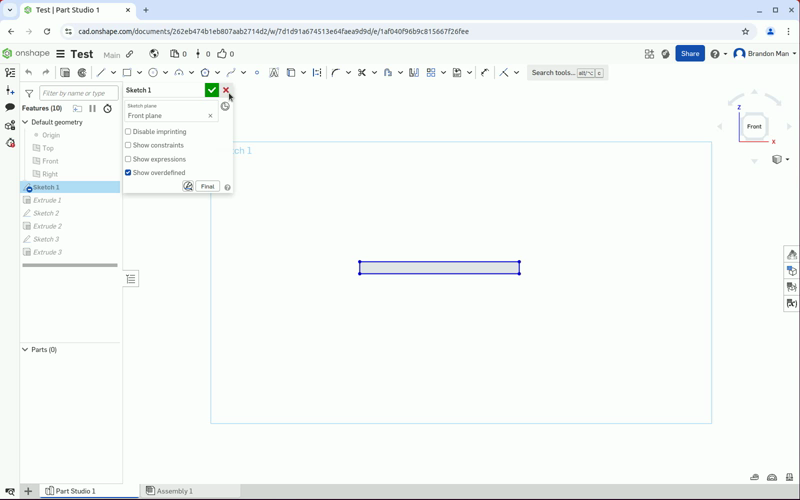
key(shift+s)
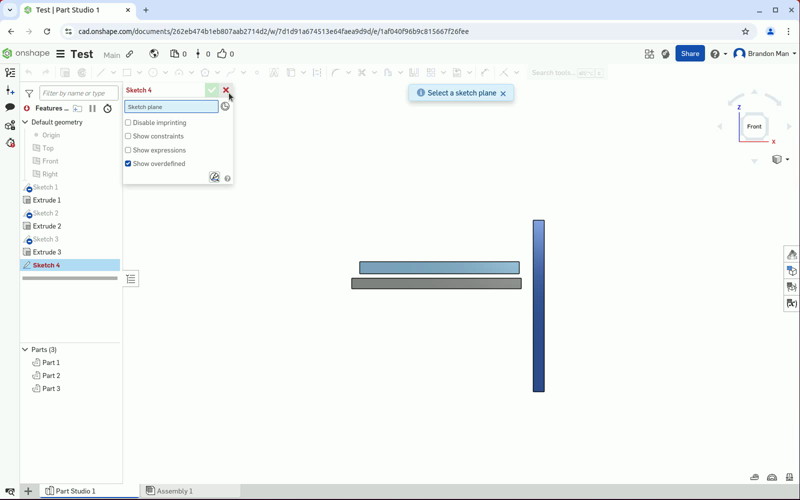
mouse_move(73, 163)
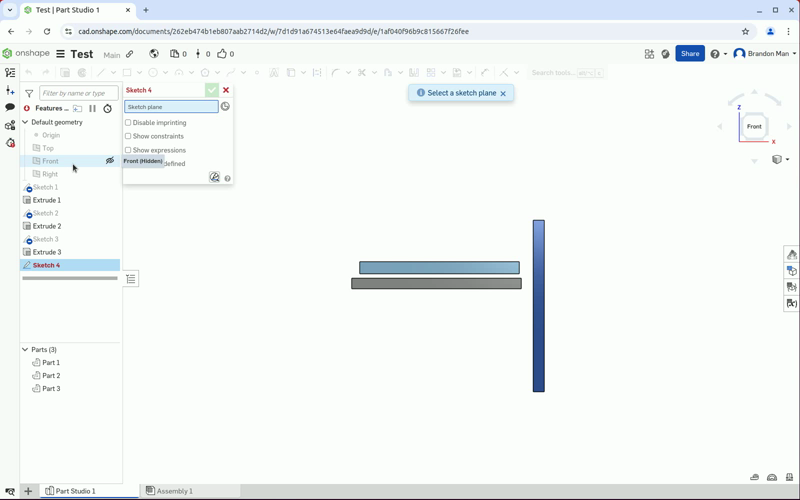
click(73, 163)
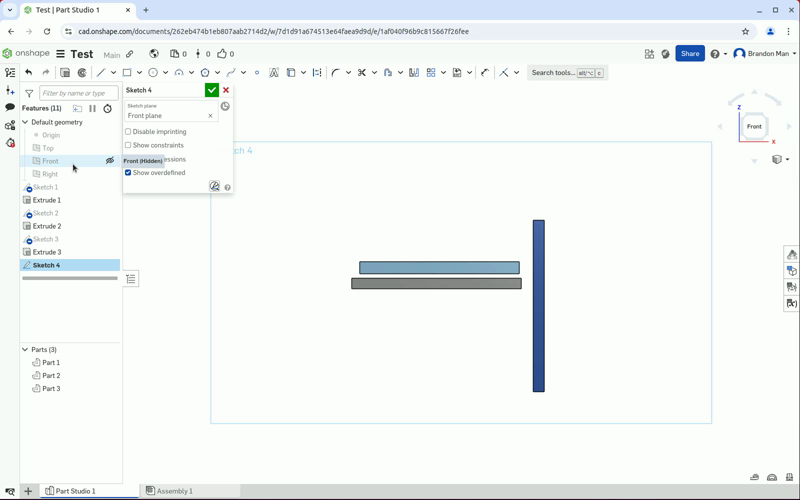
mouse_move(73, 352)
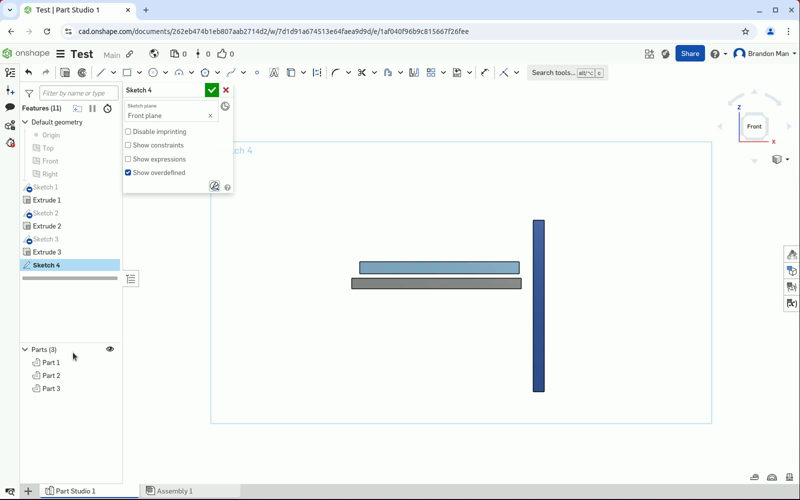
key(y)
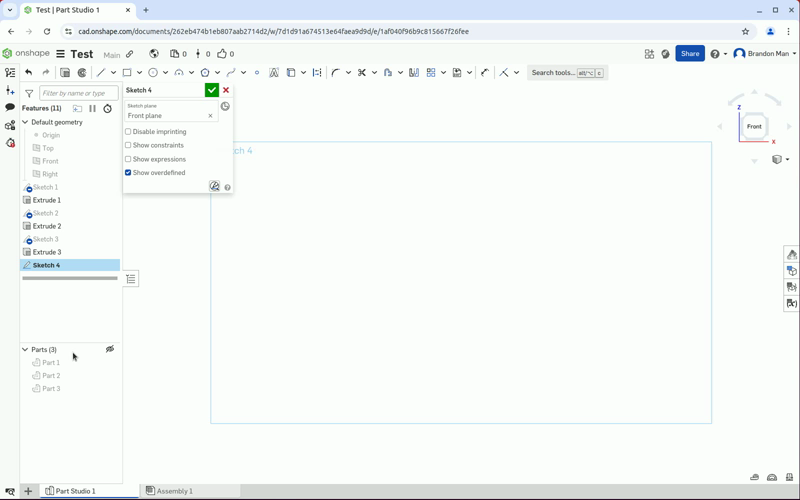
key(l)
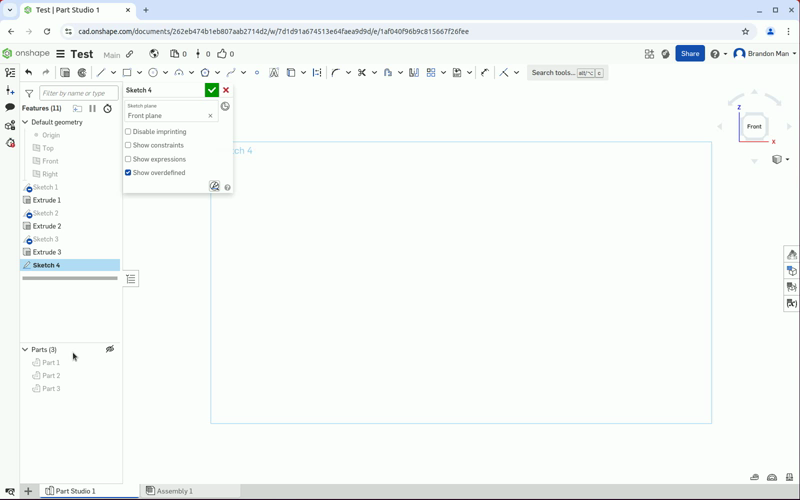
key_down(shift)
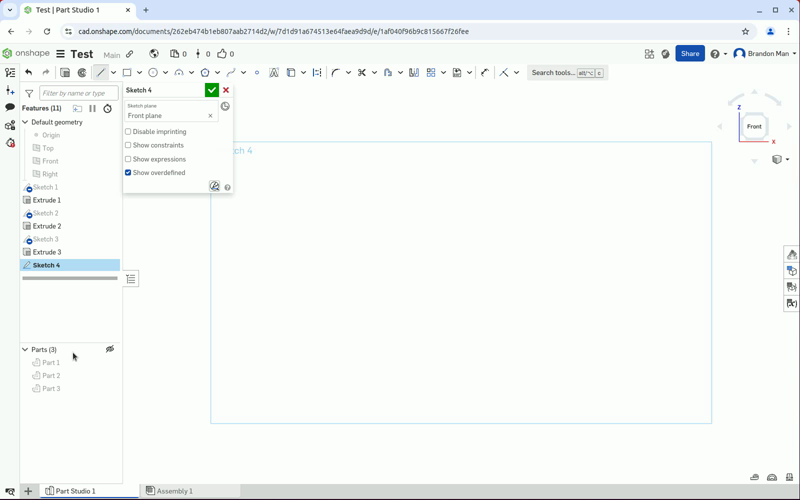
mouse_move(348, 304)
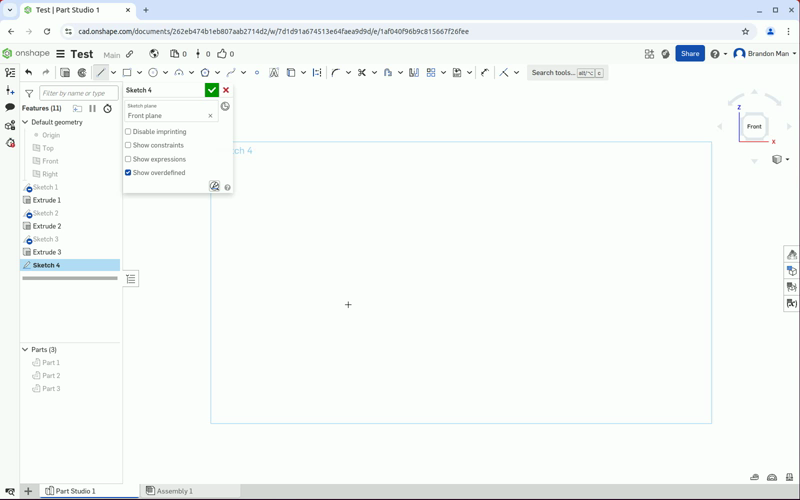
click(348, 304)
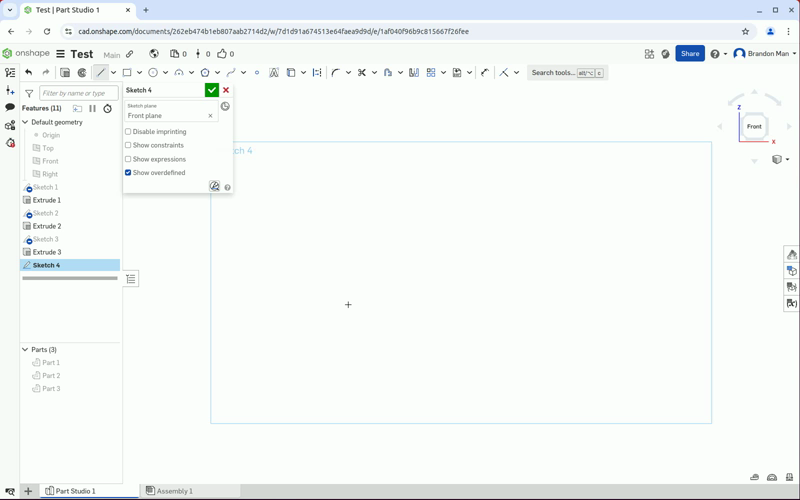
key_up(shift)
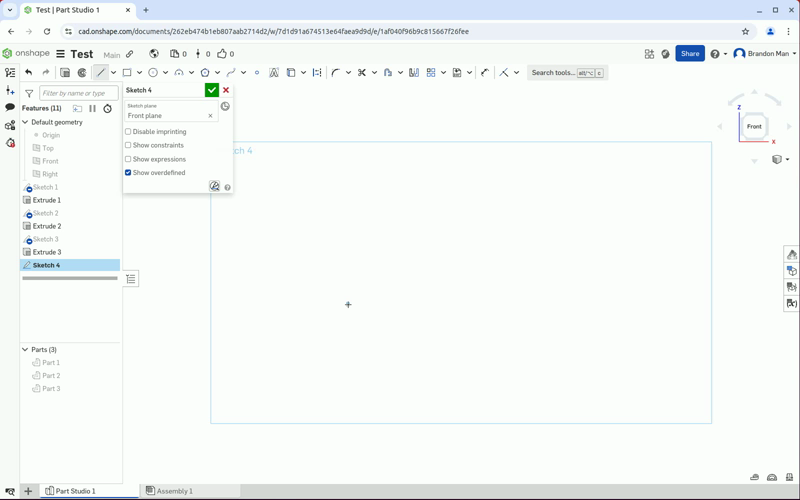
key_down(shift)
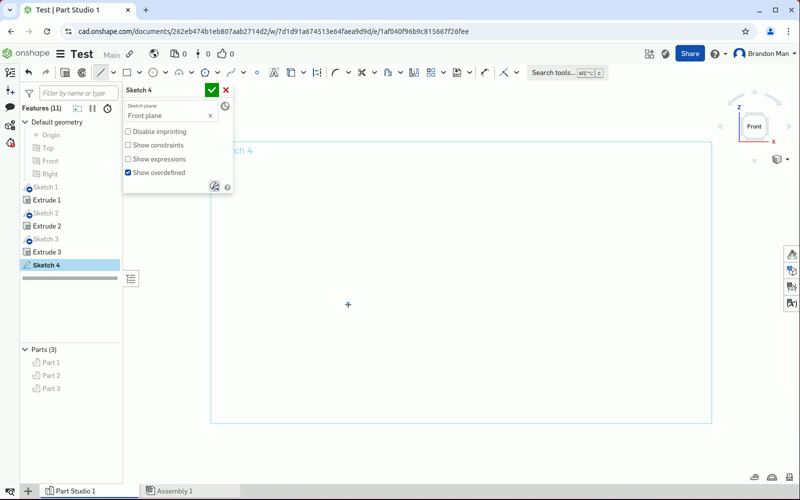
mouse_move(507, 304)
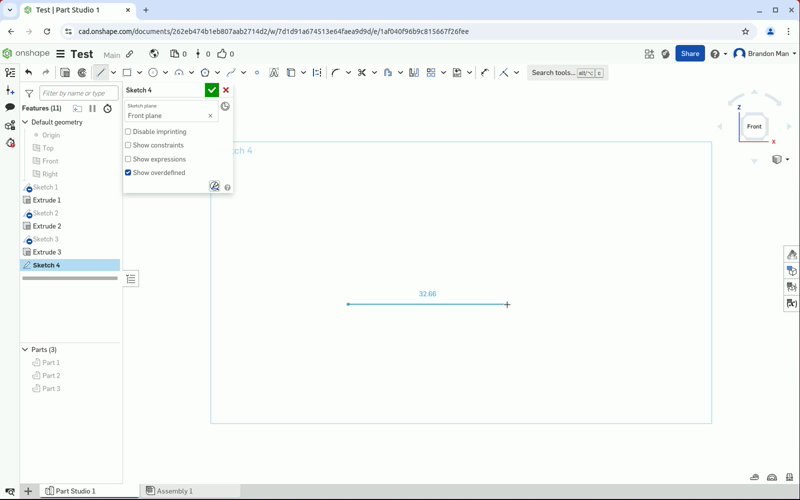
click(507, 304)
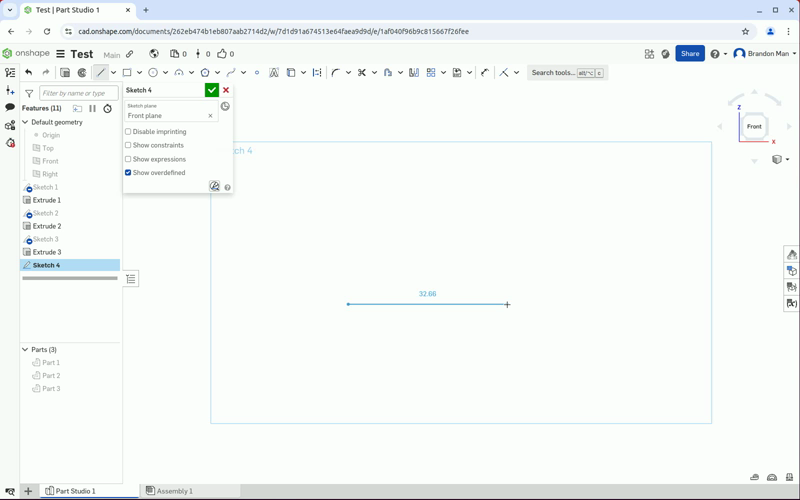
key_up(shift)
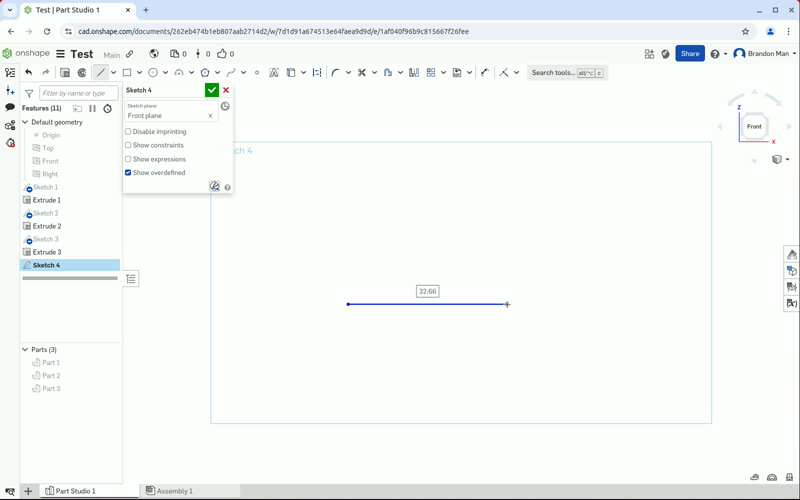
key_down(shift)
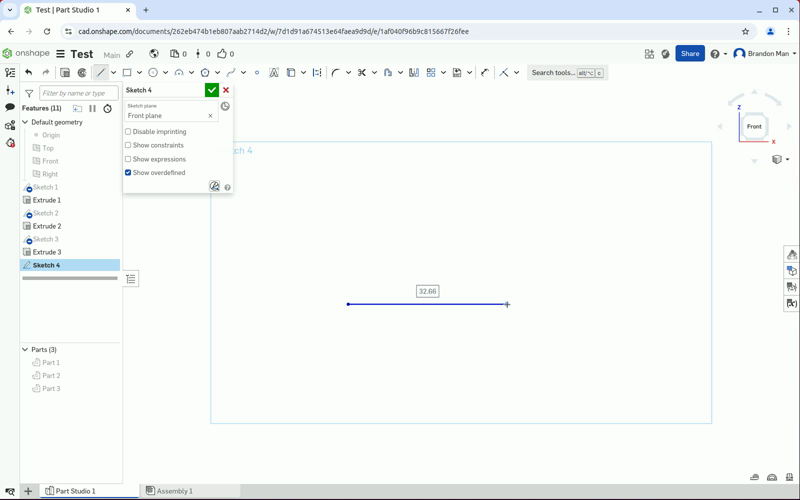
mouse_move(537, 304)
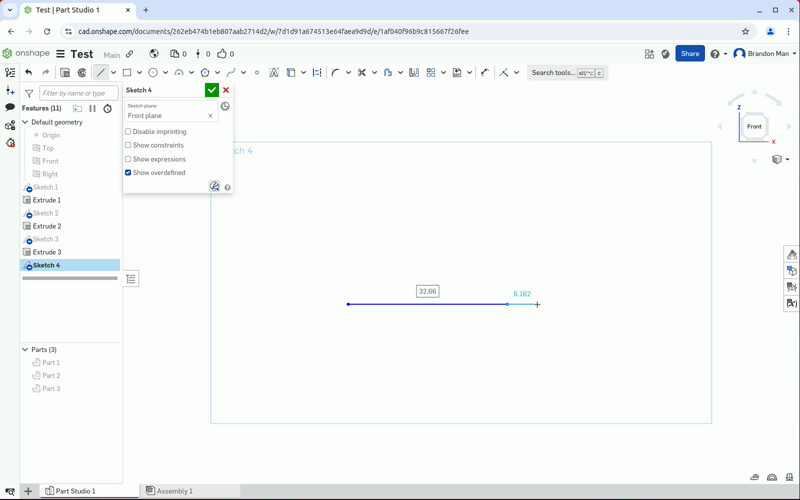
mouse_move(507, 299)
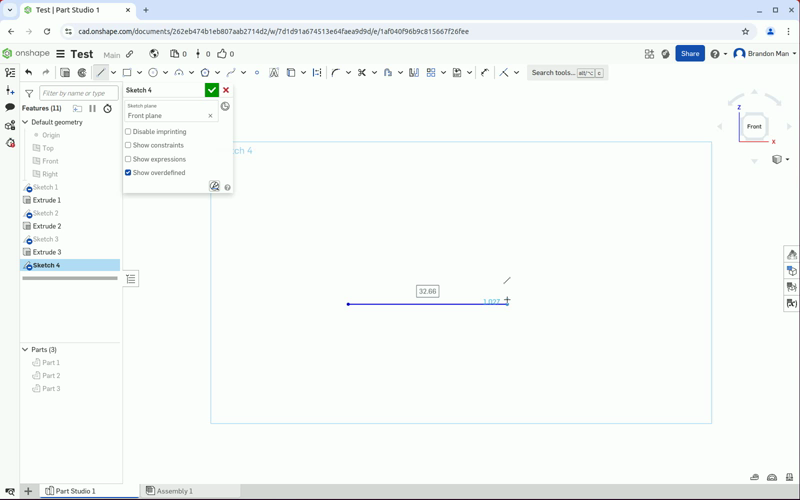
scroll(6)
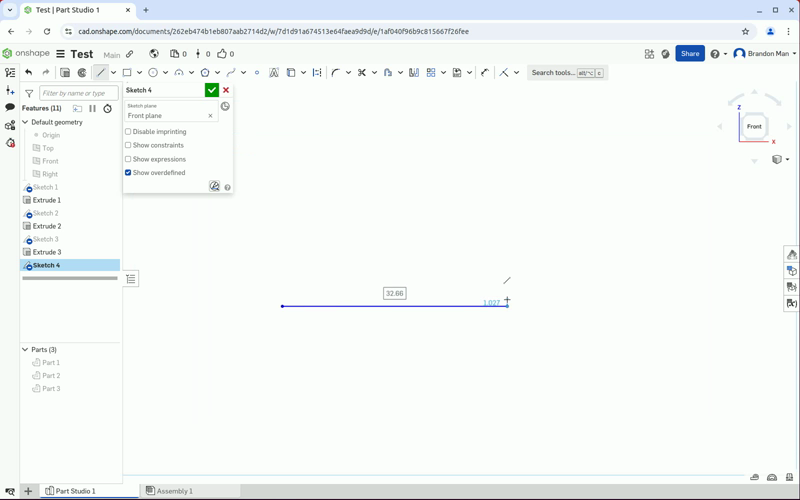
scroll(6)
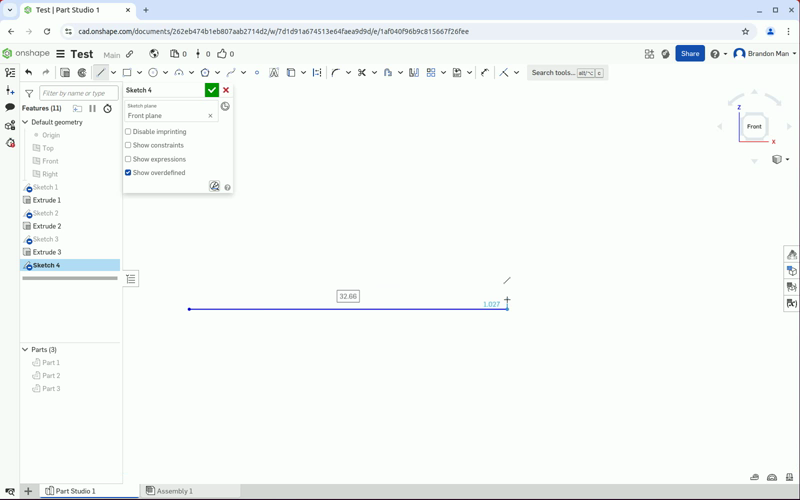
scroll(6)
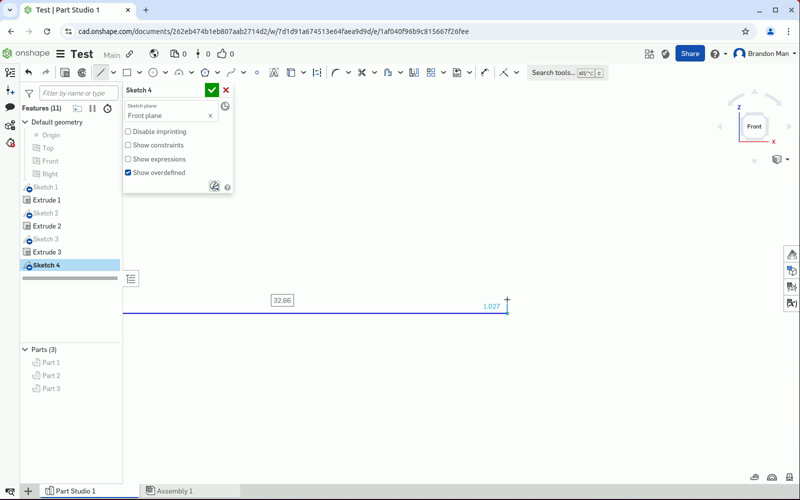
scroll(6)
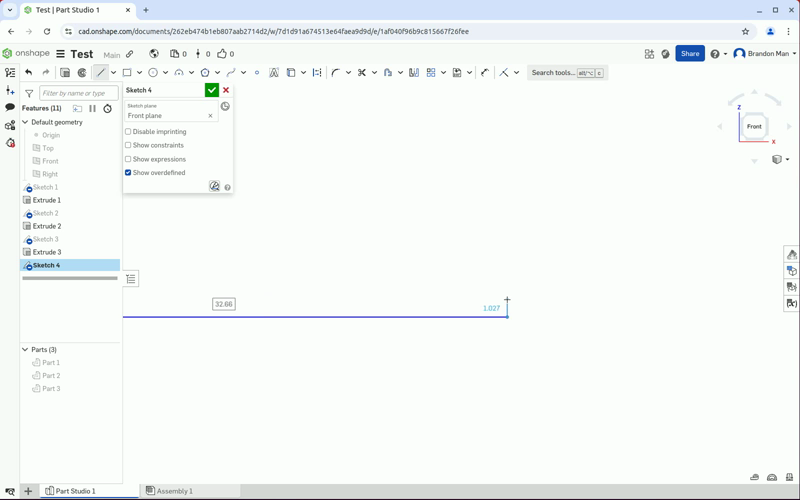
scroll(6)
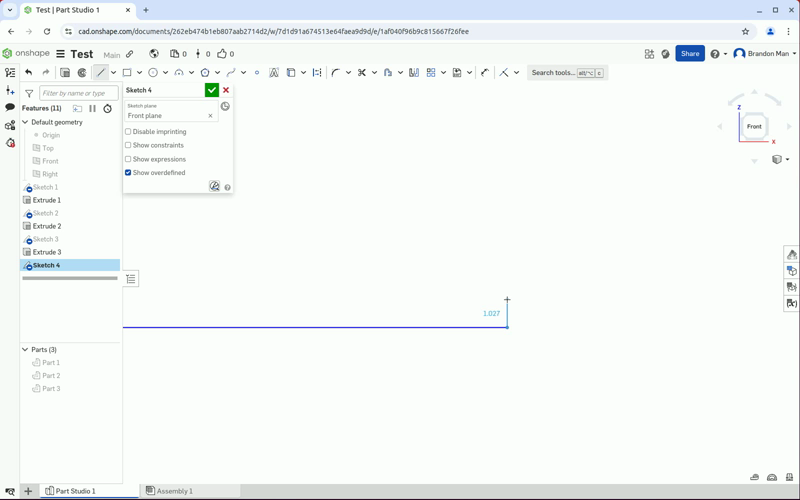
scroll(6)
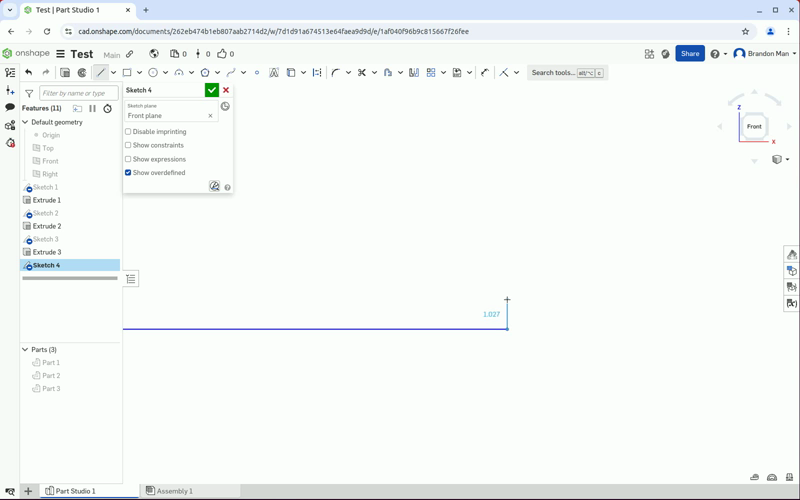
scroll(6)
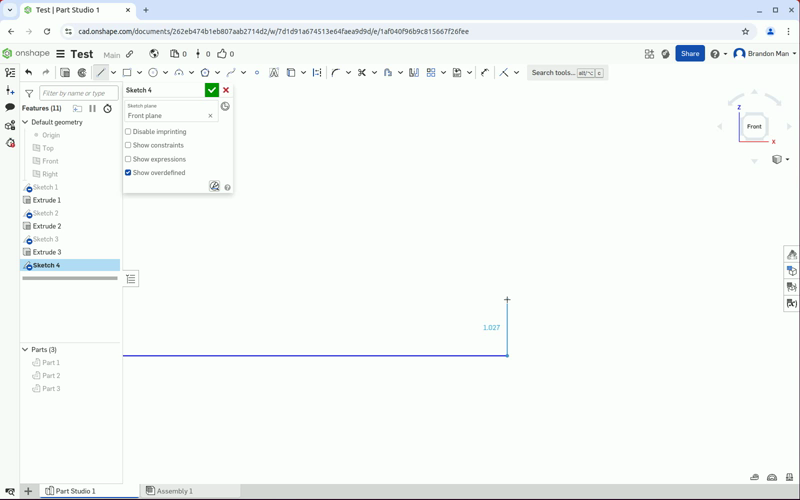
click(507, 299)
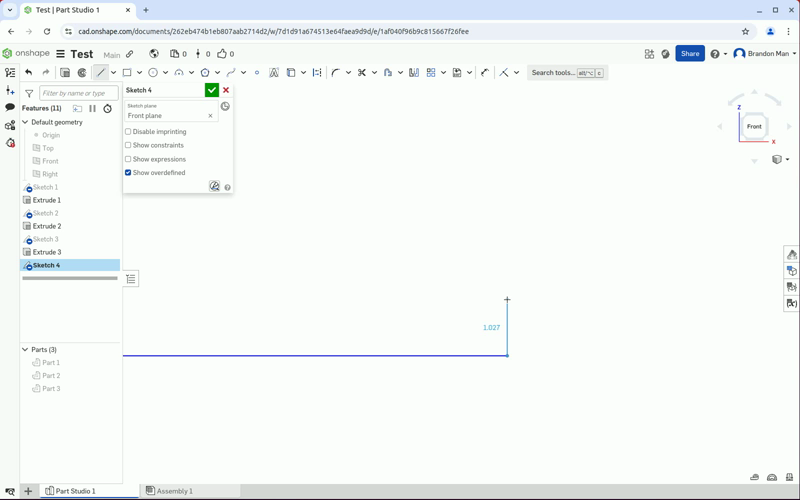
scroll(-6)
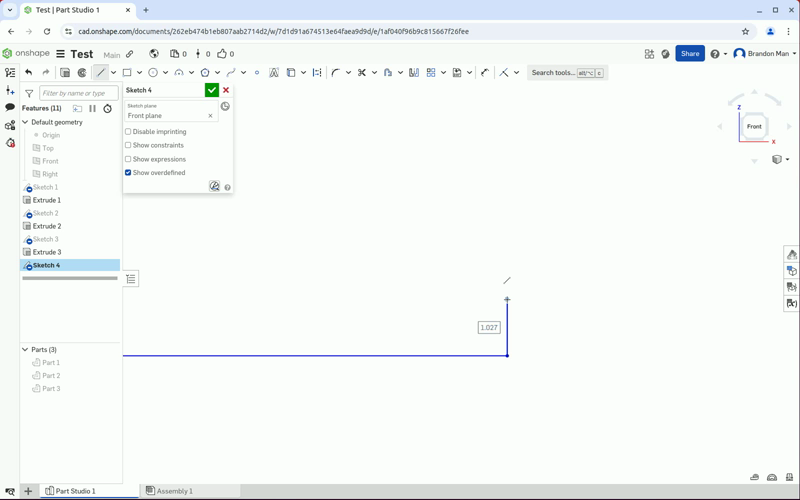
scroll(-6)
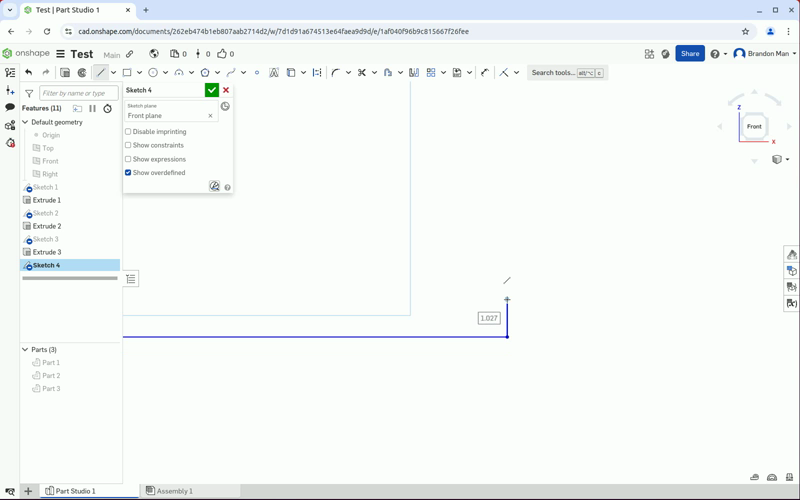
scroll(-6)
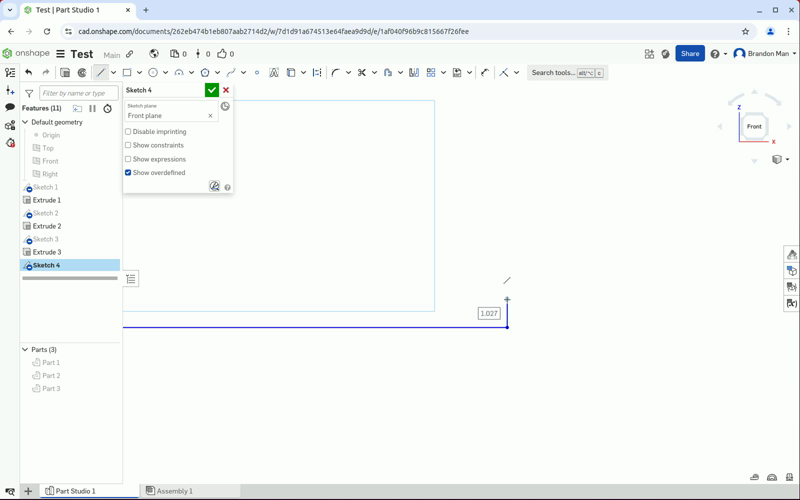
scroll(-6)
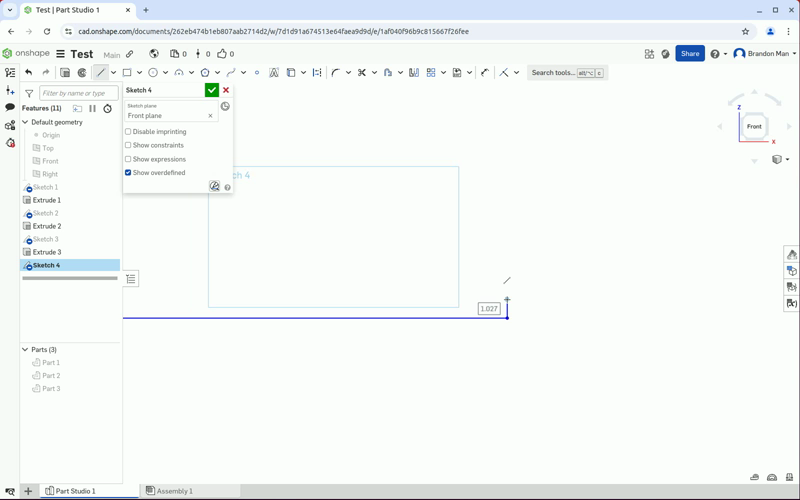
scroll(-6)
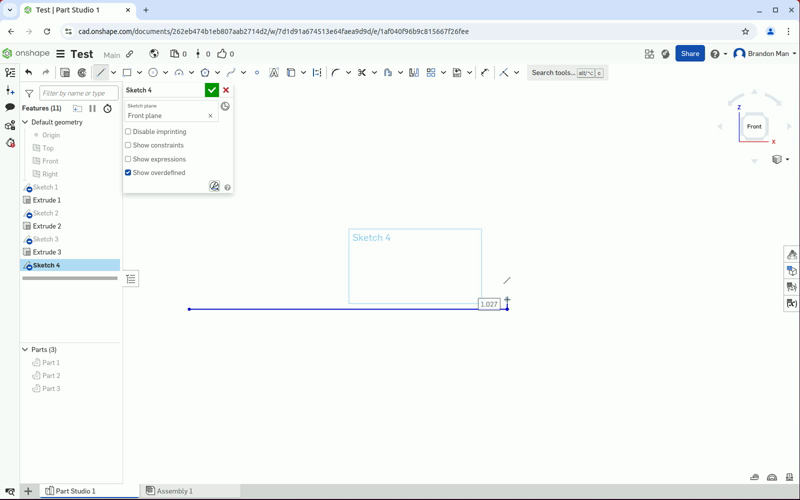
scroll(-6)
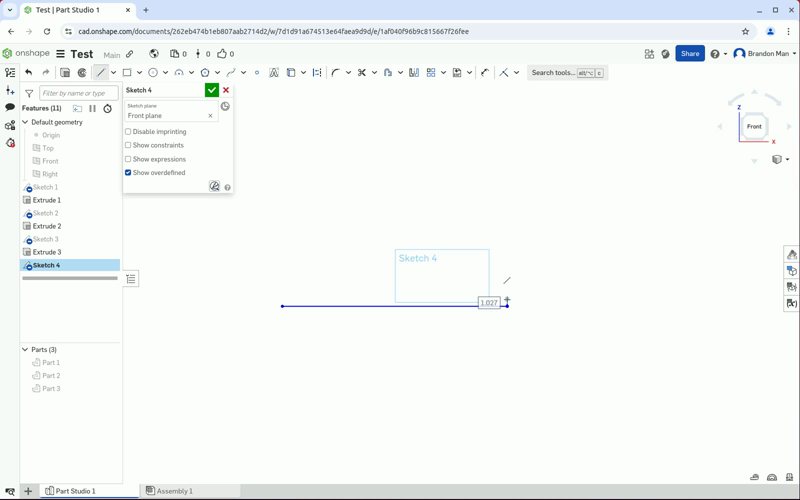
scroll(-6)
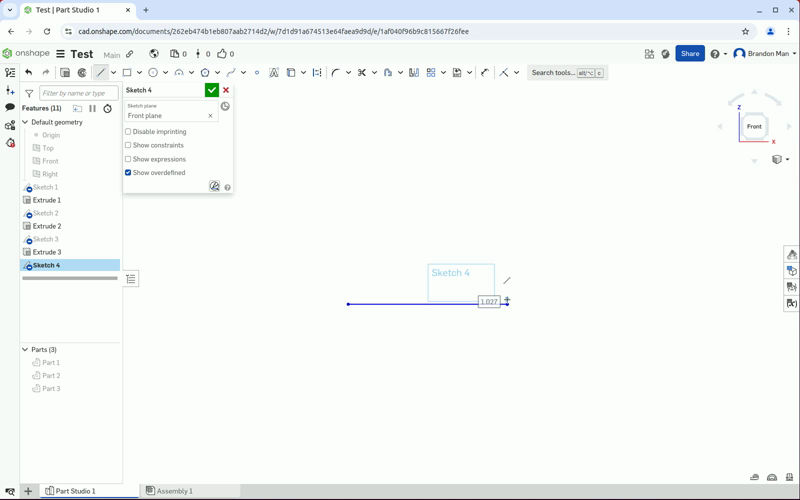
key_up(shift)
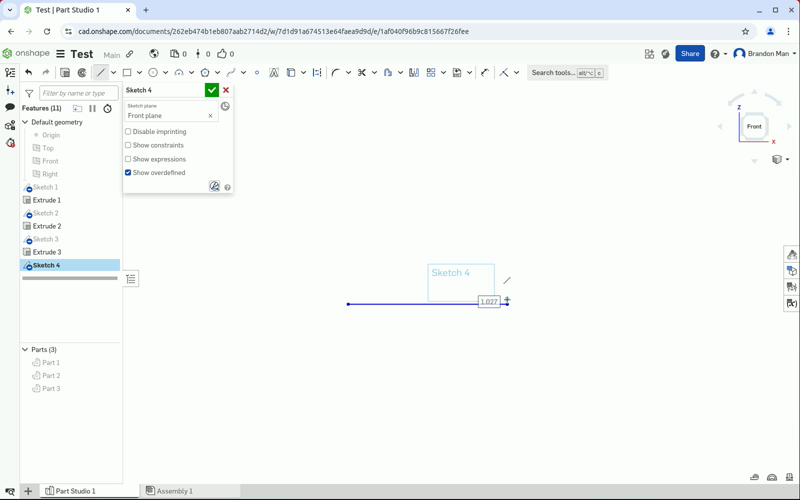
key_down(shift)
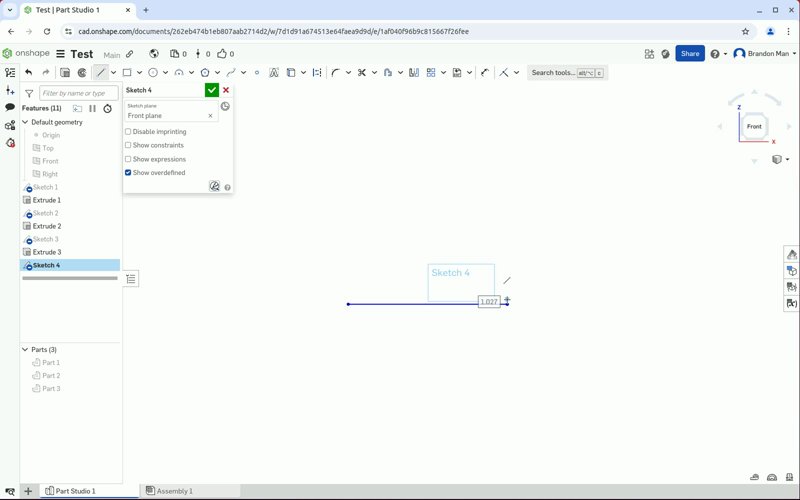
mouse_move(348, 299)
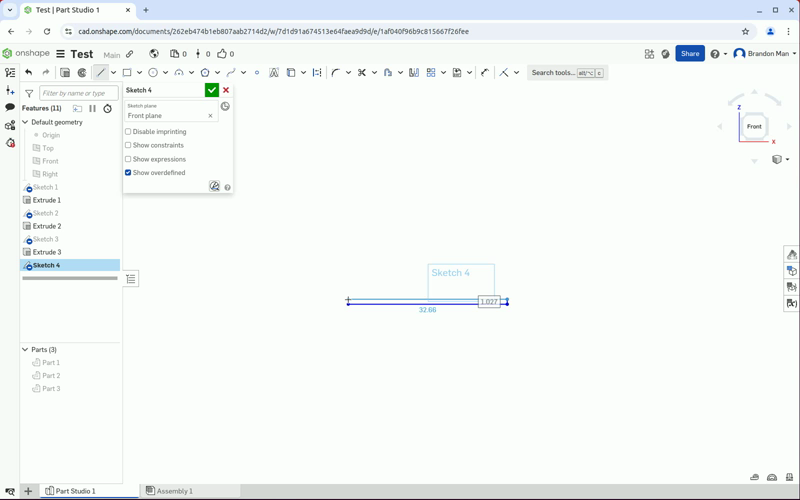
click(348, 299)
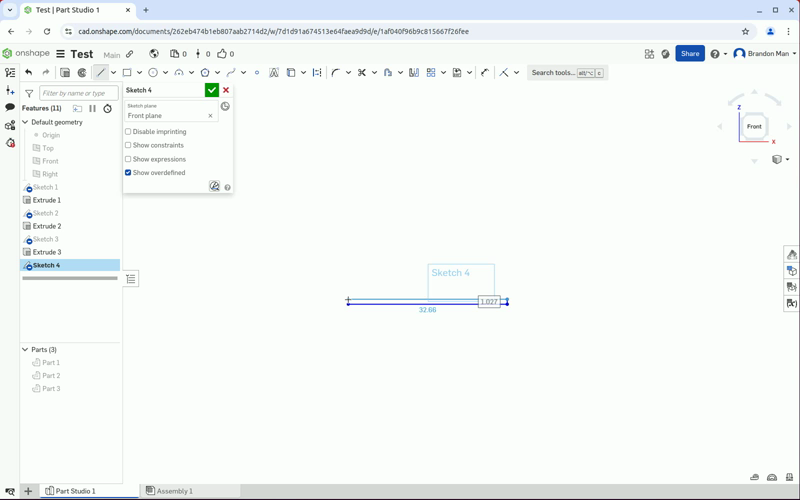
key_up(shift)
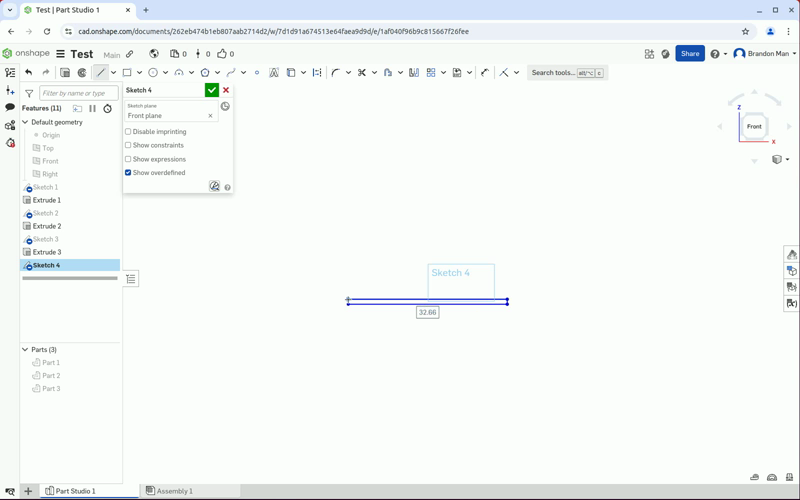
mouse_move(378, 299)
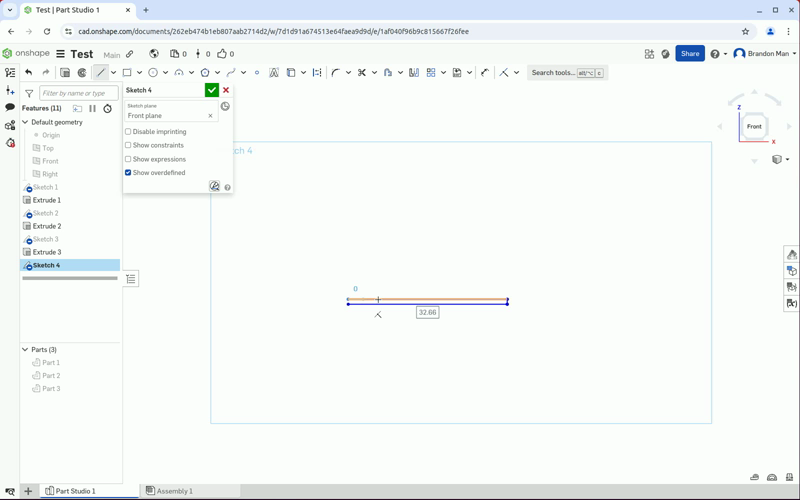
key_down(shift)
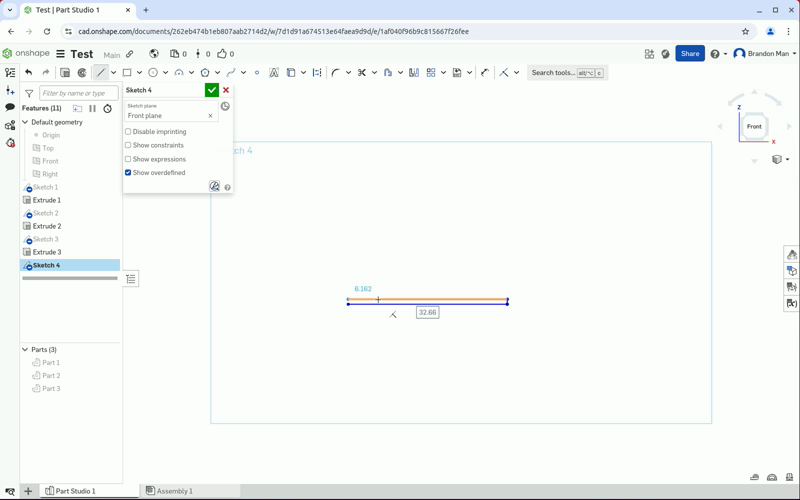
mouse_move(348, 304)
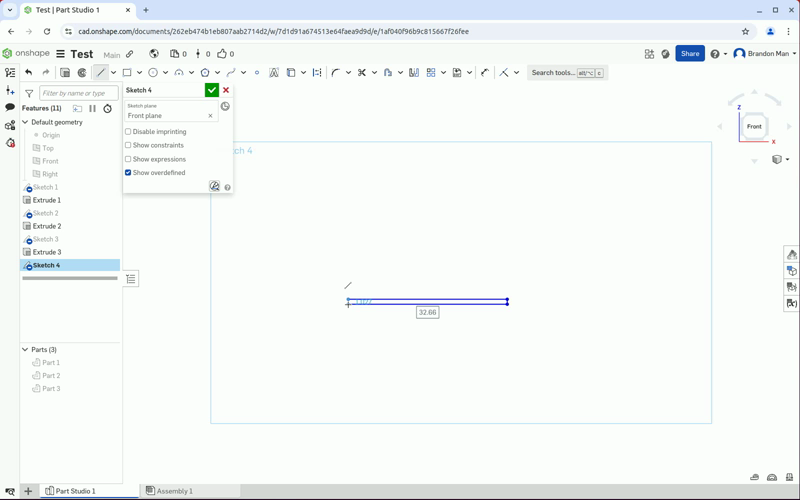
scroll(6)
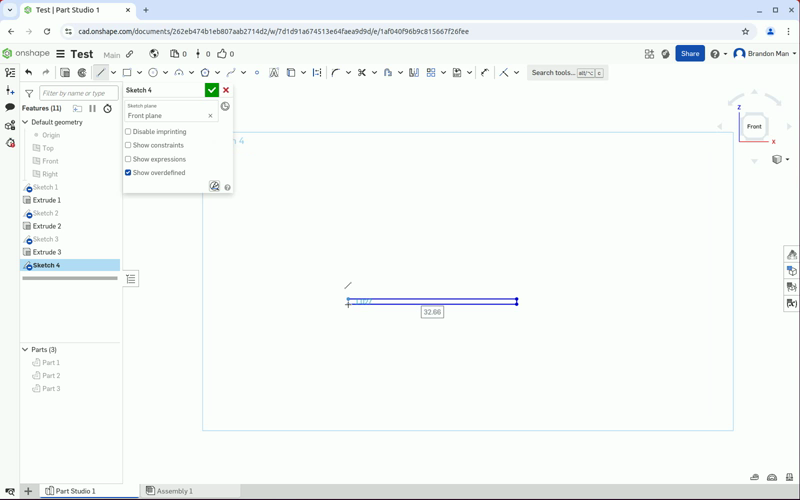
scroll(6)
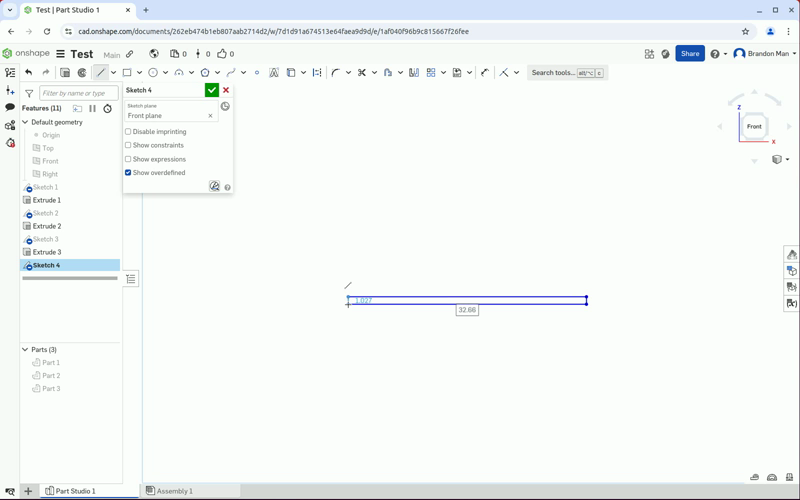
scroll(6)
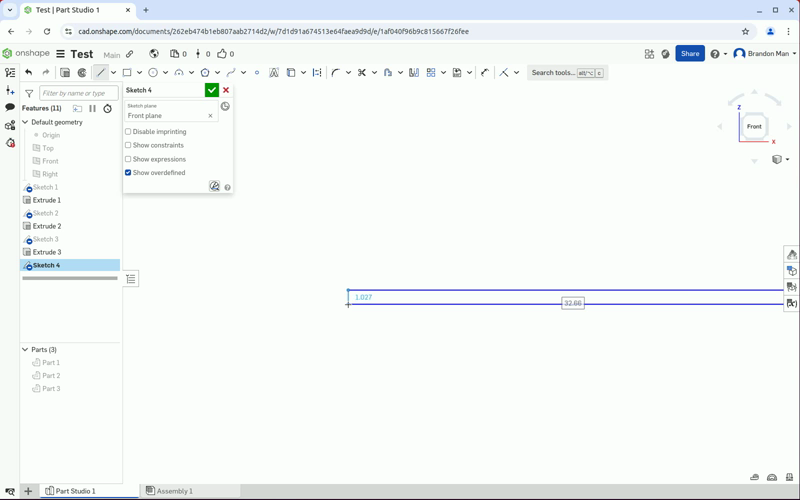
scroll(6)
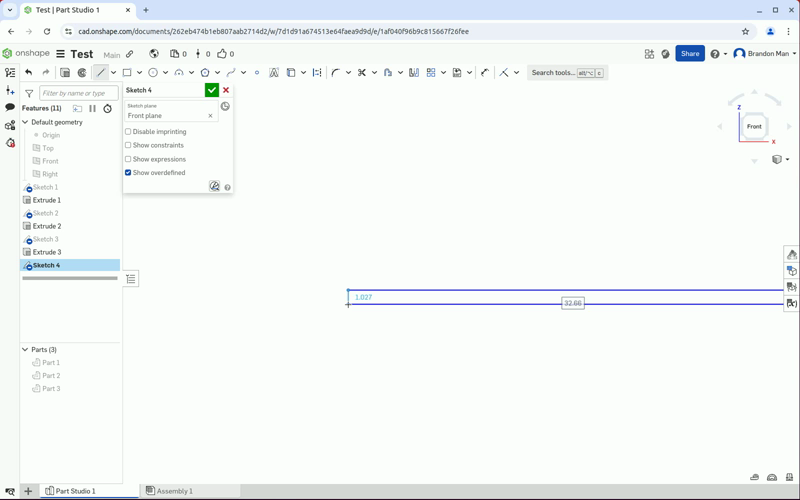
scroll(6)
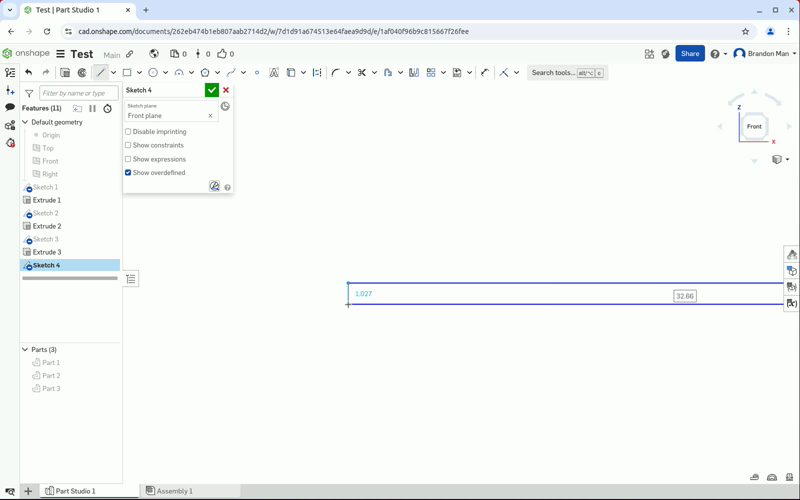
scroll(6)
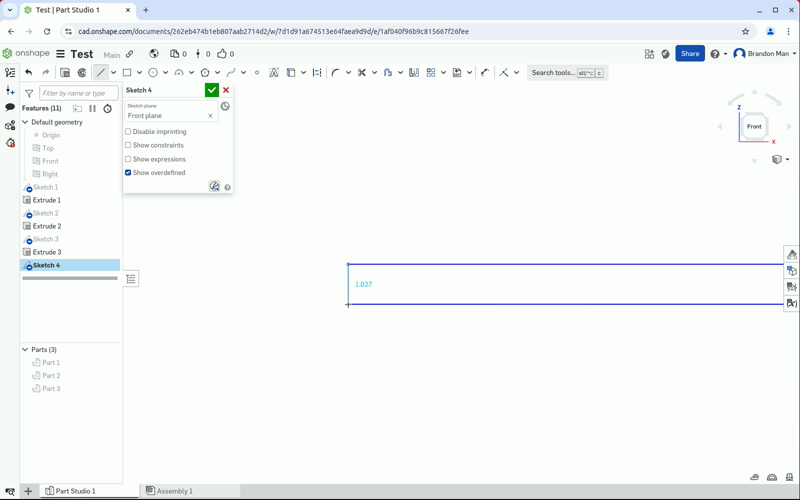
scroll(6)
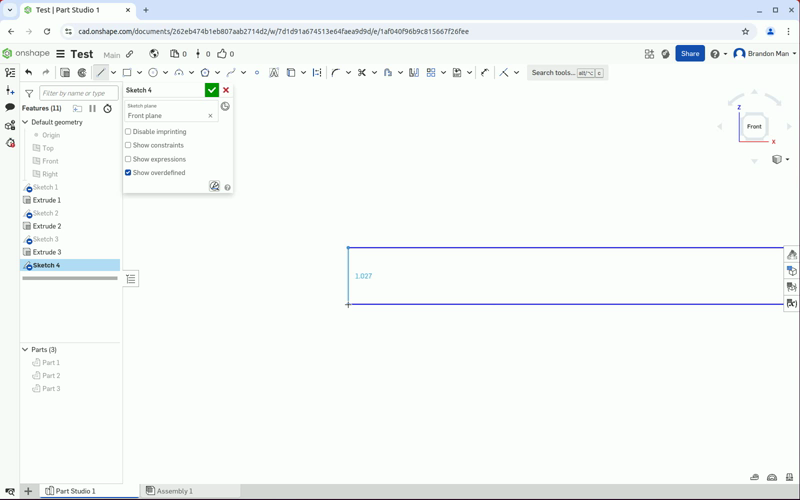
key_up(shift)
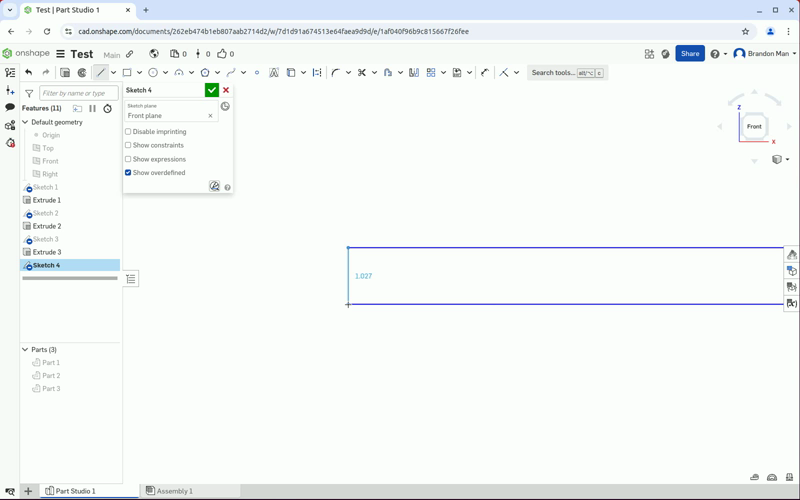
click(348, 304)
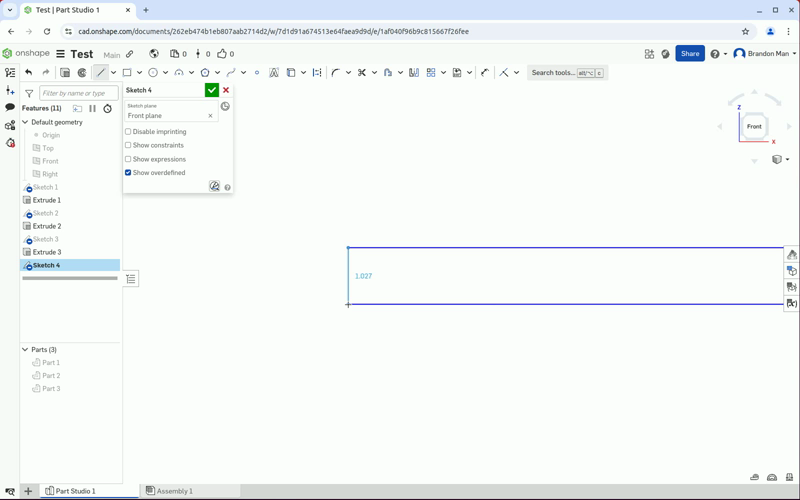
scroll(-6)
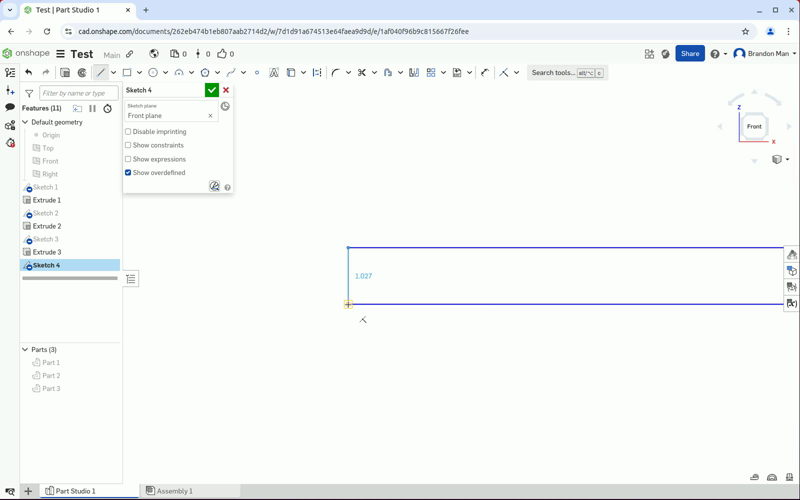
scroll(-6)
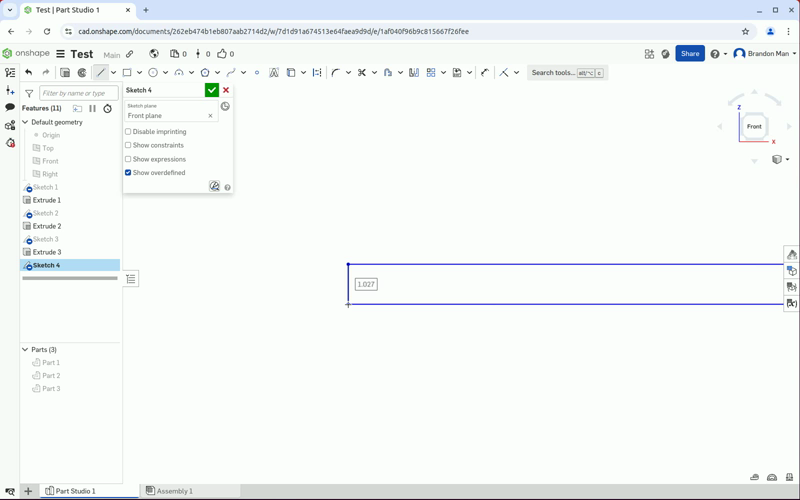
scroll(-6)
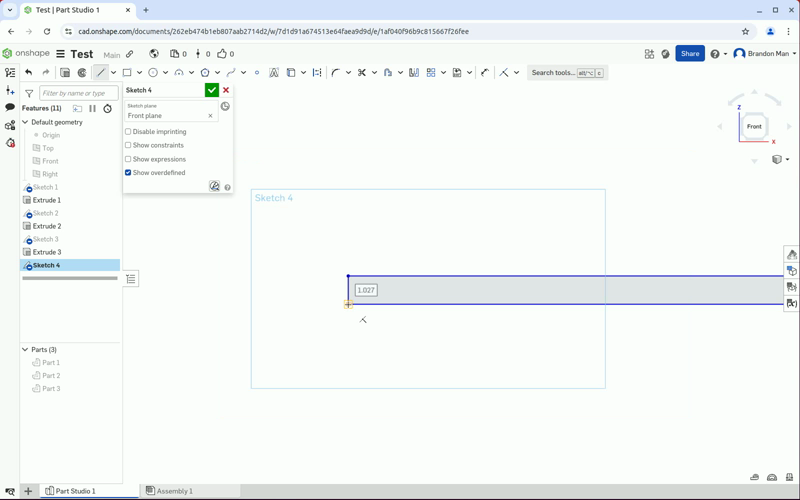
scroll(-6)
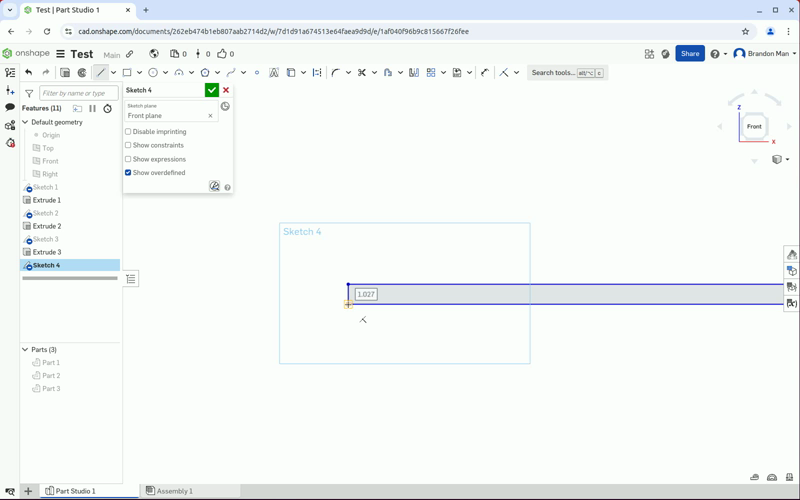
scroll(-6)
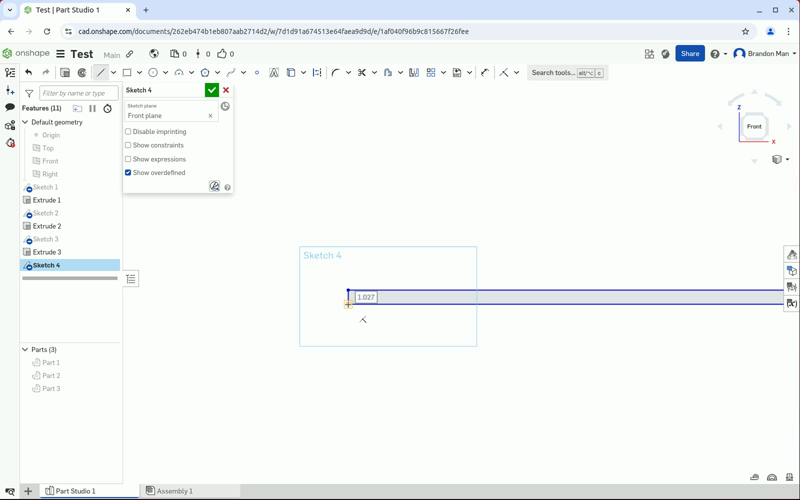
scroll(-6)
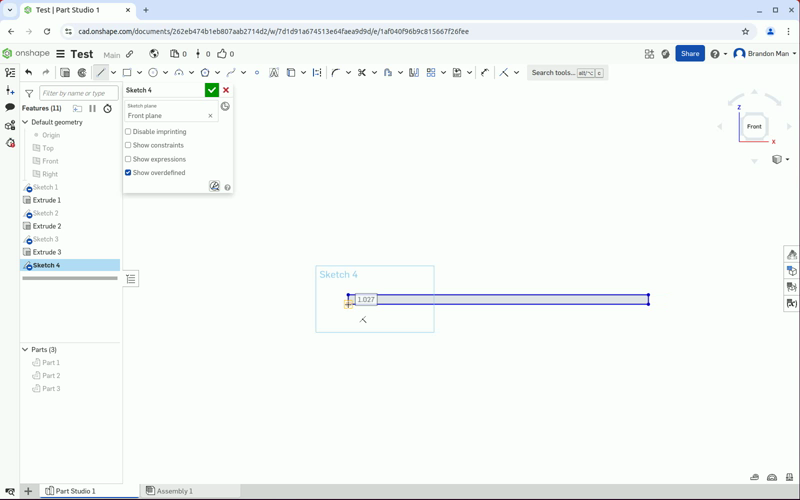
scroll(-6)
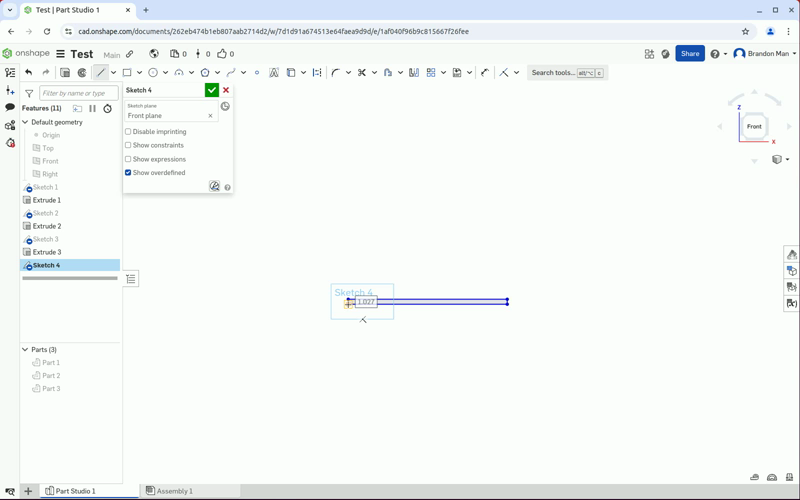
key(esc)
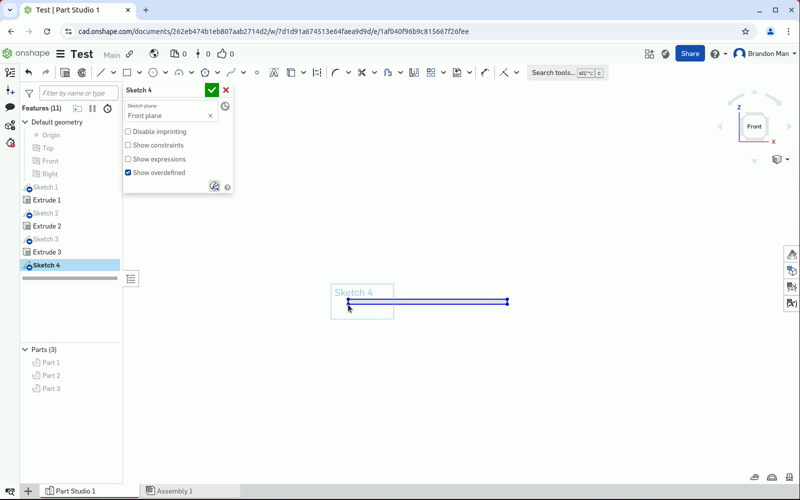
mouse_move(373, 299)
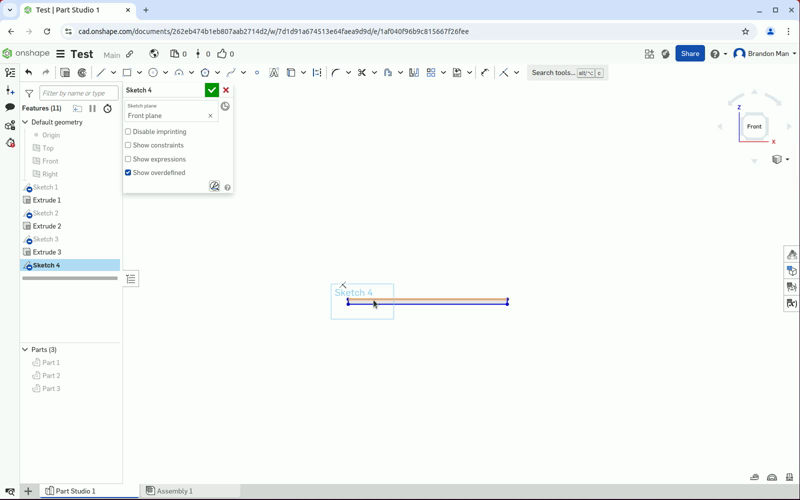
scroll(6)
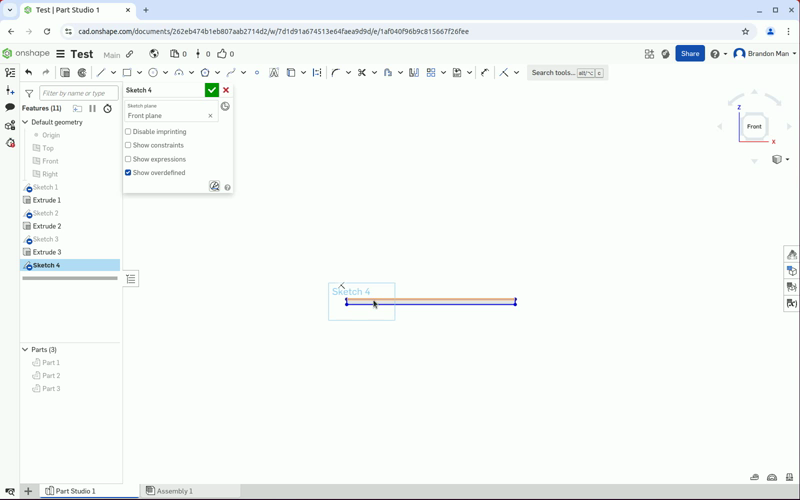
scroll(6)
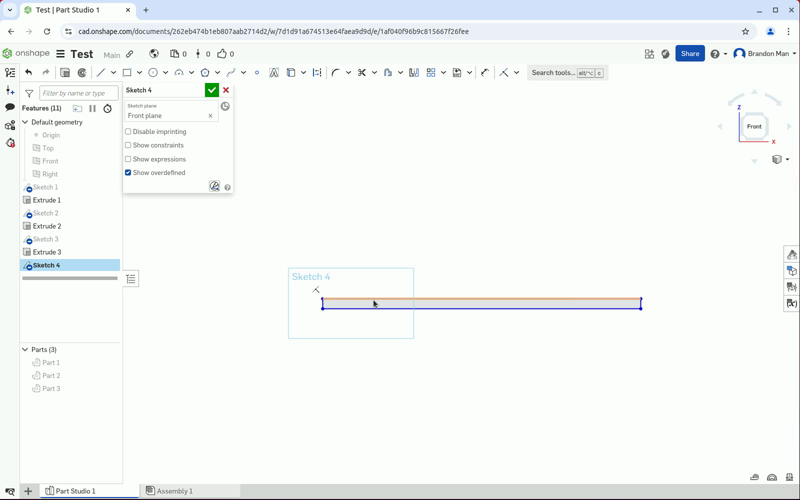
scroll(6)
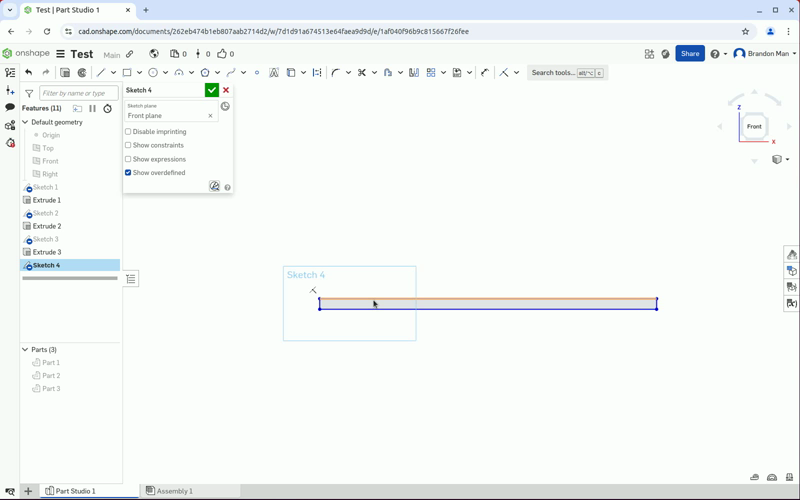
scroll(6)
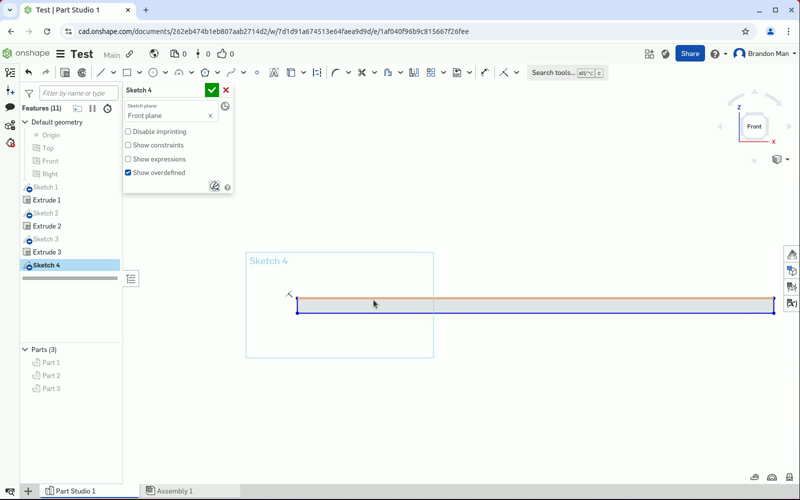
scroll(6)
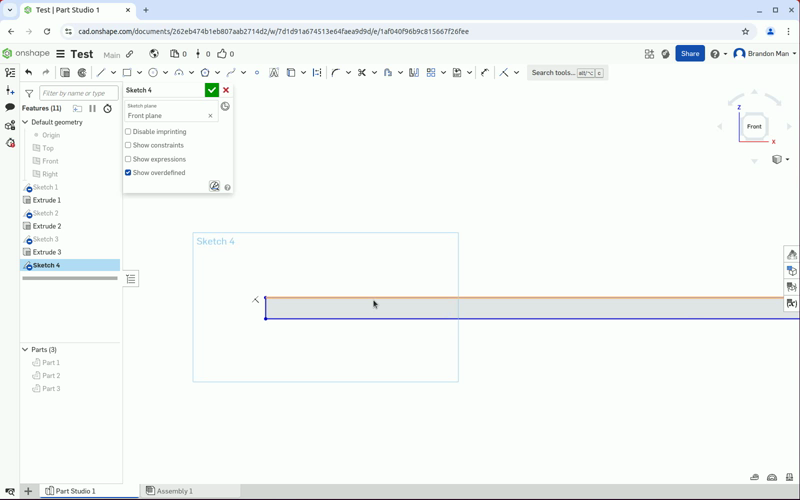
scroll(6)
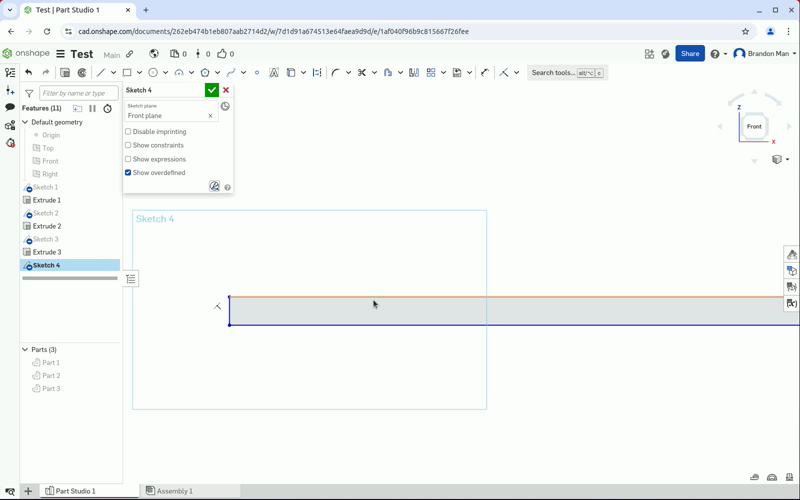
scroll(6)
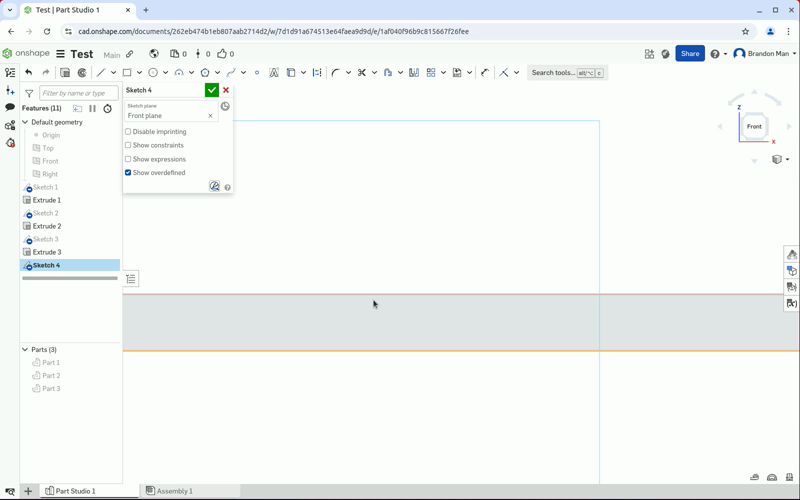
click(373, 299)
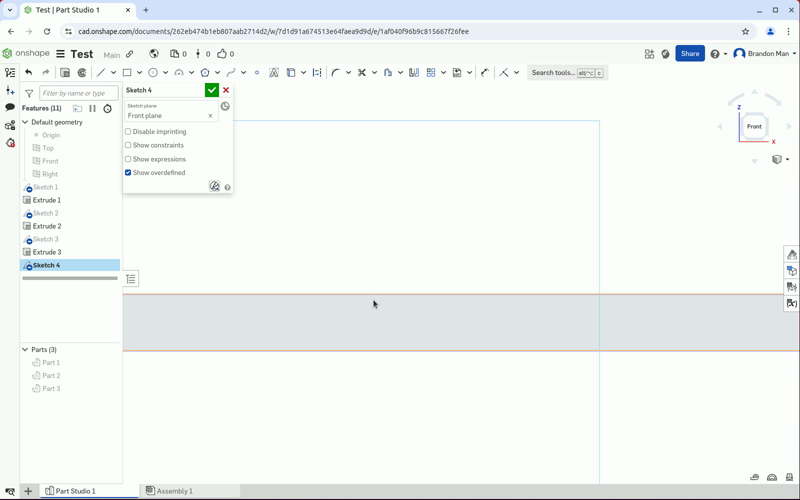
scroll(-6)
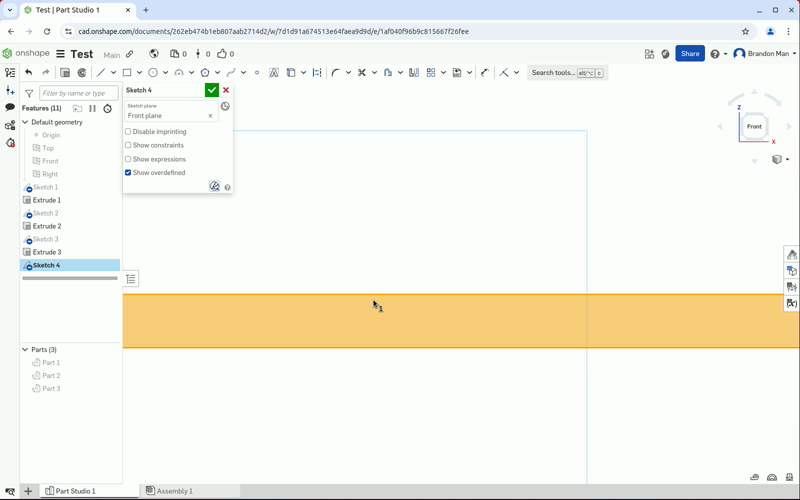
scroll(-6)
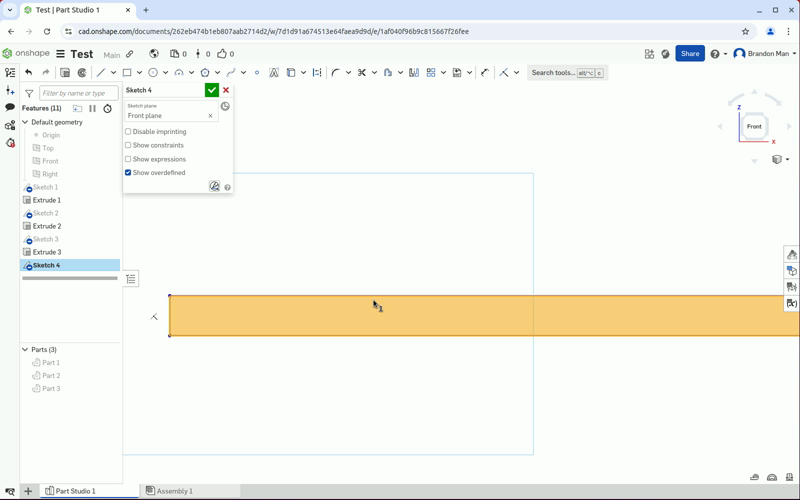
scroll(-6)
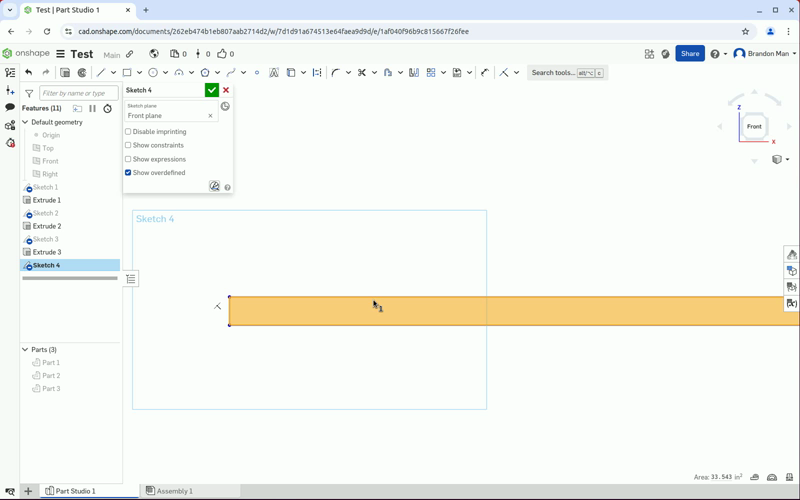
scroll(-6)
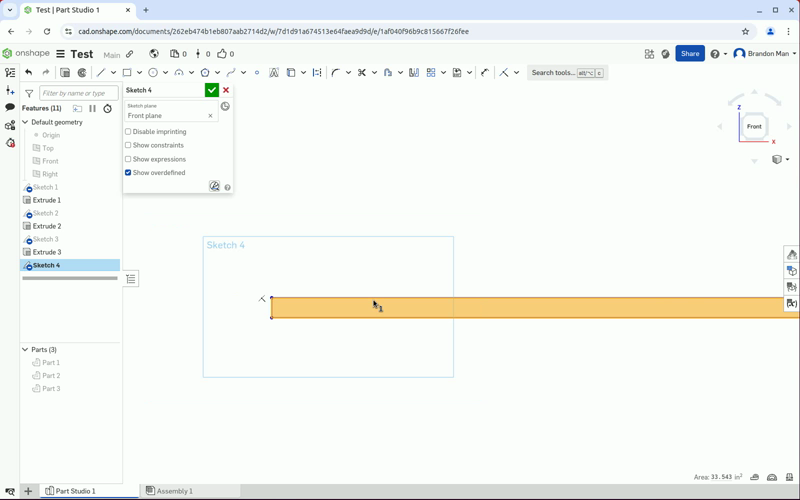
scroll(-6)
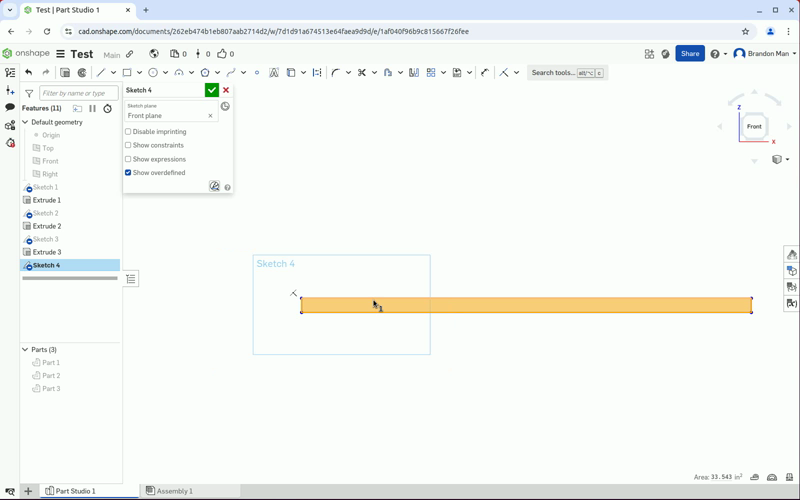
scroll(-6)
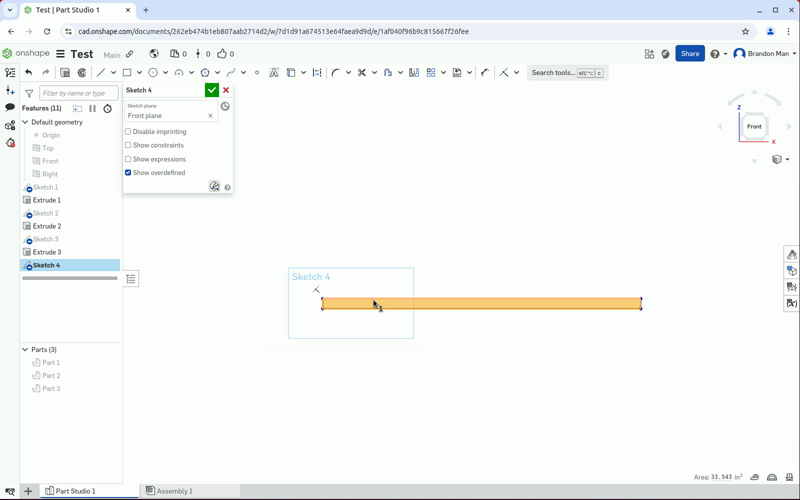
scroll(-6)
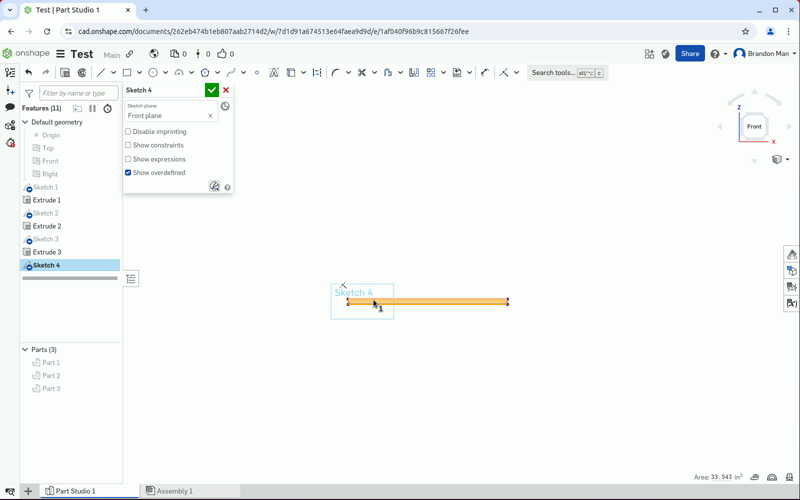
mouse_move(73, 352)
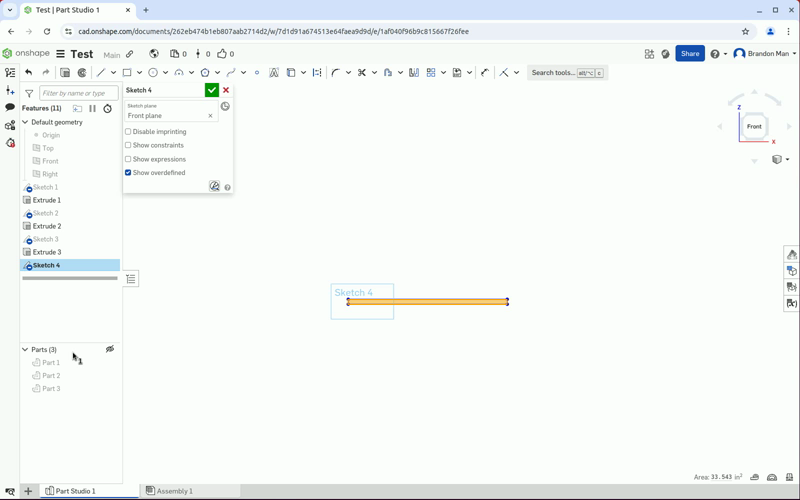
key(shift+y)
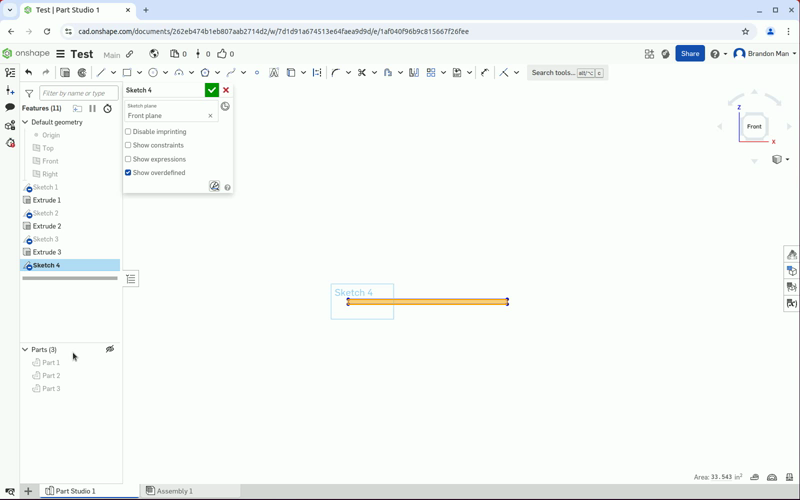
key(shift+e)
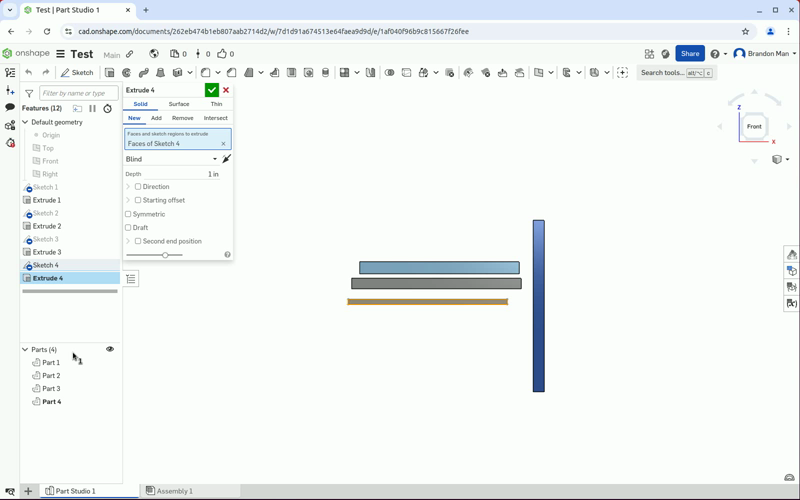
mouse_move(143, 106)
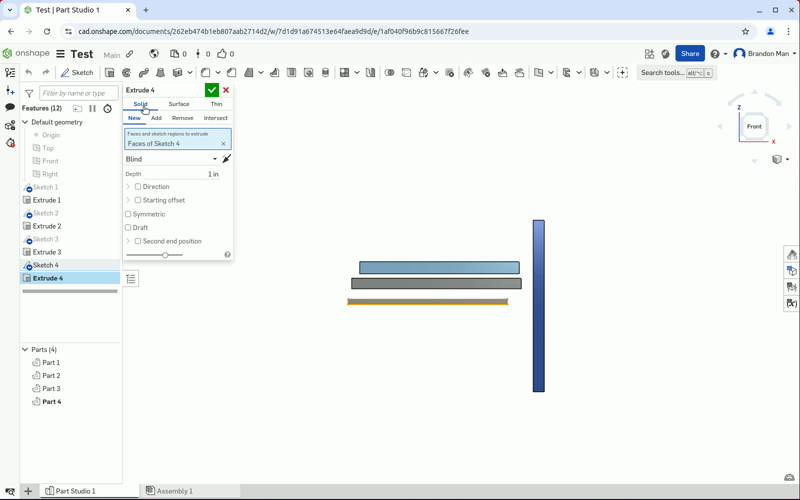
click(143, 106)
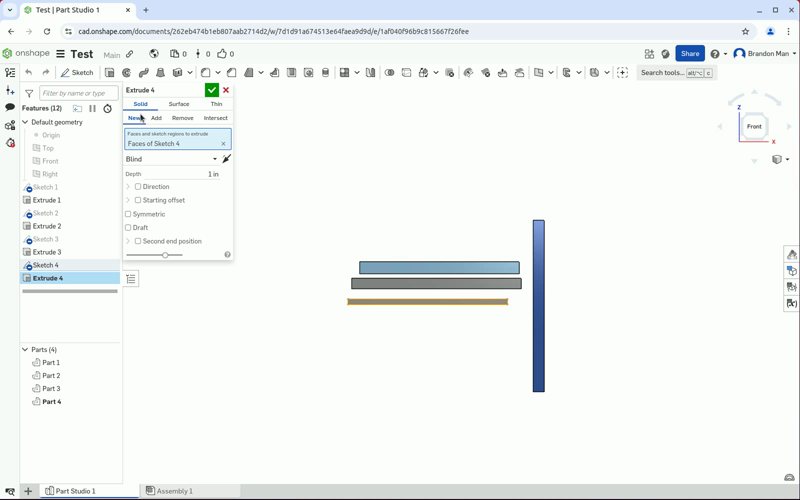
mouse_move(137, 120)
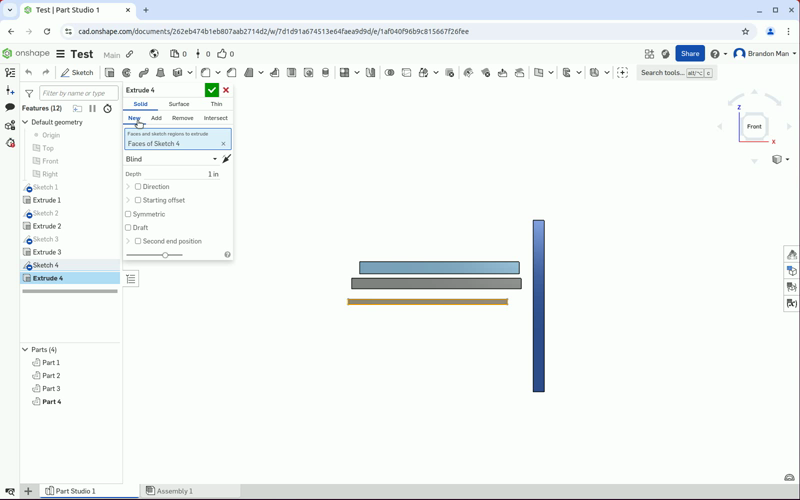
click(137, 120)
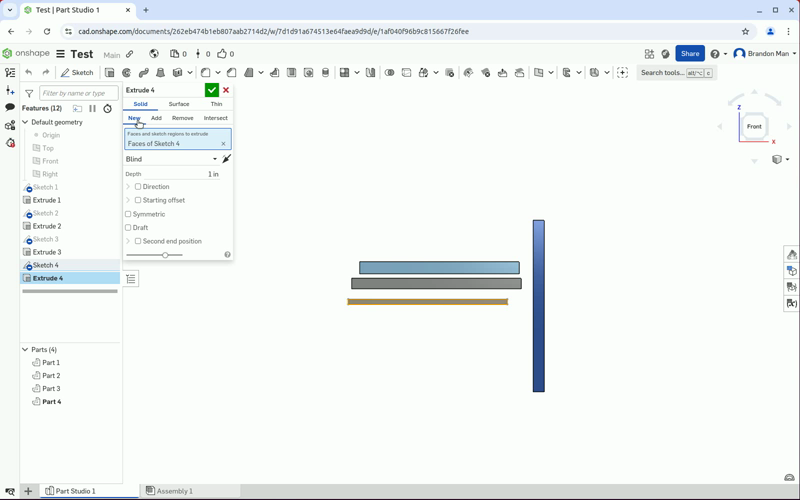
key(tab, 4)
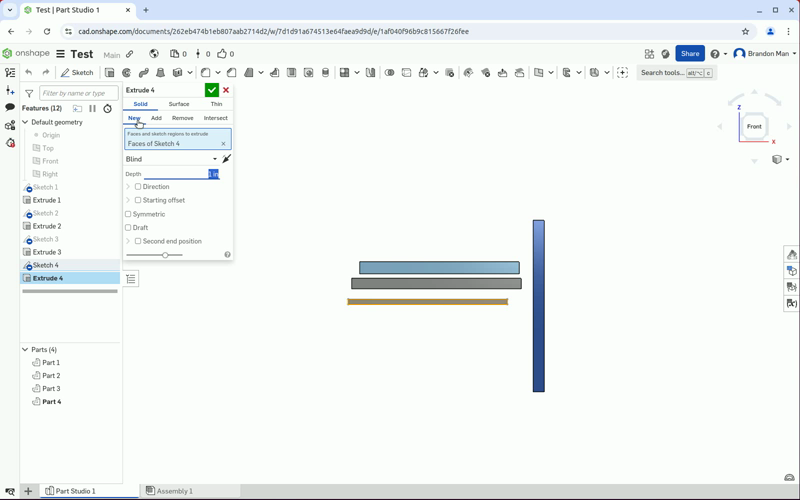
text(0.963)
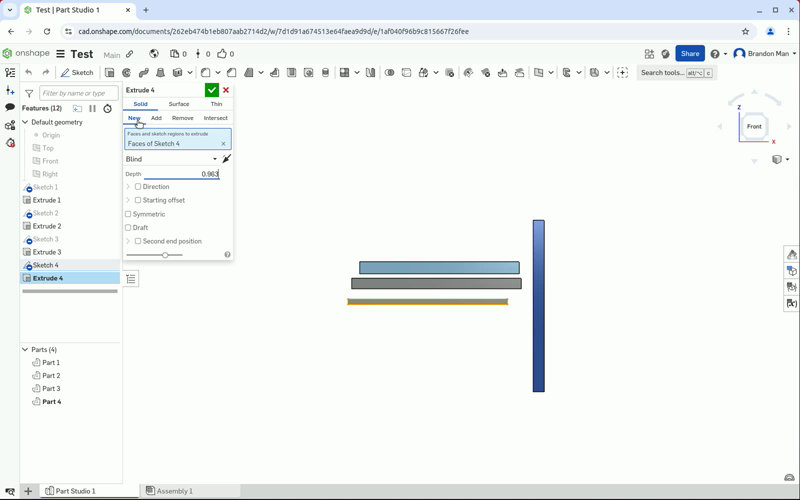
key(enter)
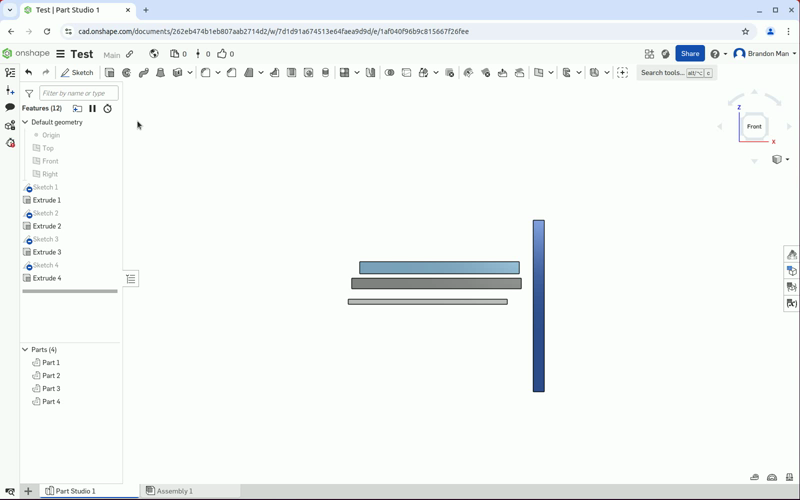
key(shift+h)
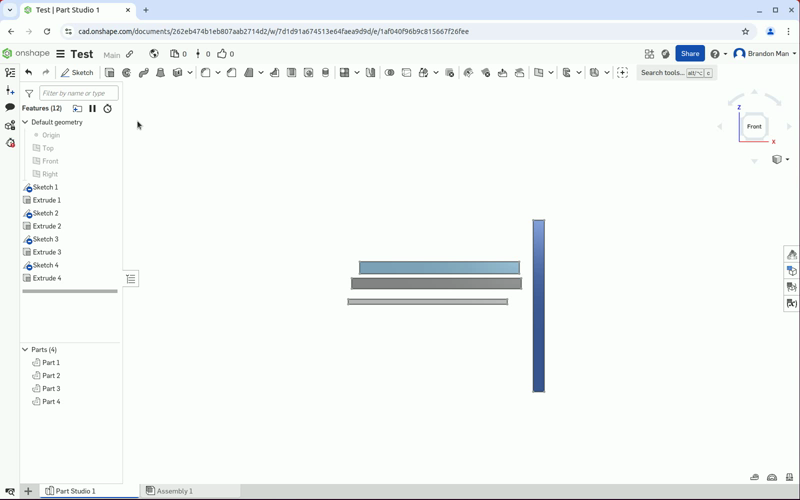
key(shift+h)
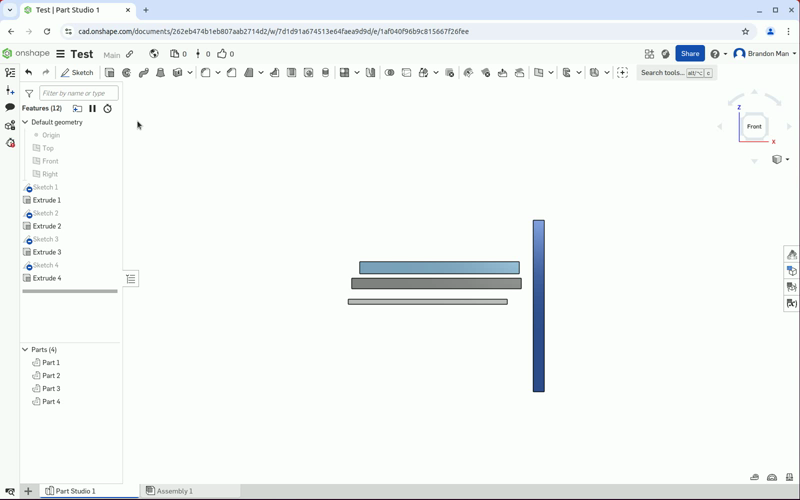
mouse_move(73, 189)
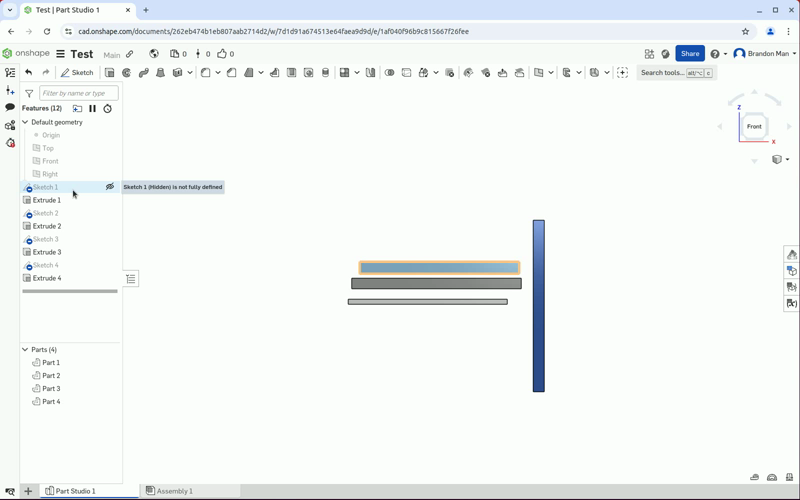
click(73, 189)
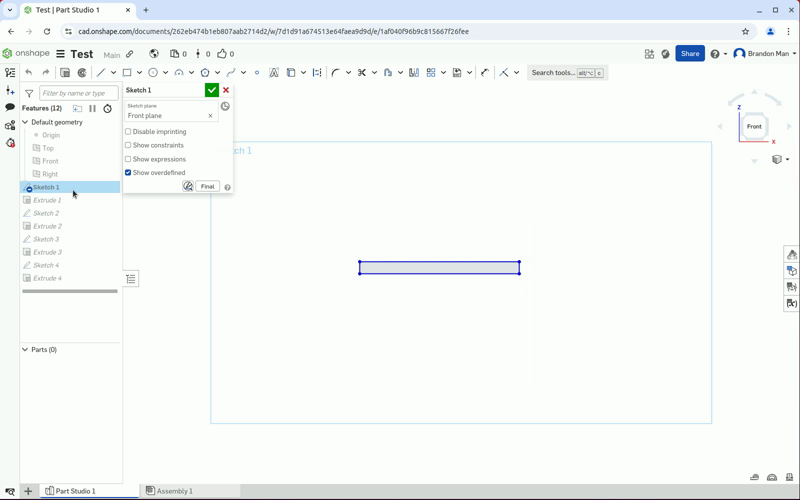
mouse_move(229, 92)
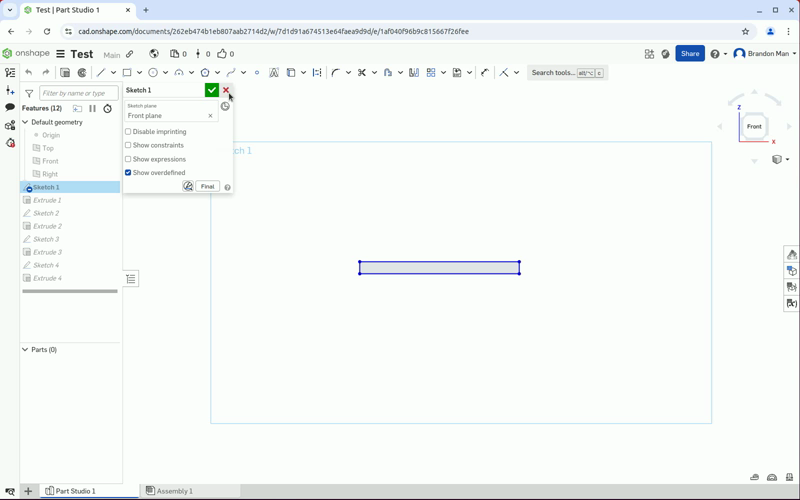
click(229, 92)
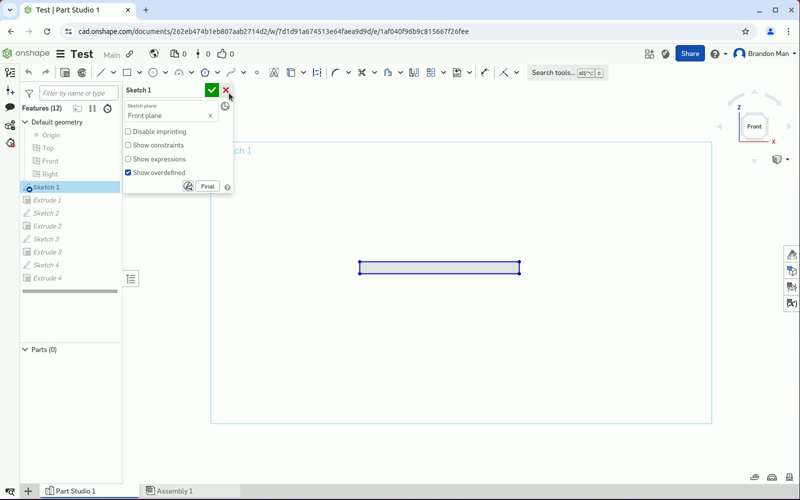
key(shift+s)
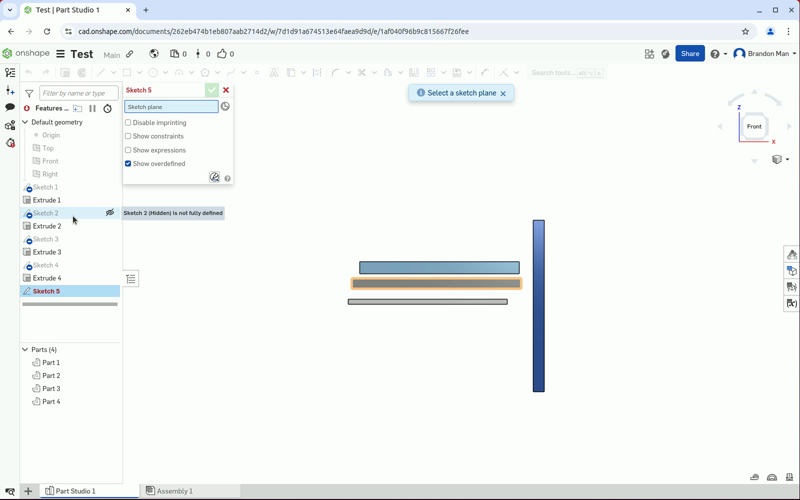
scroll(3)
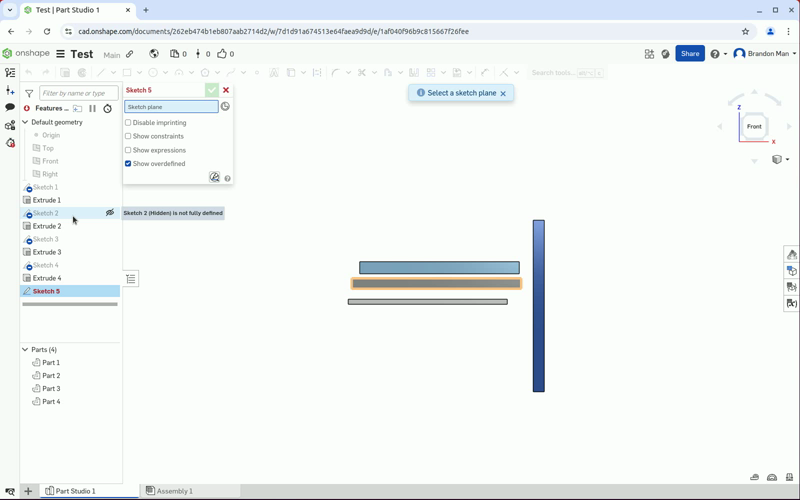
mouse_move(73, 163)
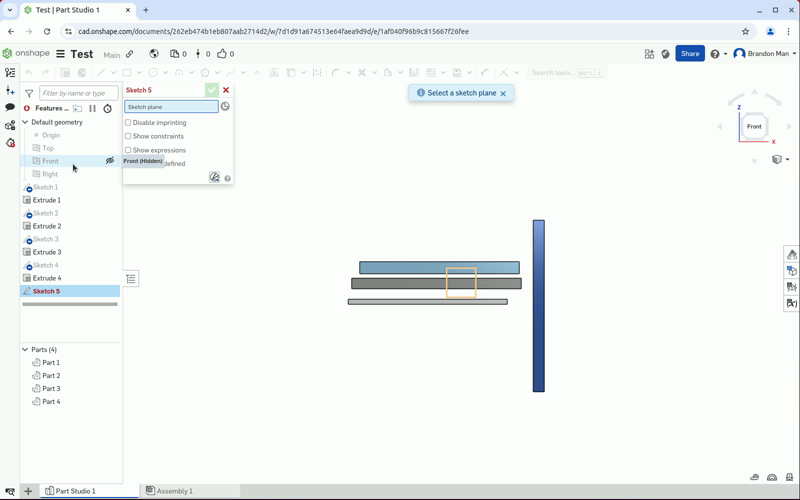
click(73, 163)
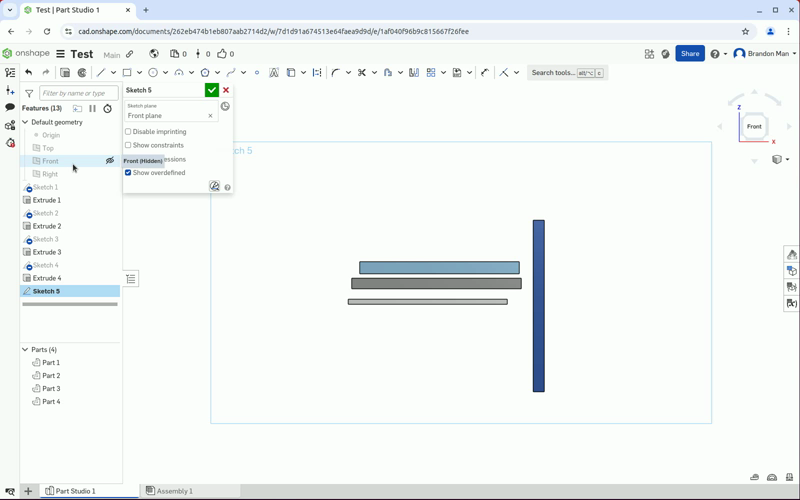
mouse_move(73, 352)
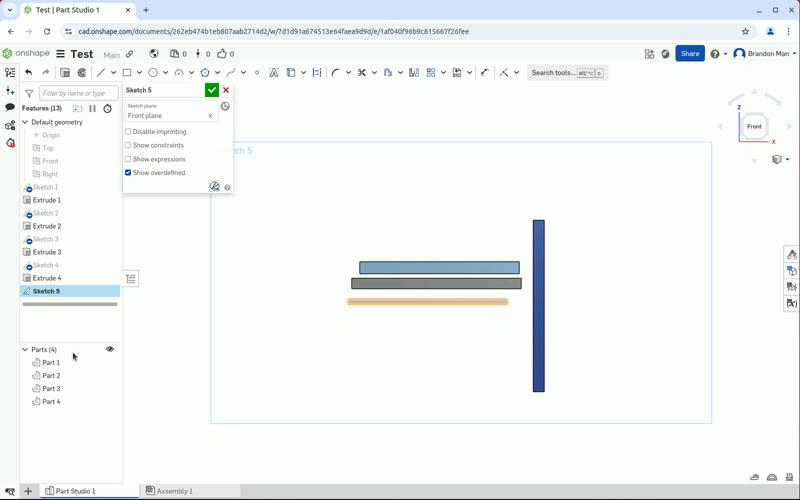
key(y)
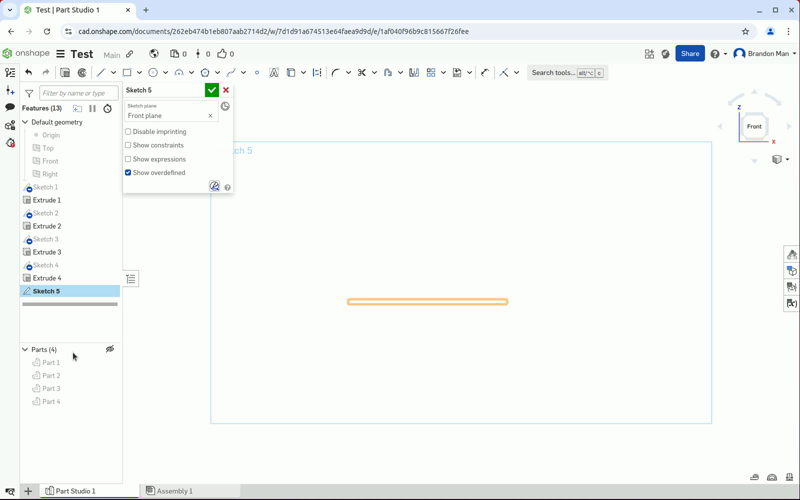
key(l)
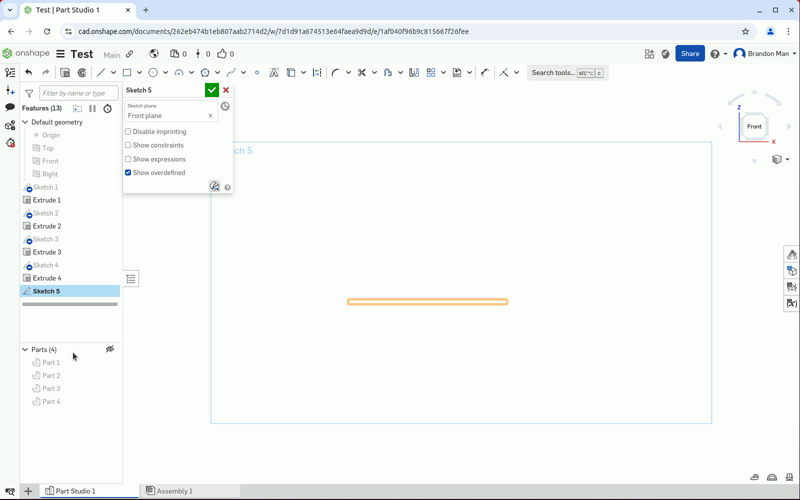
key_down(shift)
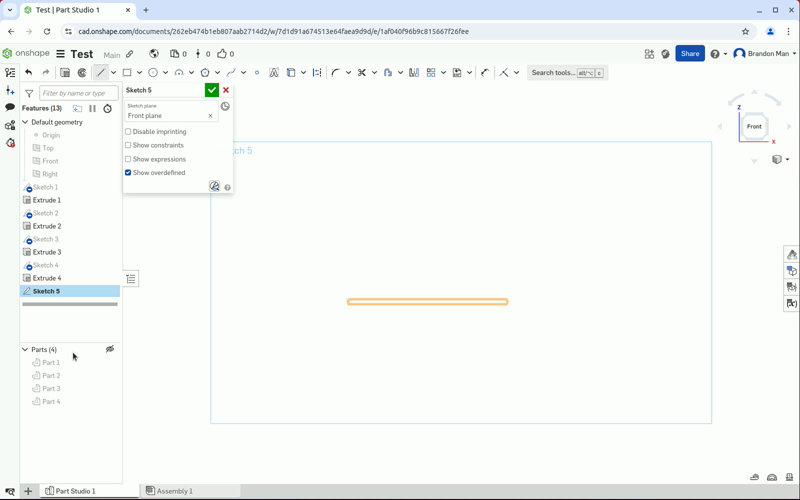
mouse_move(552, 352)
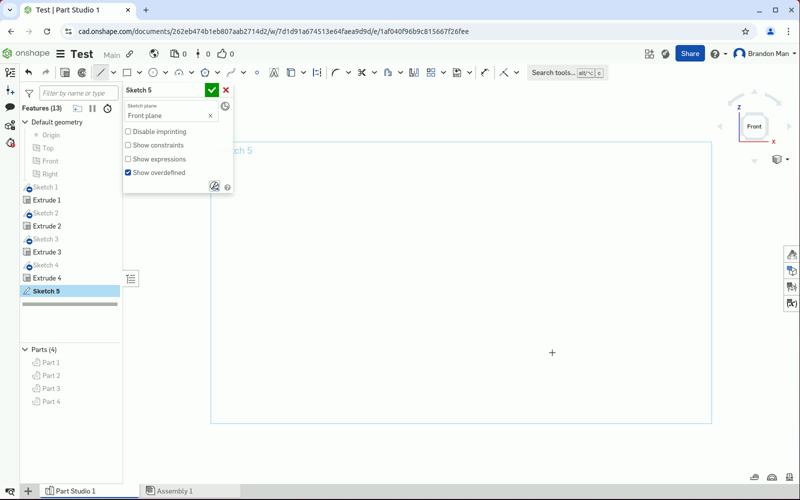
click(552, 352)
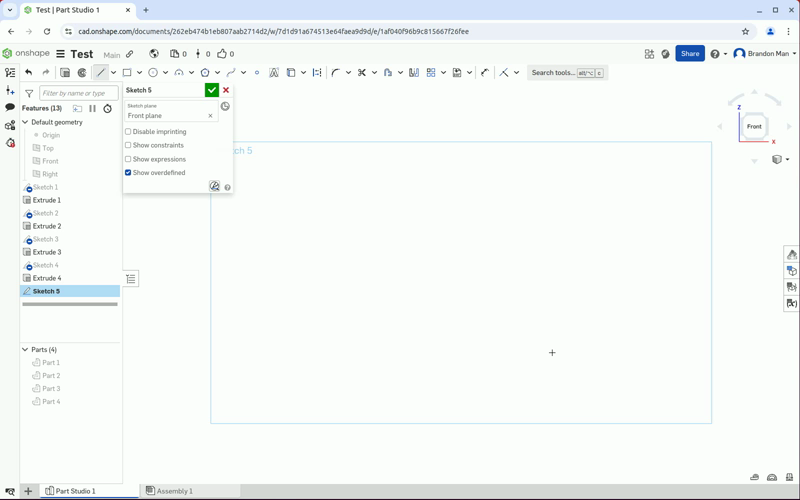
key_up(shift)
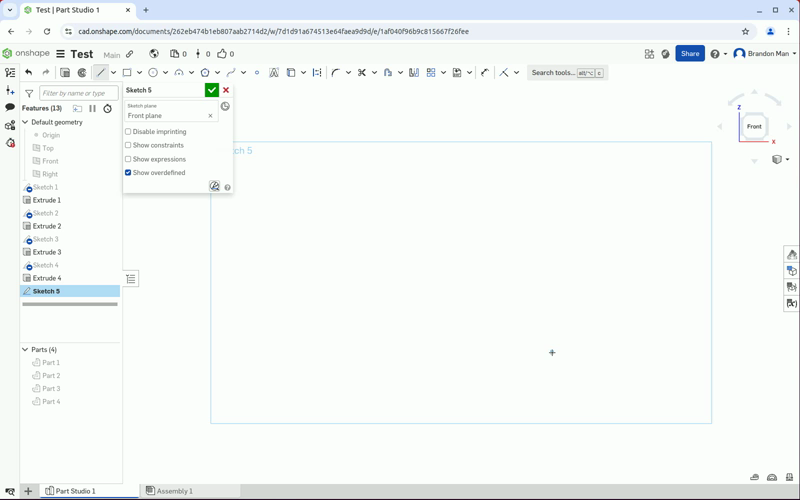
key_down(shift)
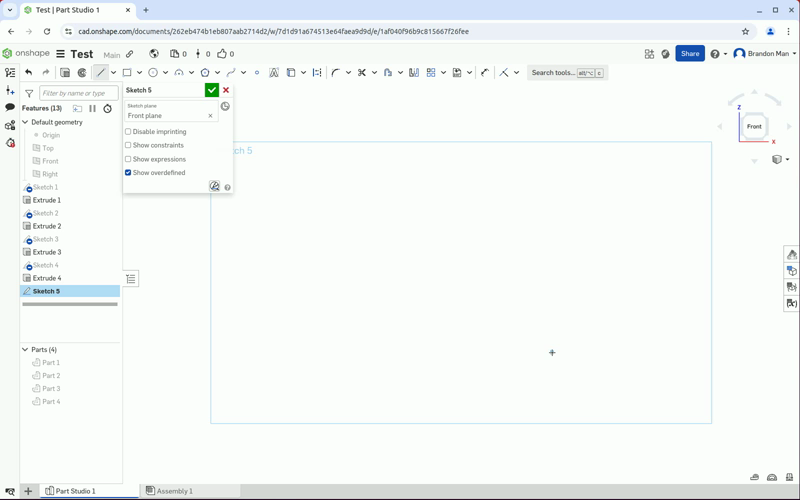
mouse_move(582, 352)
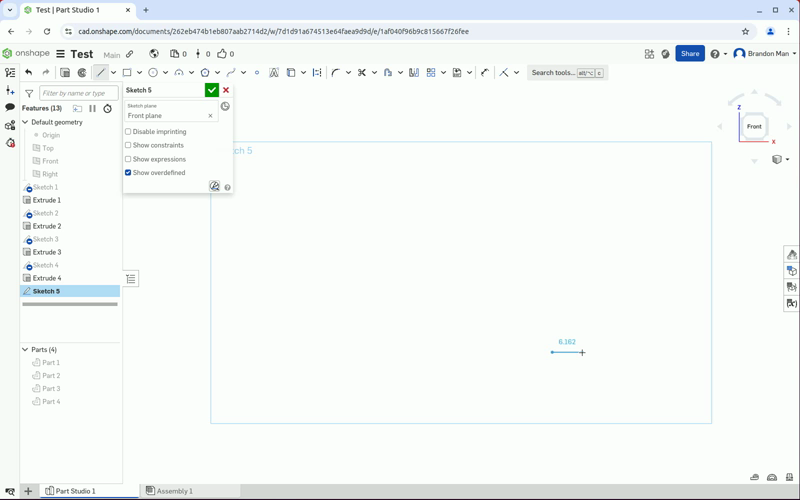
mouse_move(556, 352)
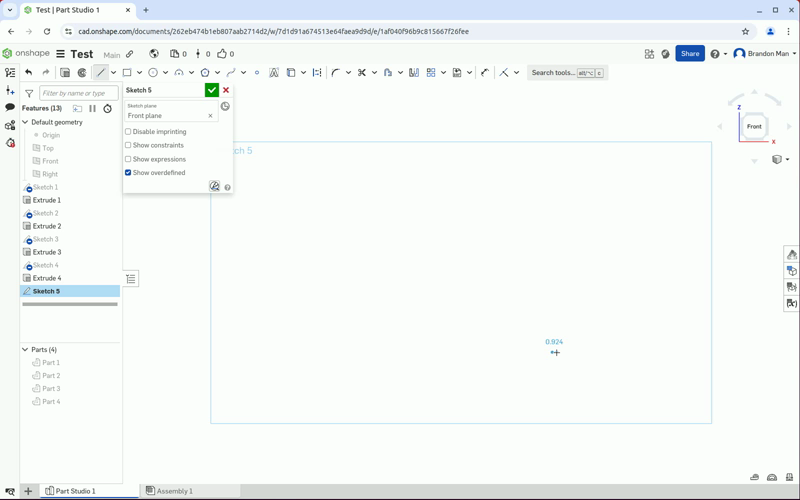
scroll(6)
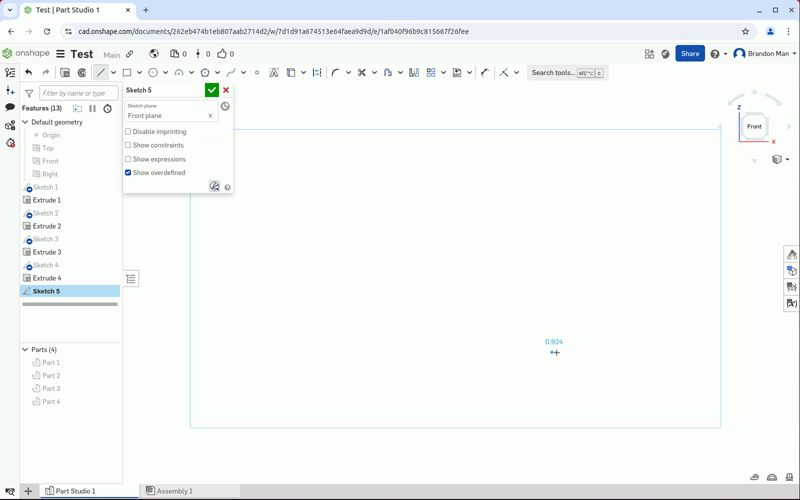
scroll(6)
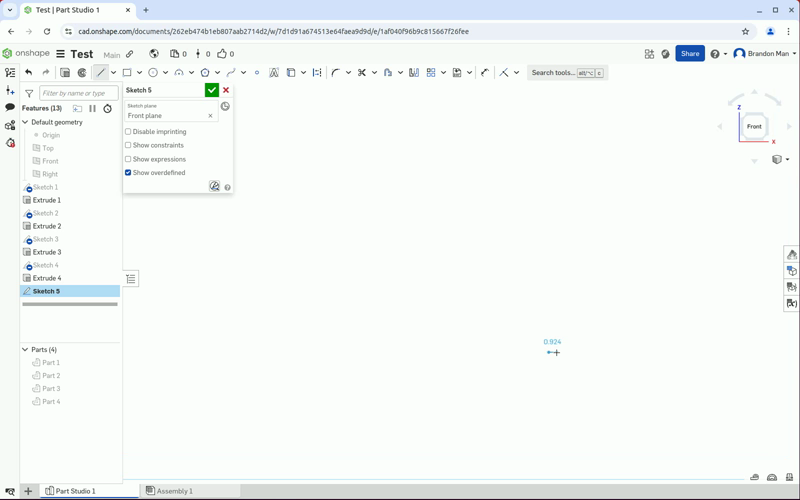
scroll(6)
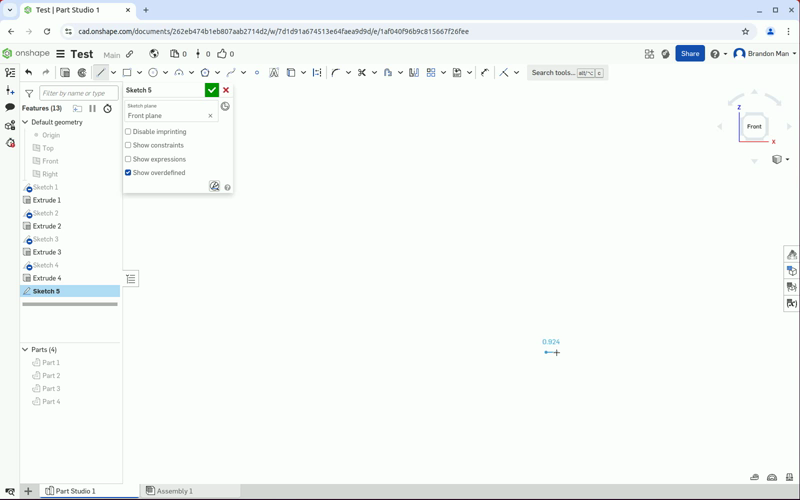
scroll(6)
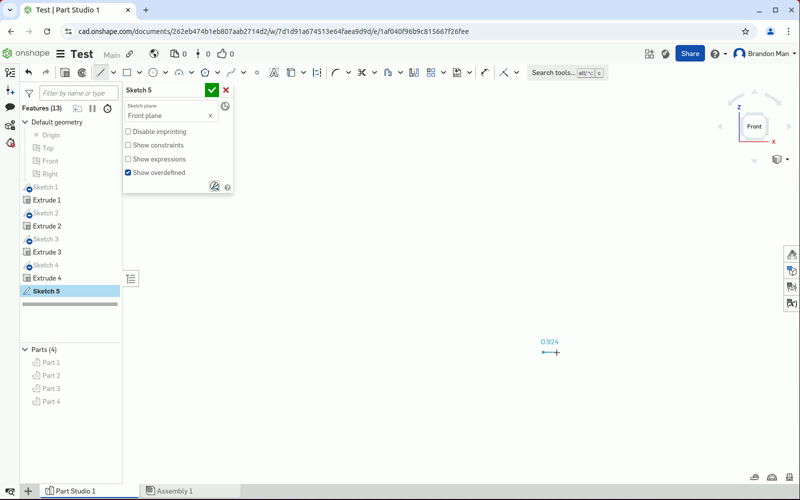
scroll(6)
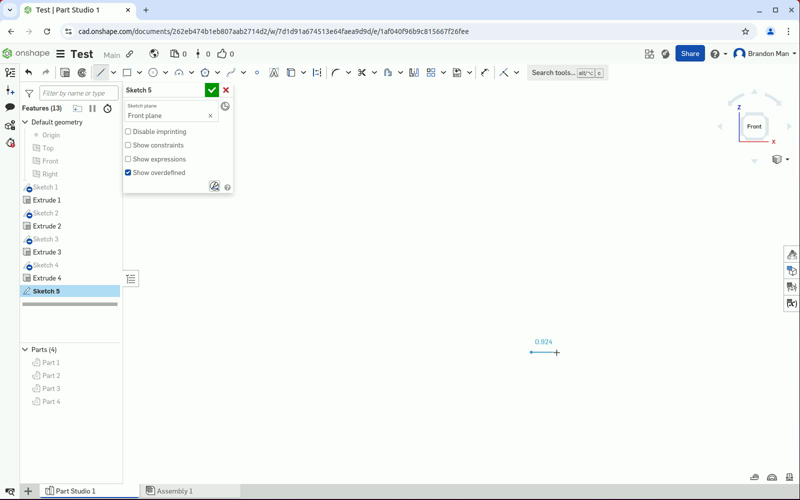
scroll(6)
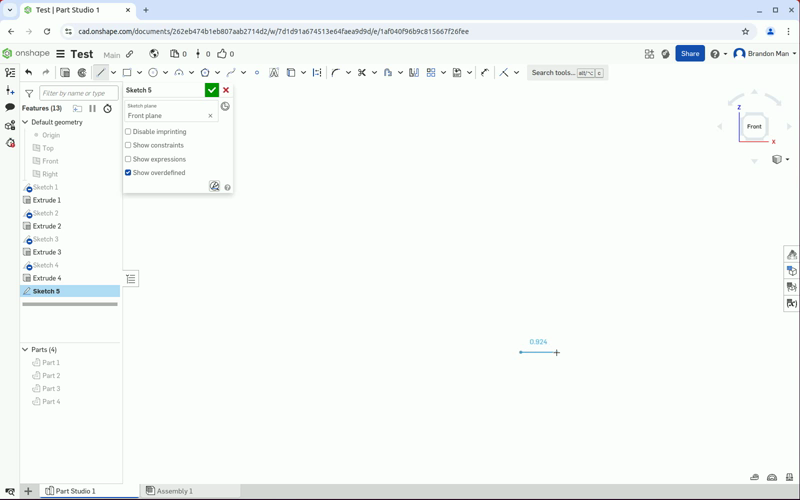
scroll(6)
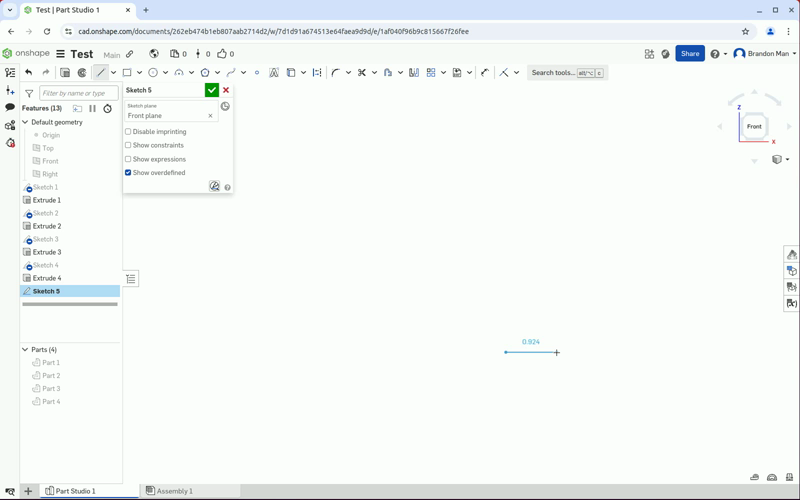
click(556, 352)
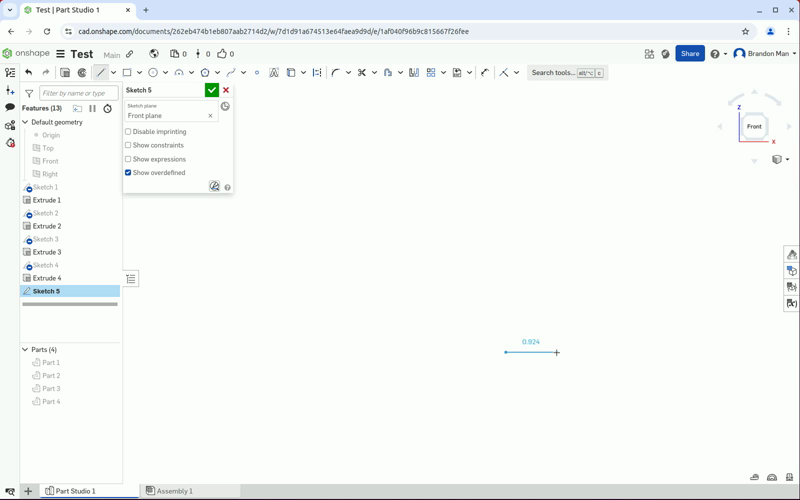
scroll(-6)
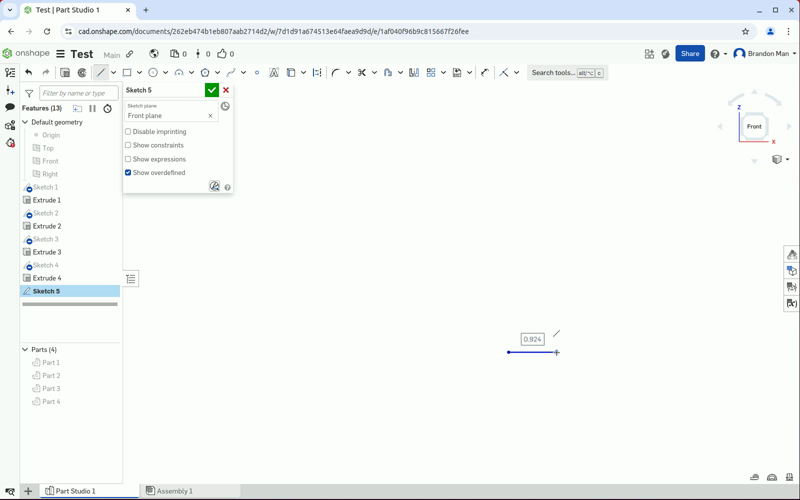
scroll(-6)
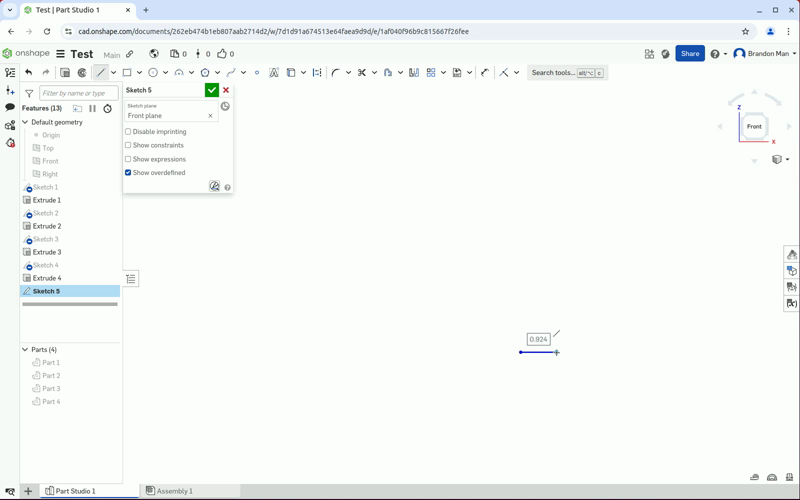
scroll(-6)
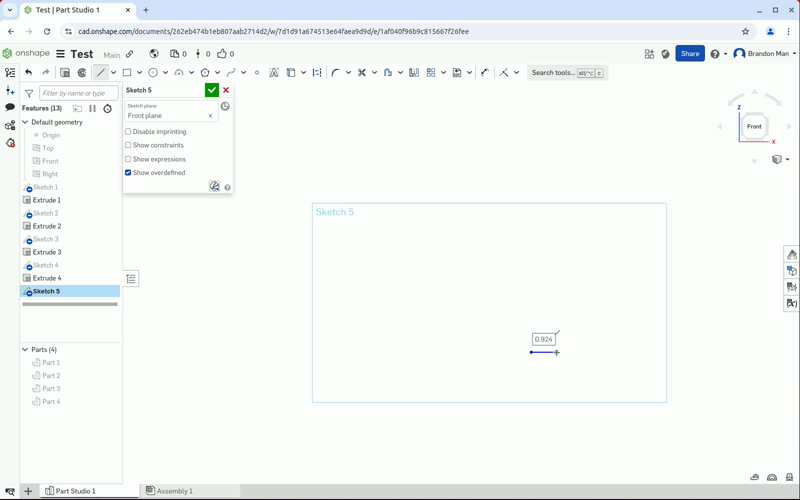
scroll(-6)
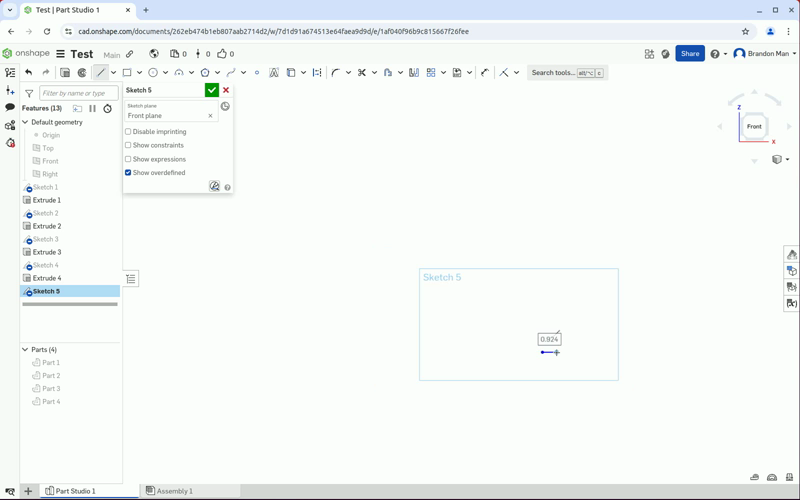
scroll(-6)
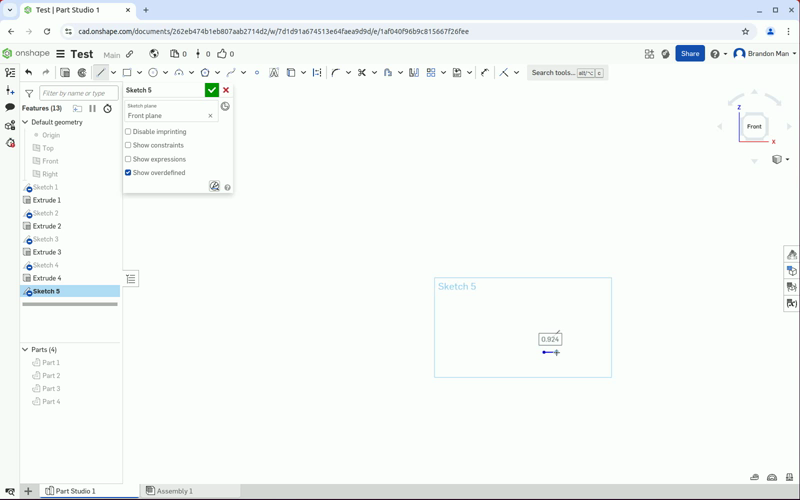
scroll(-6)
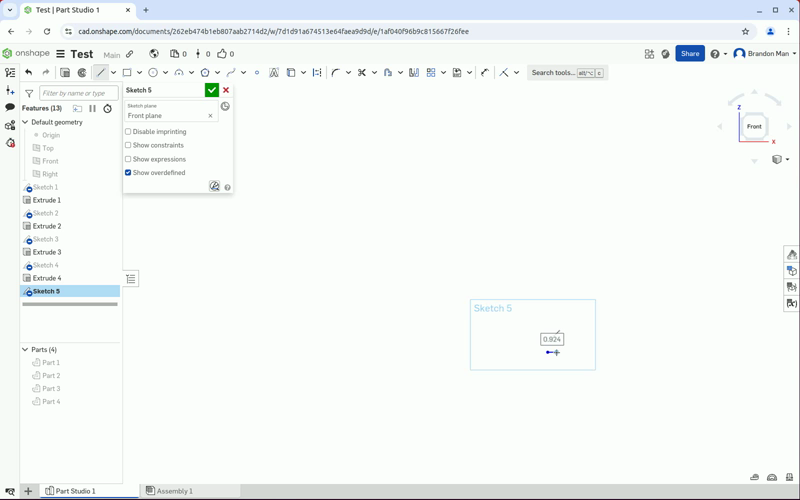
scroll(-6)
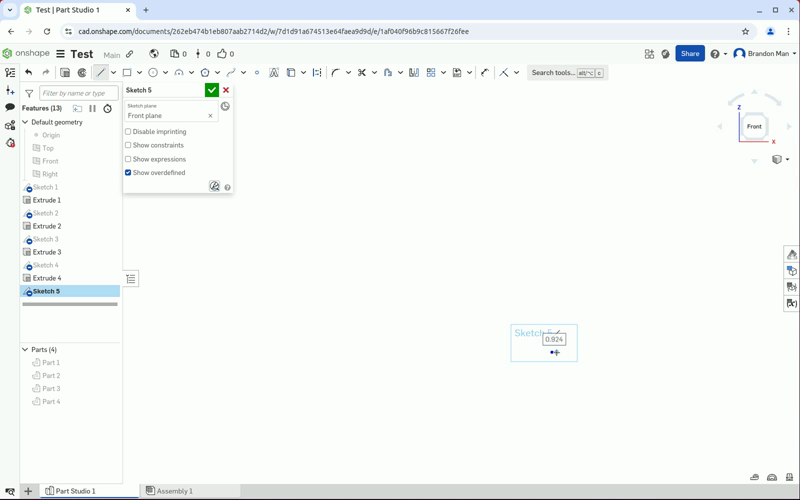
key_up(shift)
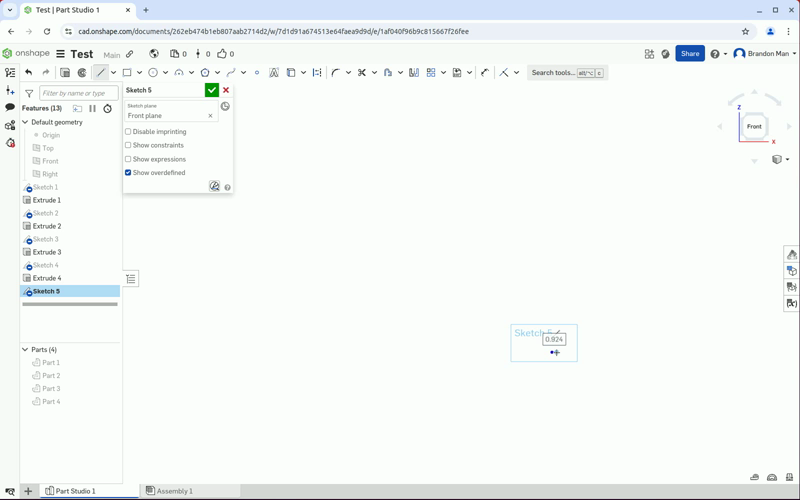
key_down(shift)
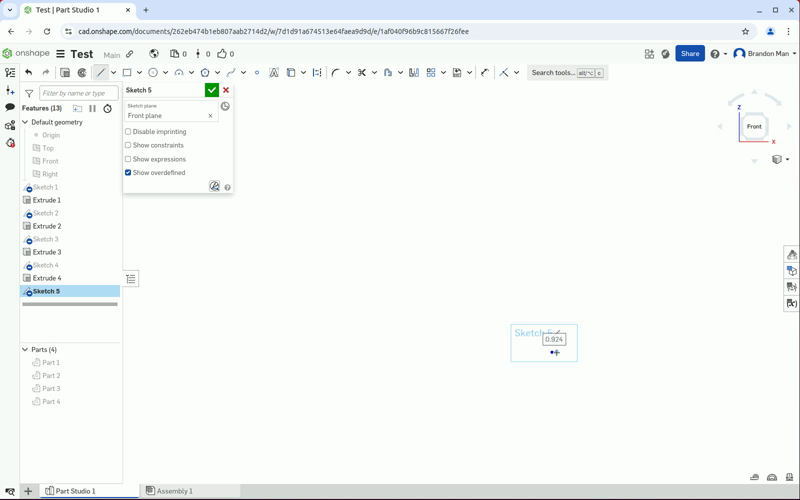
mouse_move(556, 200)
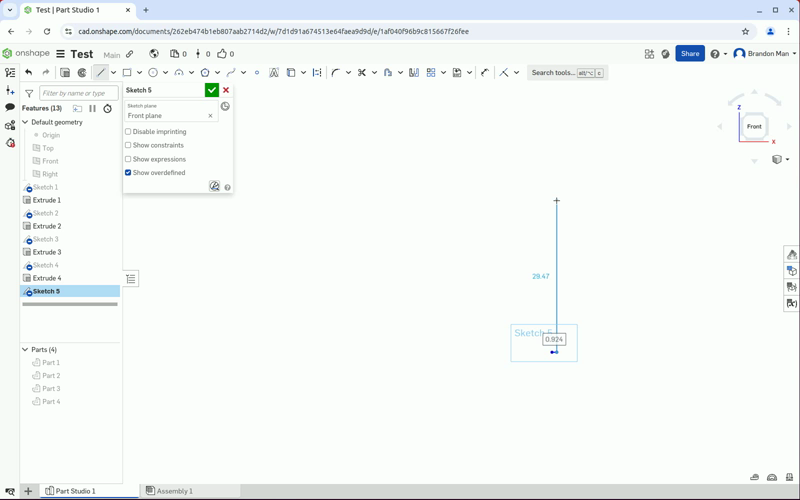
click(556, 200)
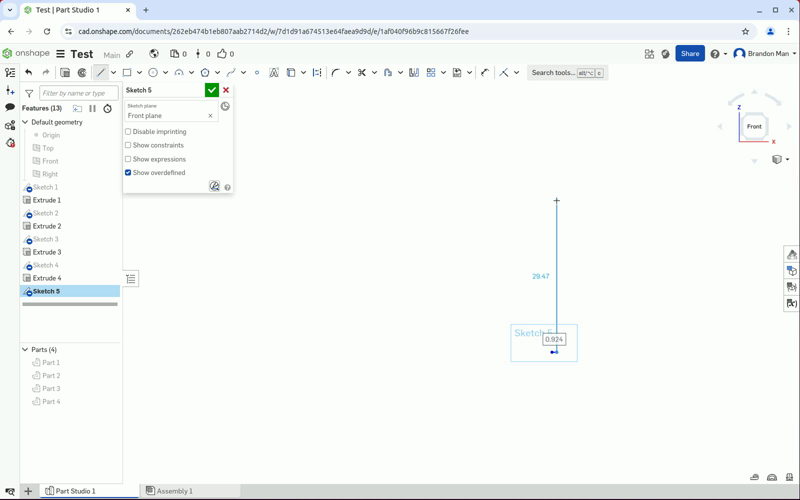
key_up(shift)
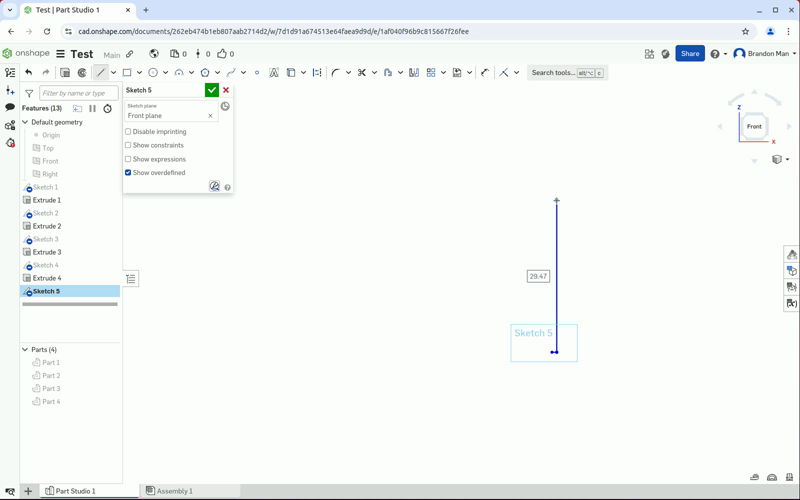
key_down(shift)
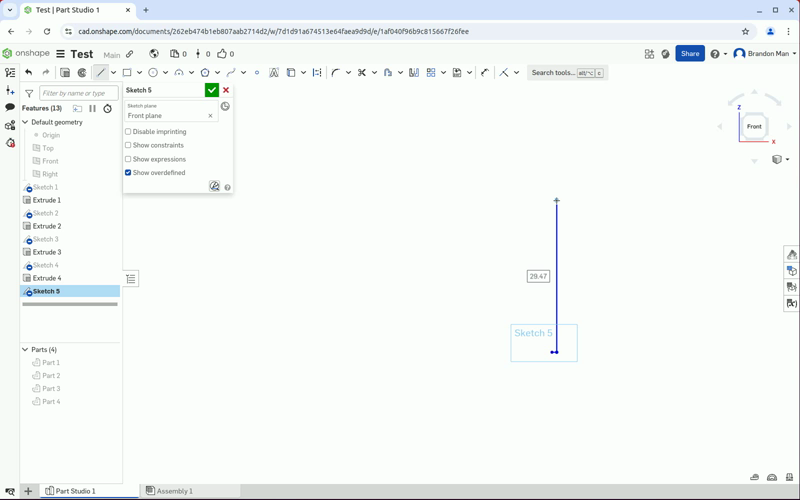
mouse_move(586, 200)
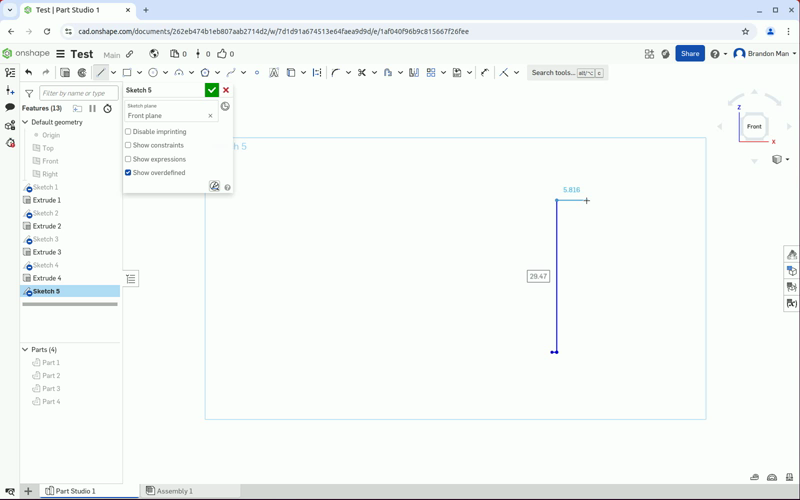
mouse_move(552, 200)
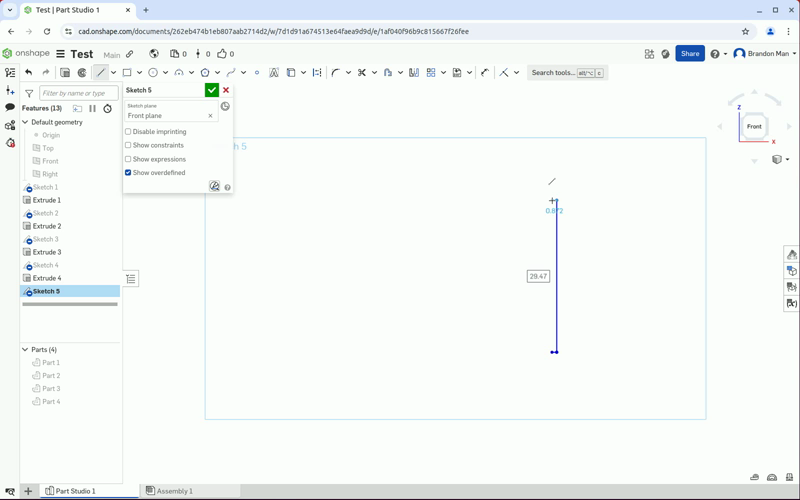
scroll(6)
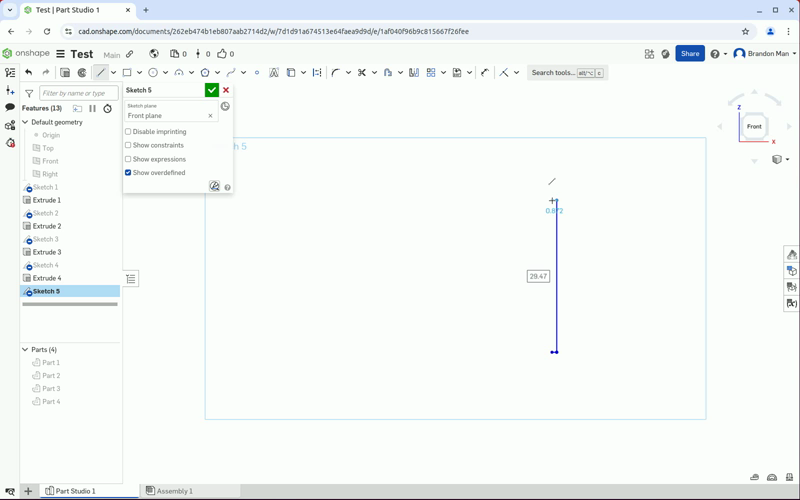
scroll(6)
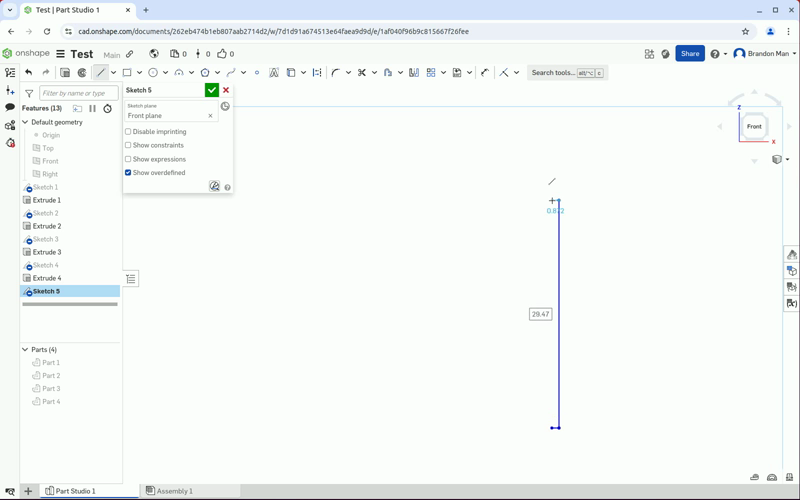
scroll(6)
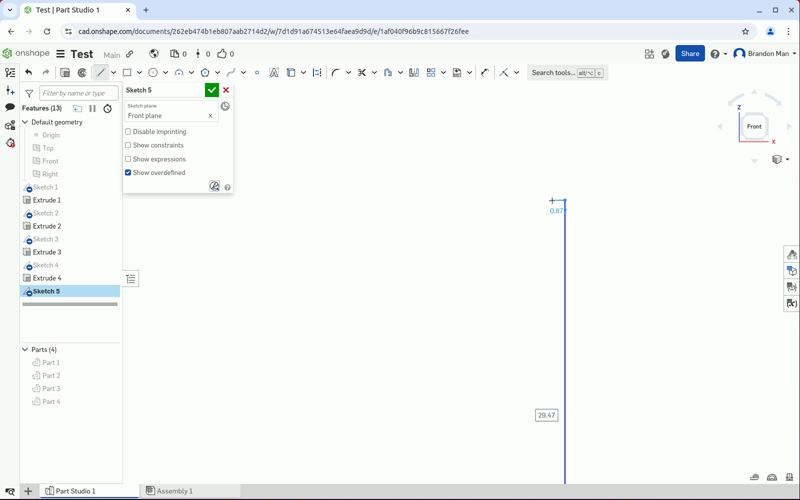
scroll(6)
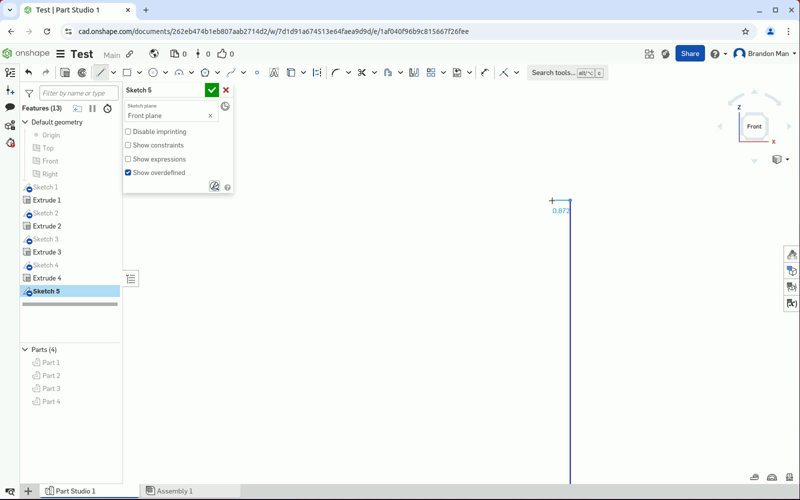
scroll(6)
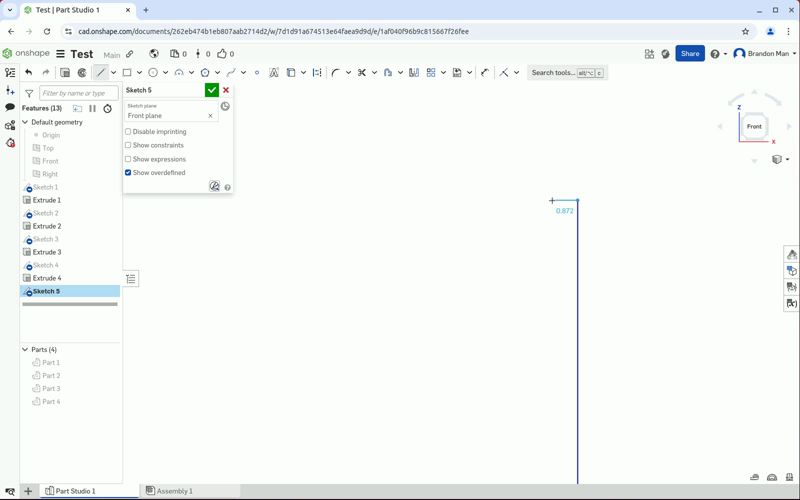
scroll(6)
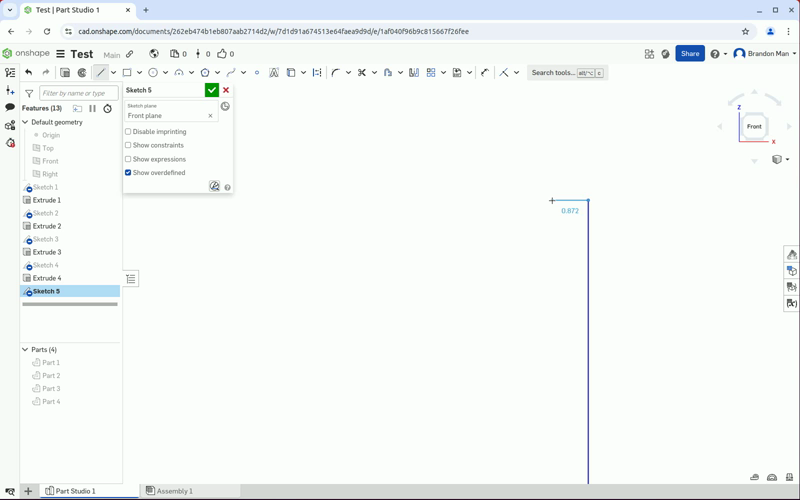
scroll(6)
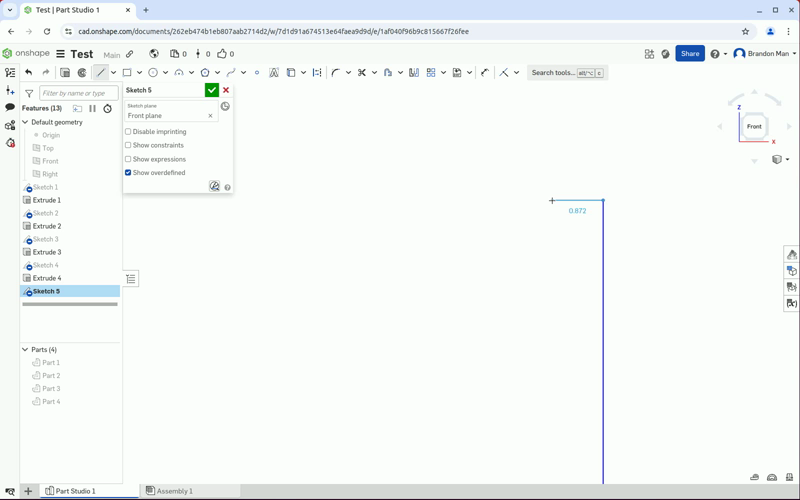
click(552, 200)
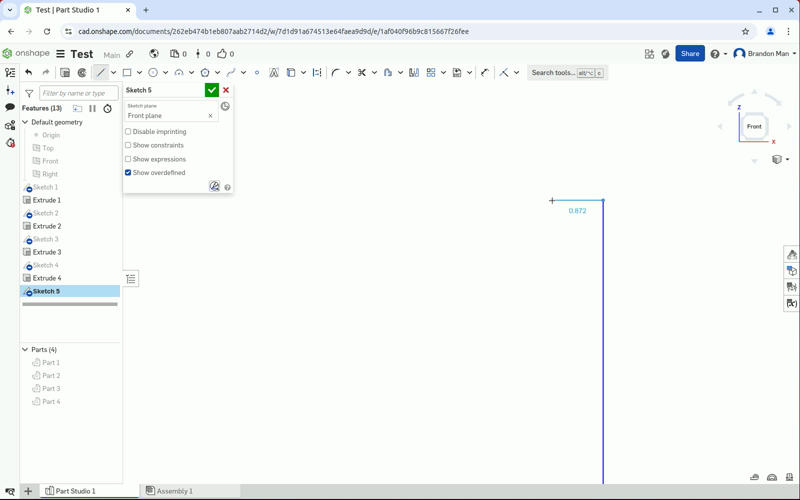
scroll(-6)
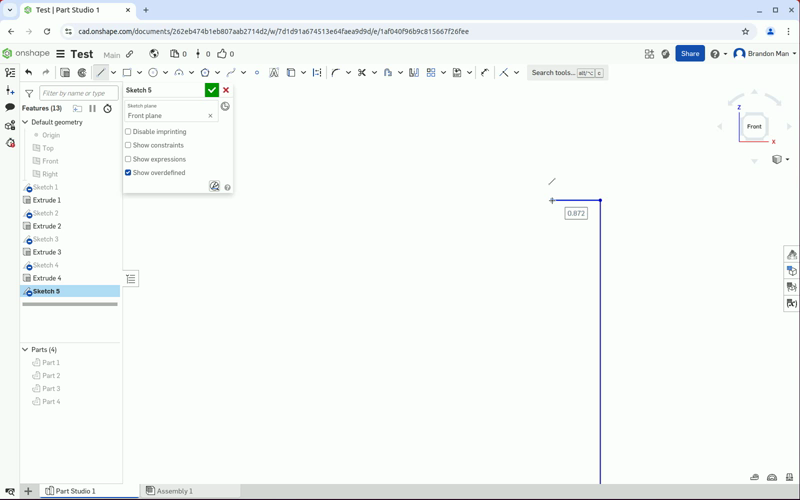
scroll(-6)
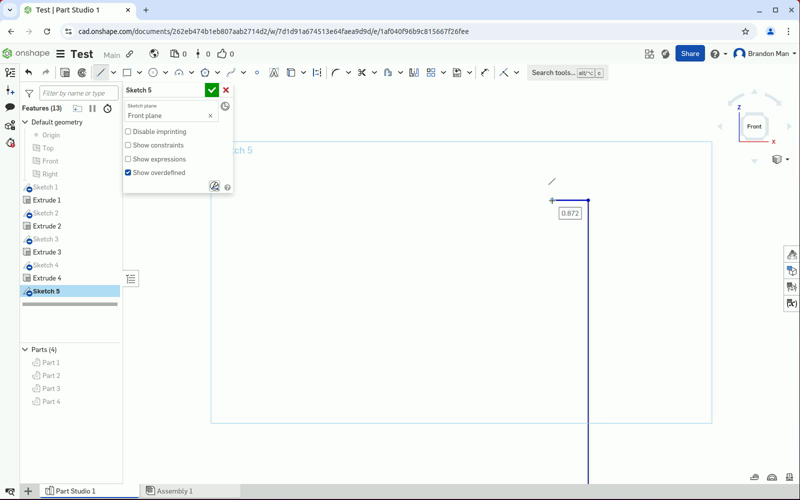
scroll(-6)
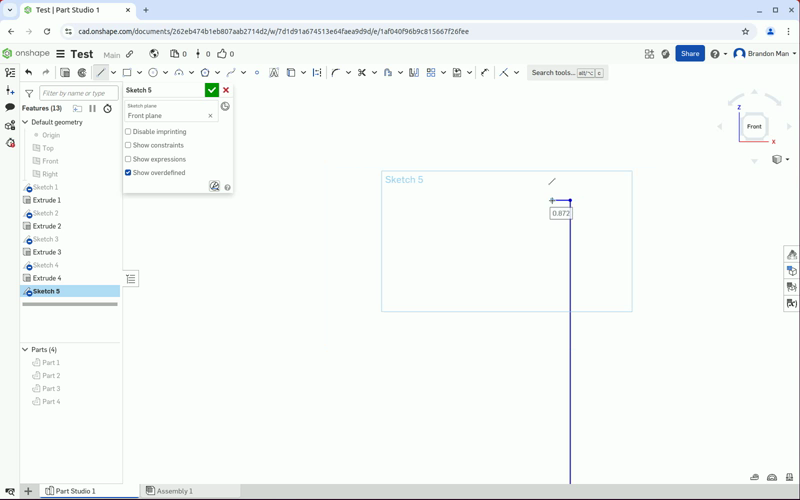
scroll(-6)
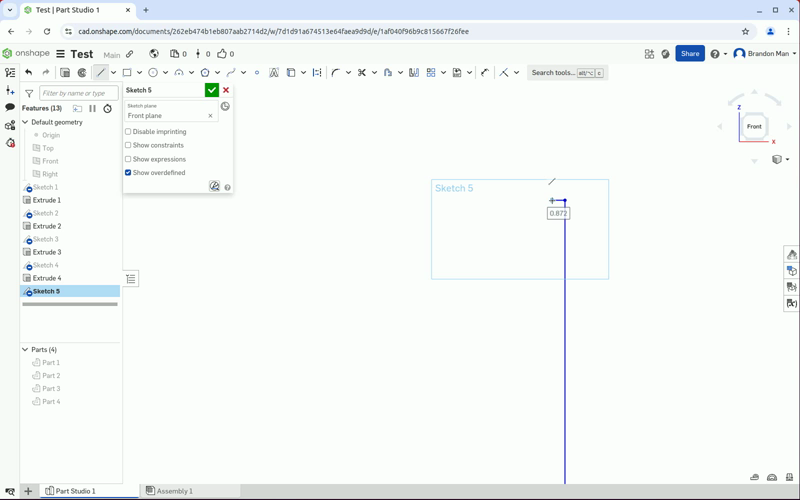
scroll(-6)
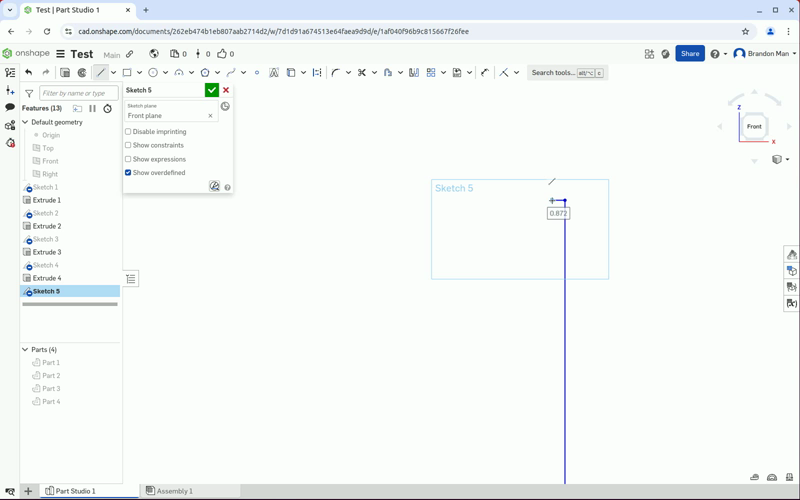
scroll(-6)
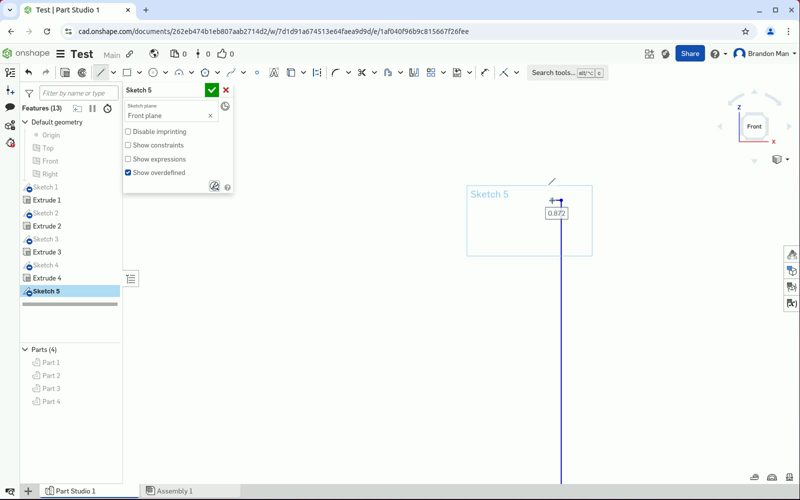
scroll(-6)
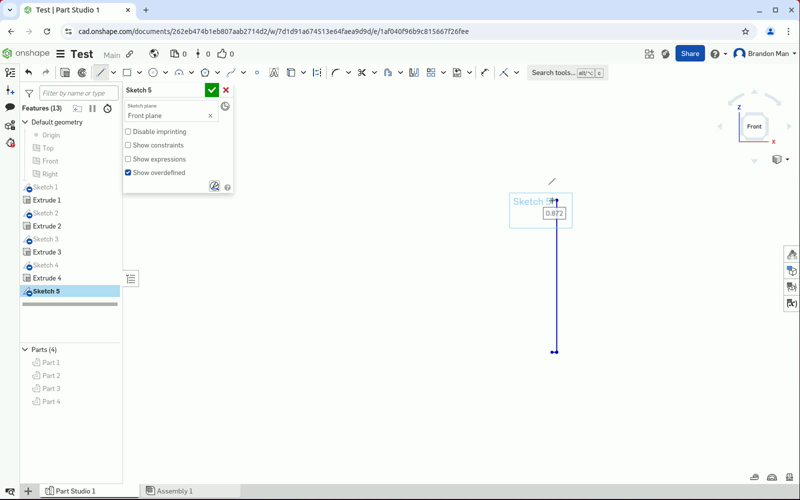
key_up(shift)
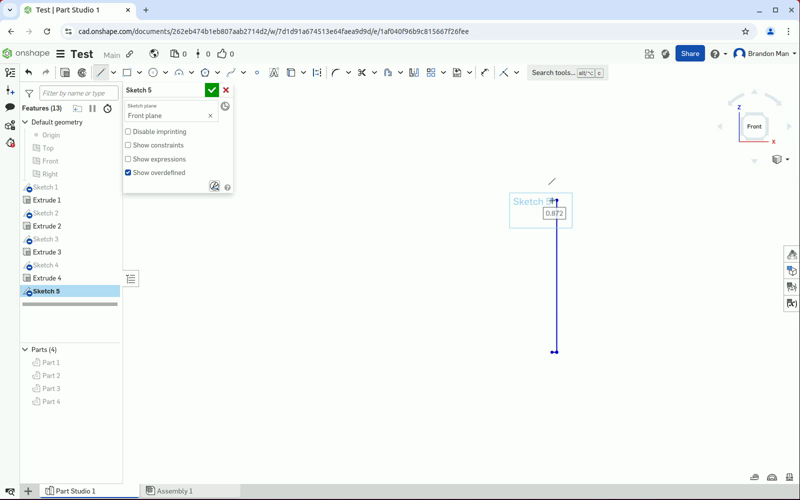
key_down(shift)
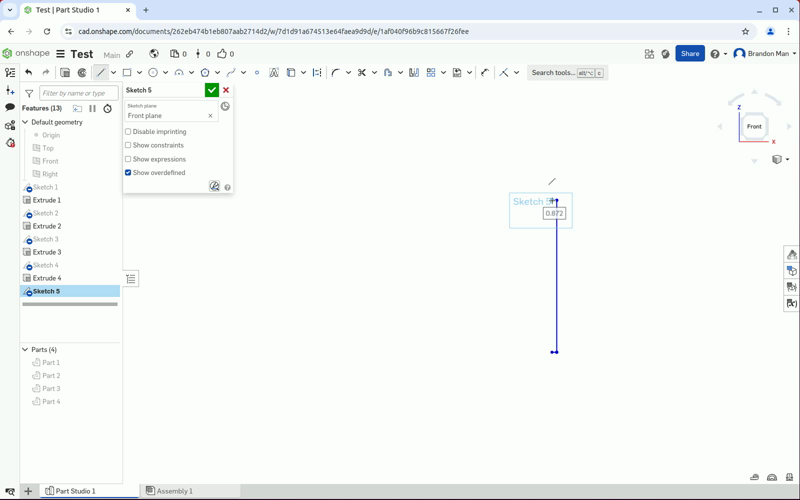
mouse_move(552, 352)
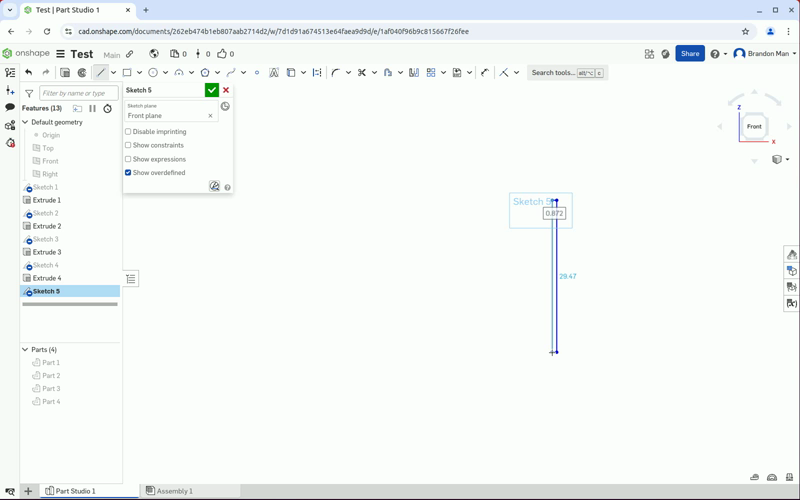
key_up(shift)
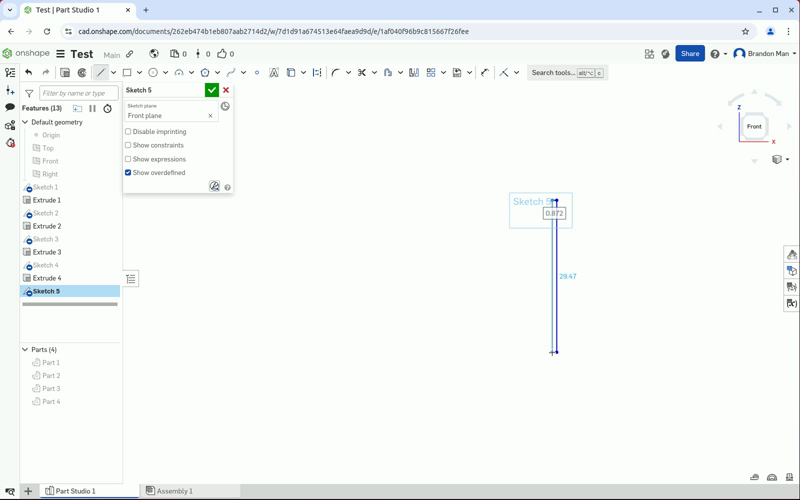
click(552, 352)
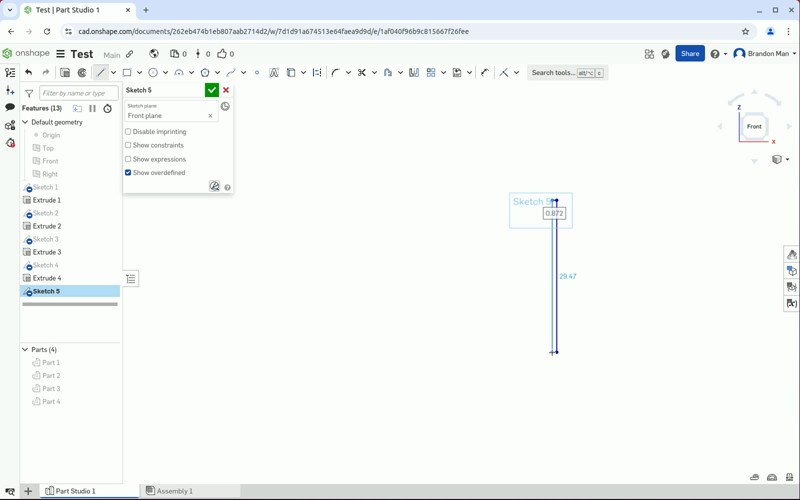
key(esc)
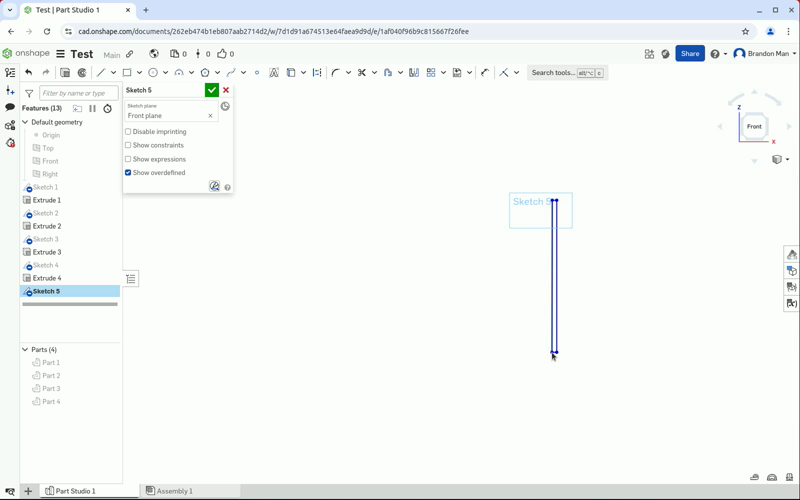
mouse_move(555, 322)
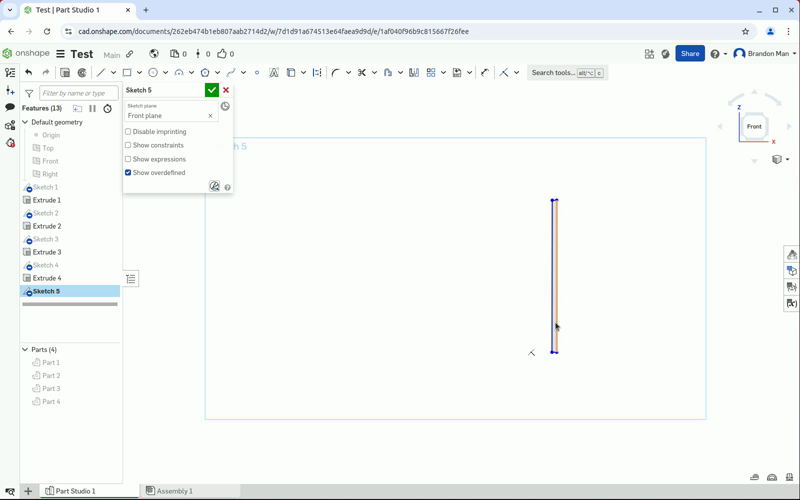
scroll(6)
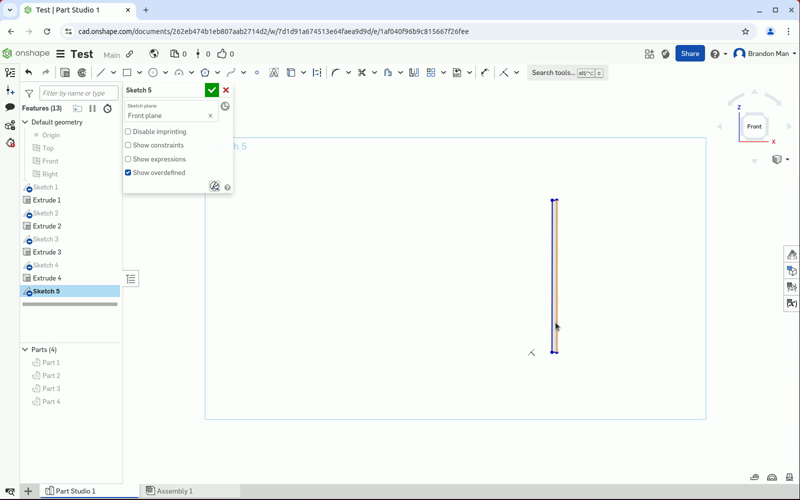
scroll(6)
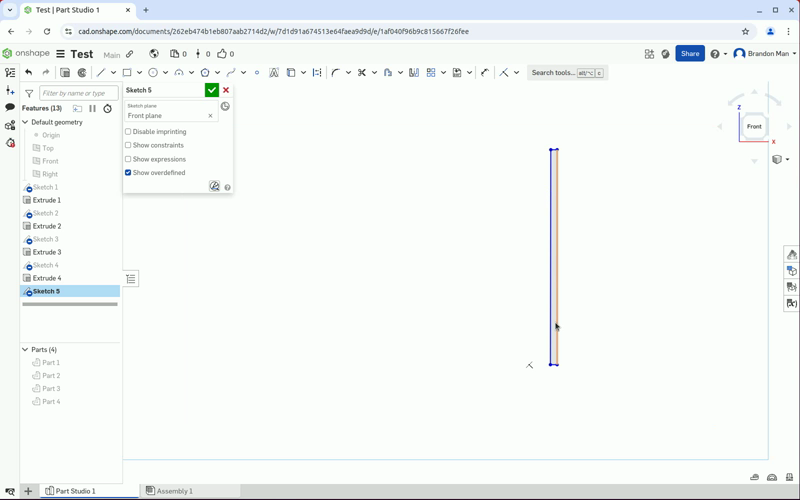
scroll(6)
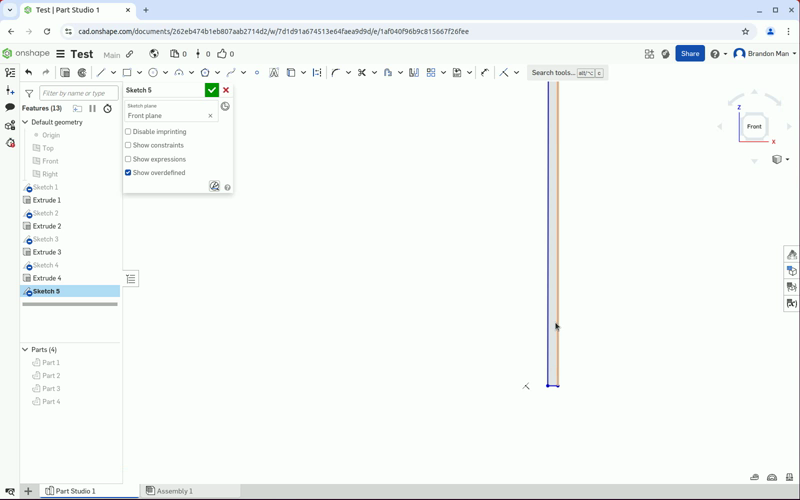
scroll(6)
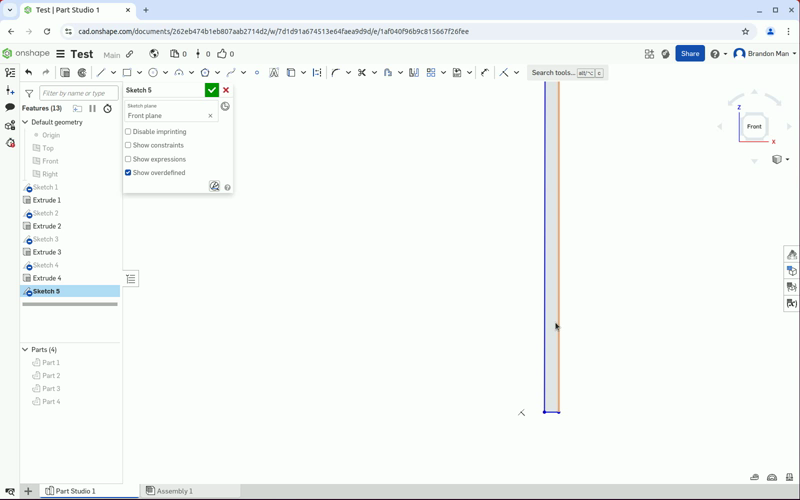
scroll(6)
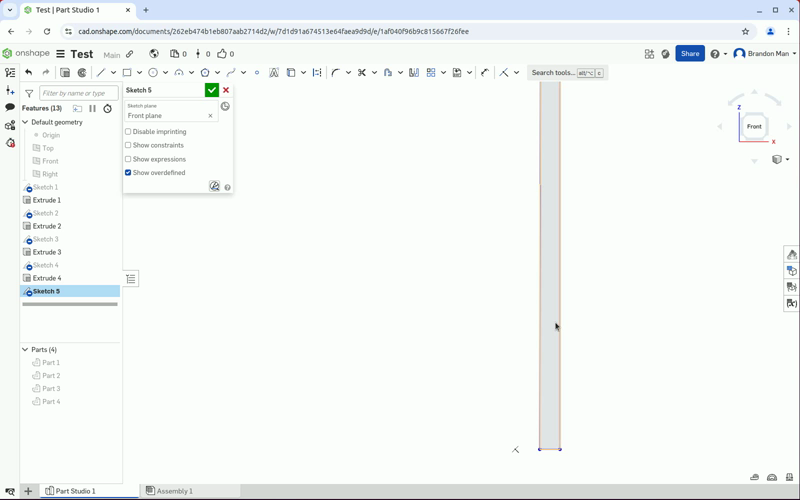
scroll(6)
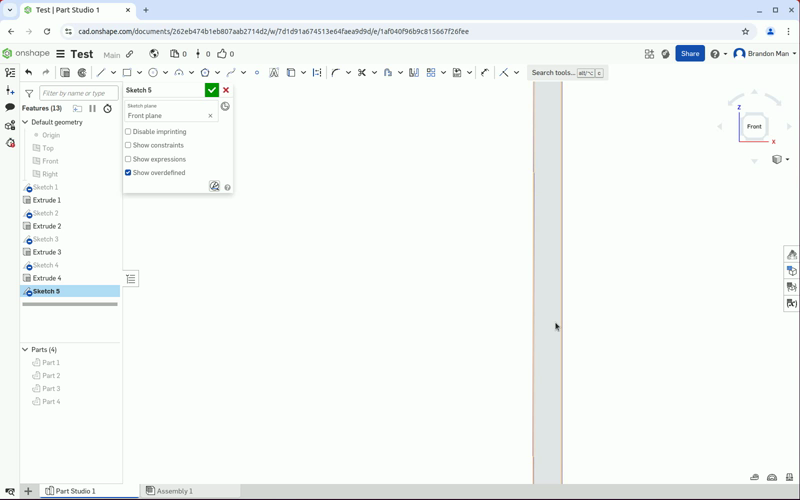
scroll(6)
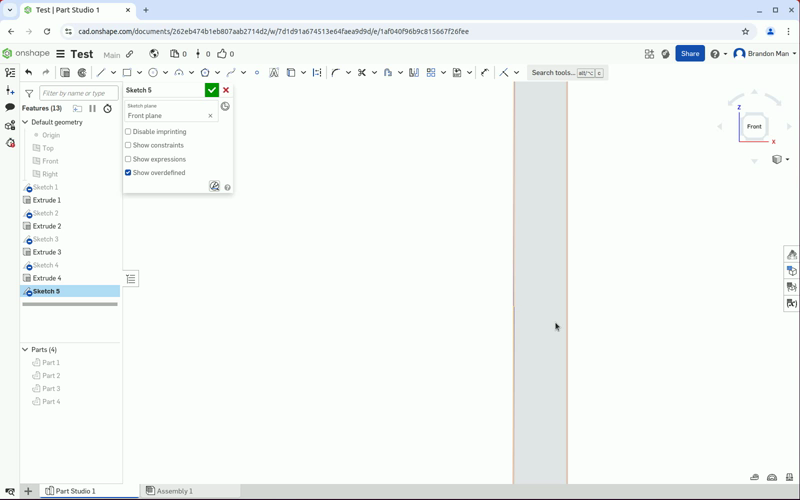
click(555, 322)
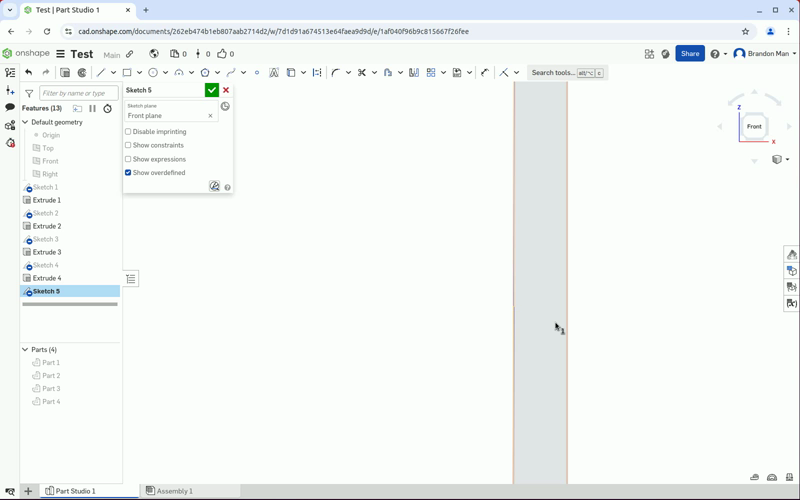
scroll(-6)
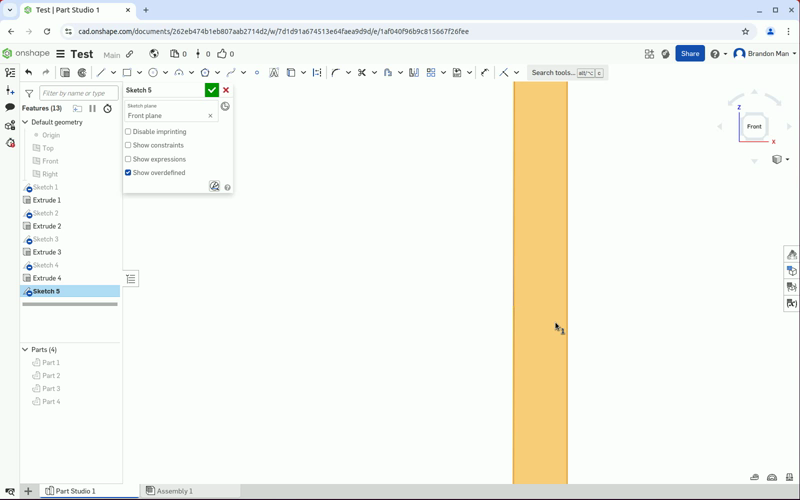
scroll(-6)
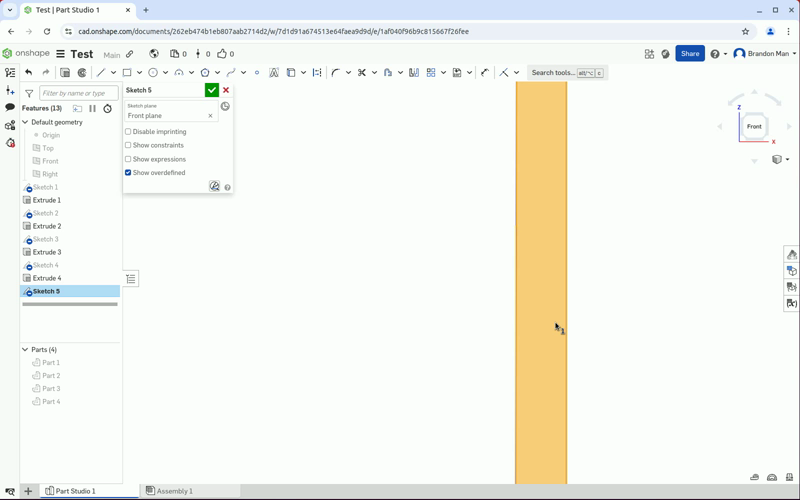
scroll(-6)
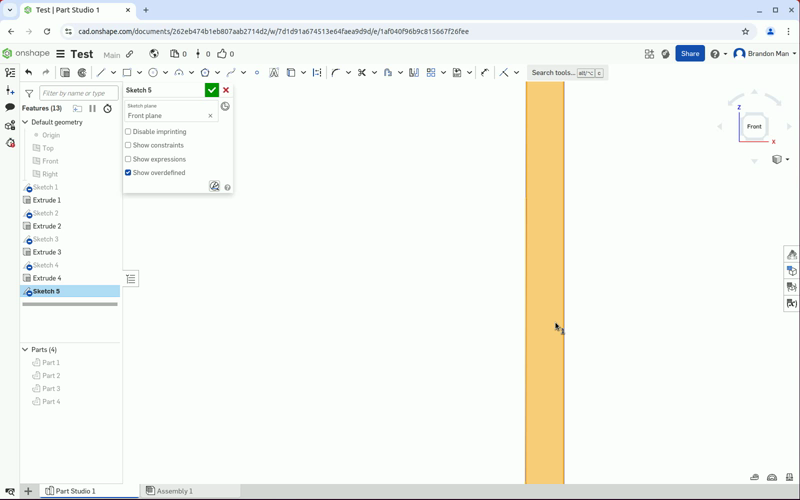
scroll(-6)
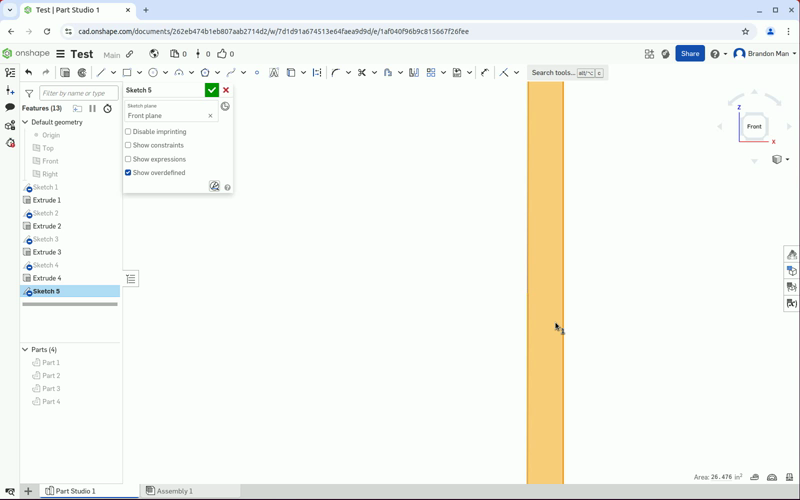
scroll(-6)
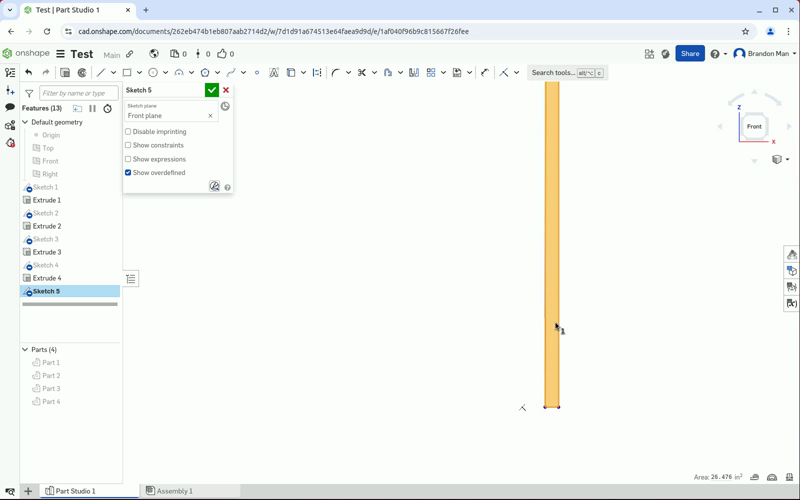
scroll(-6)
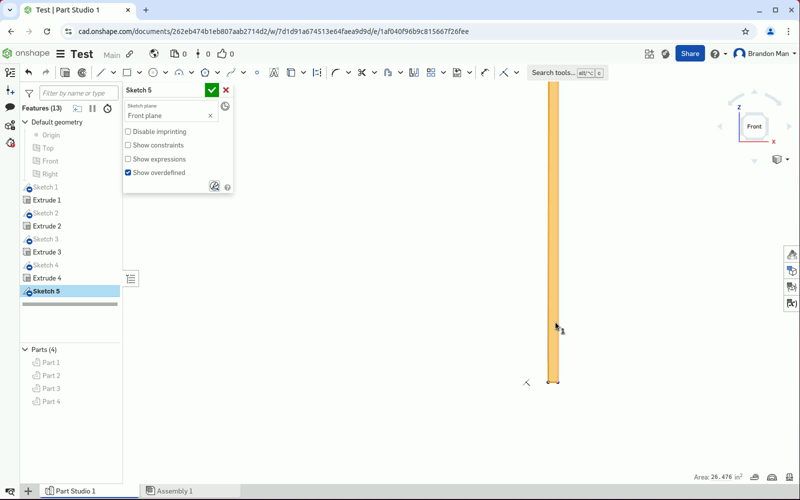
scroll(-6)
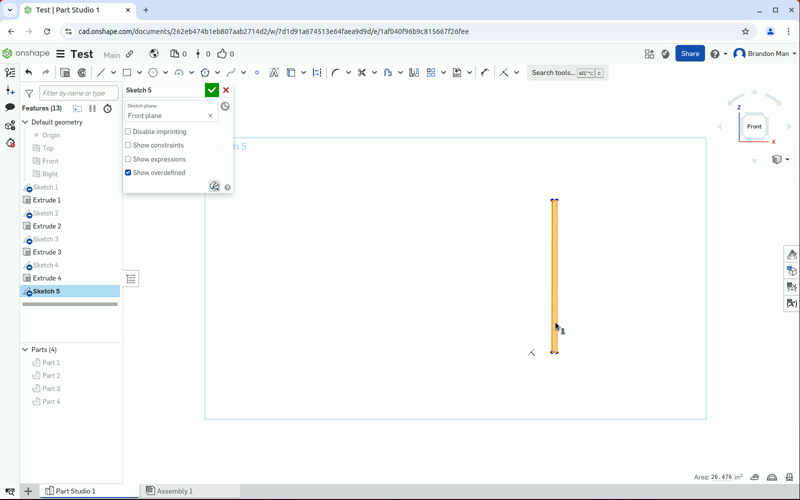
mouse_move(73, 352)
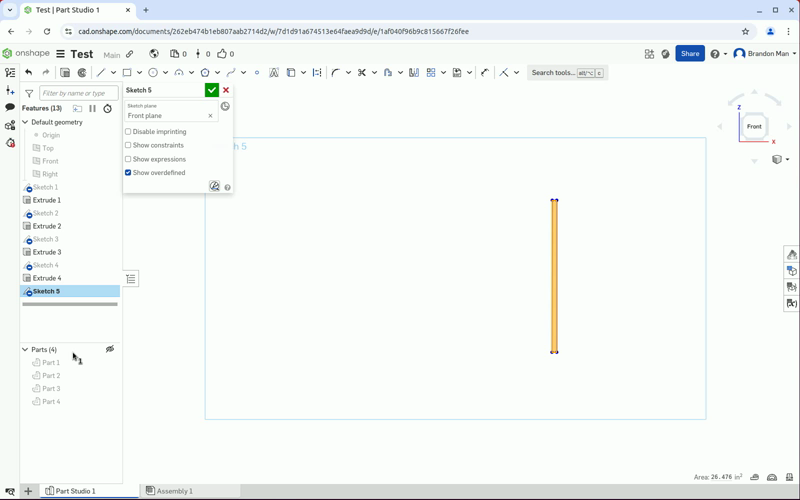
key(shift+y)
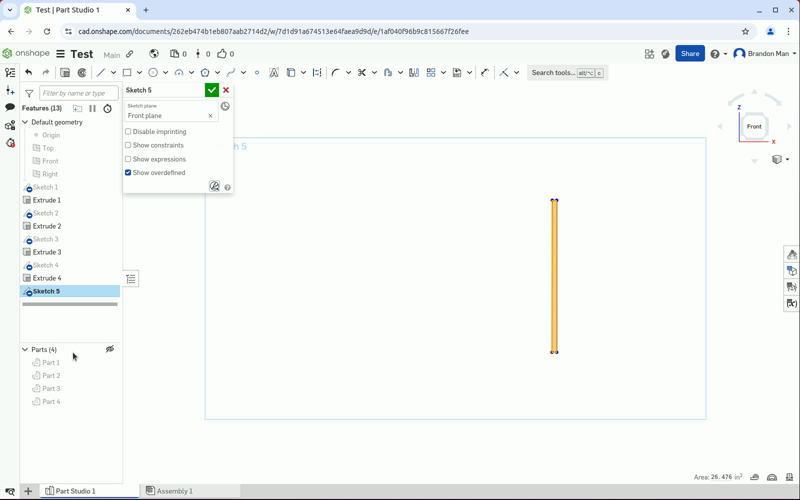
key(shift+e)
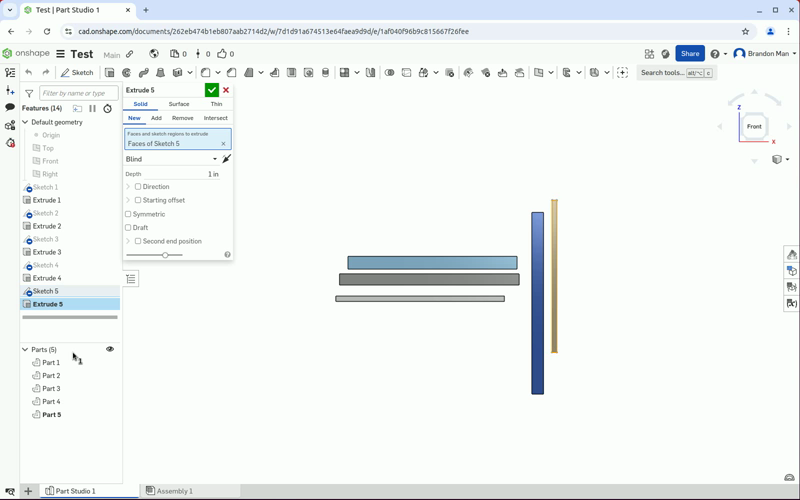
mouse_move(143, 106)
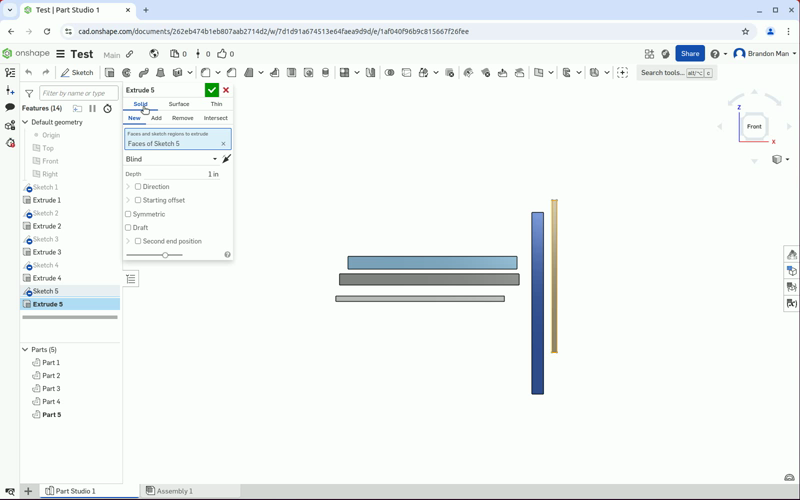
click(143, 106)
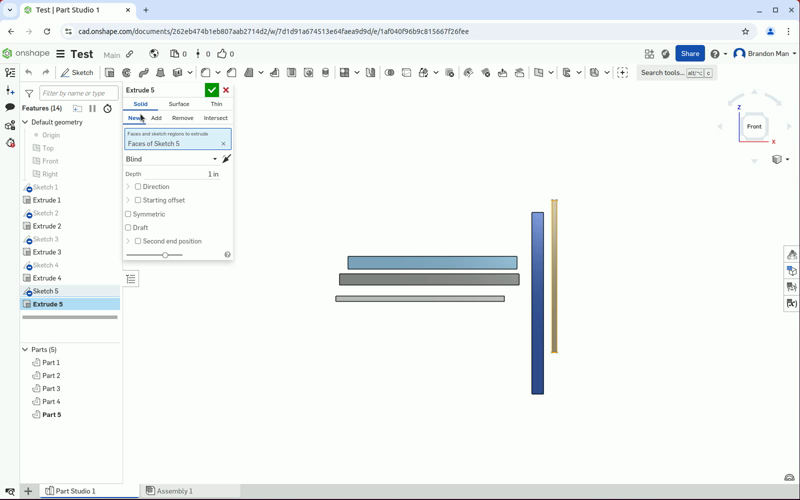
mouse_move(137, 120)
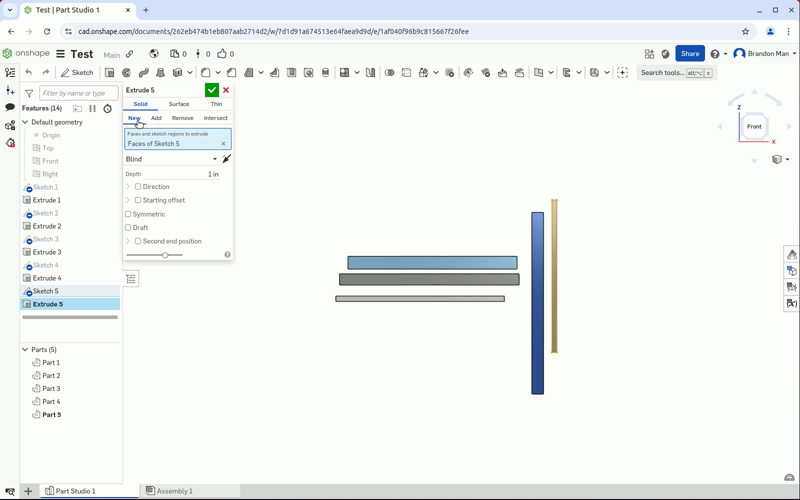
click(137, 120)
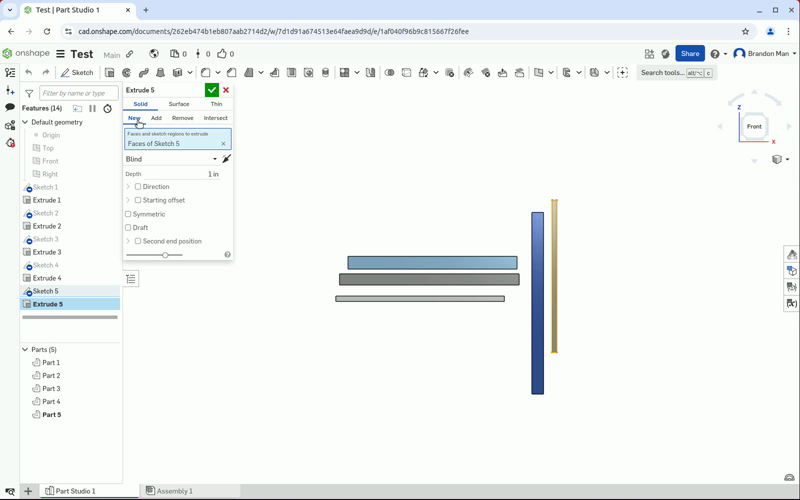
key(tab, 4)
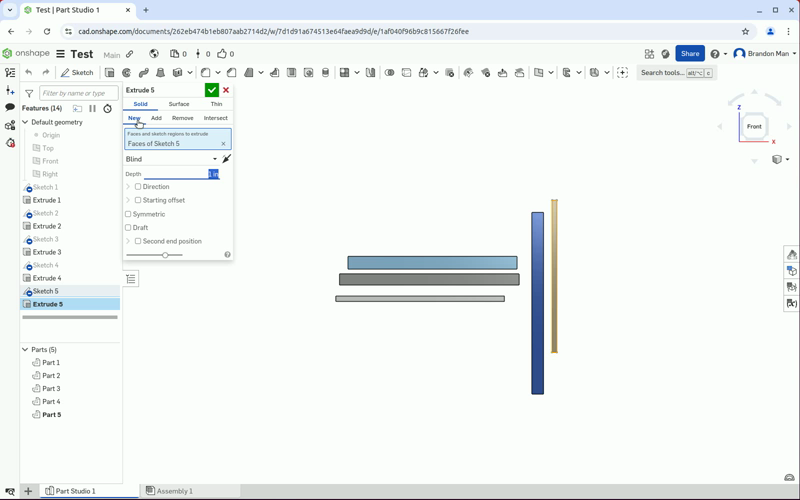
text(0.963)
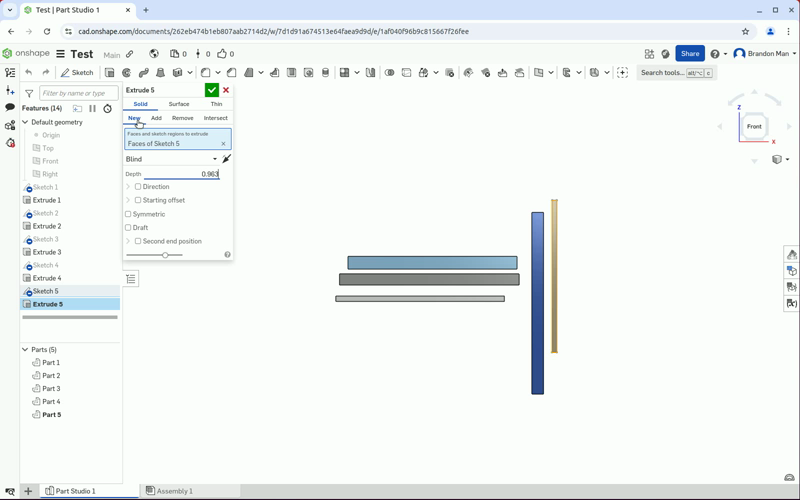
key(enter)
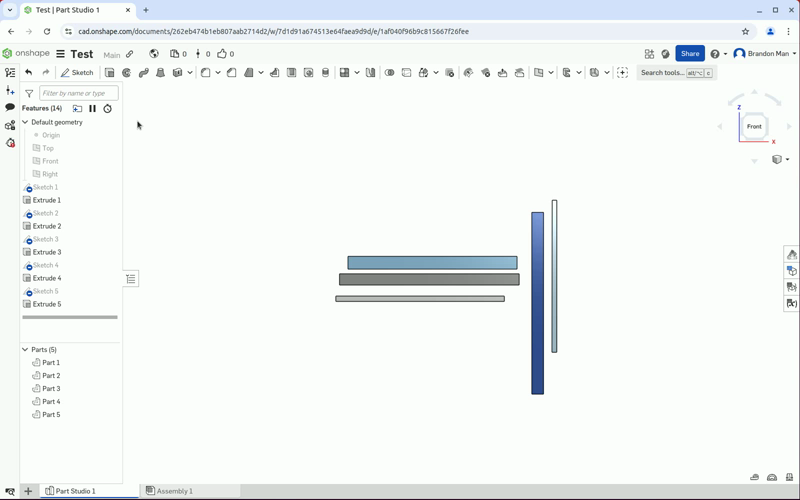
key(shift+h)
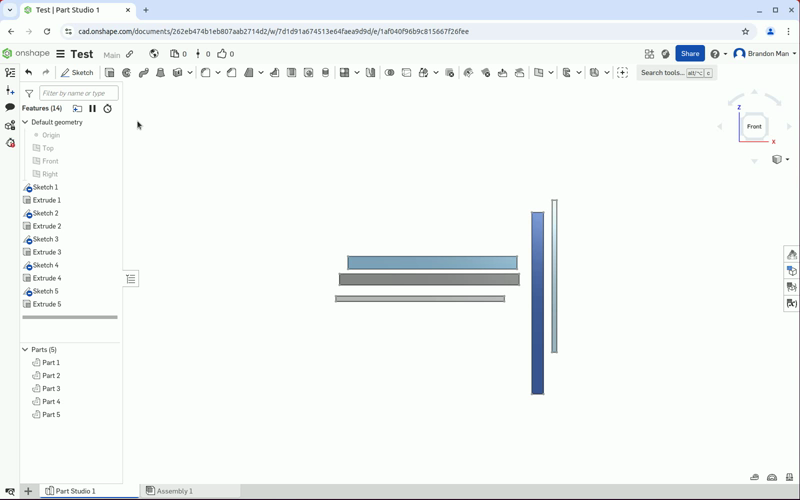
key(shift+h)
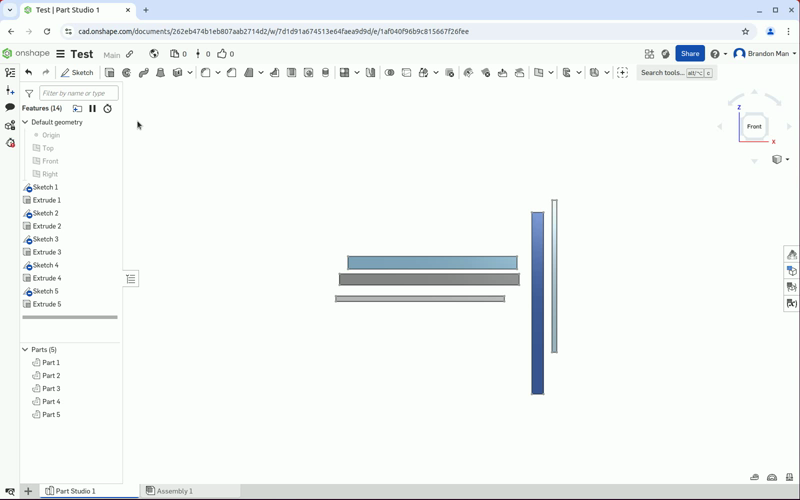
key(shift+7)
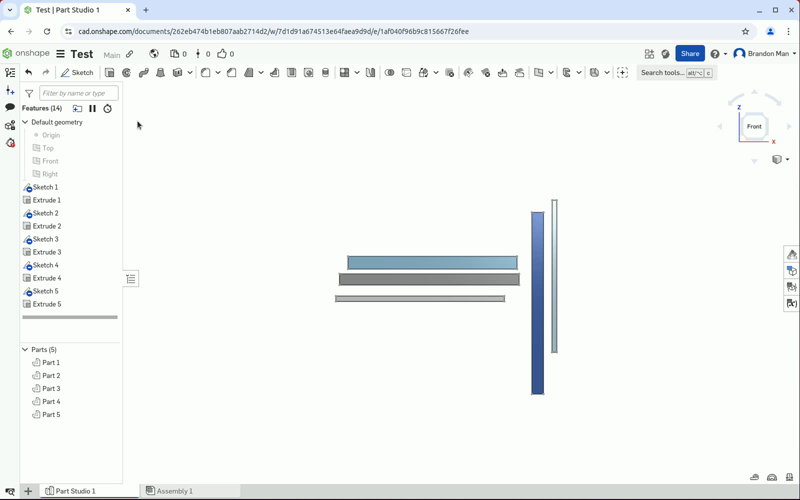
key(left, 2)
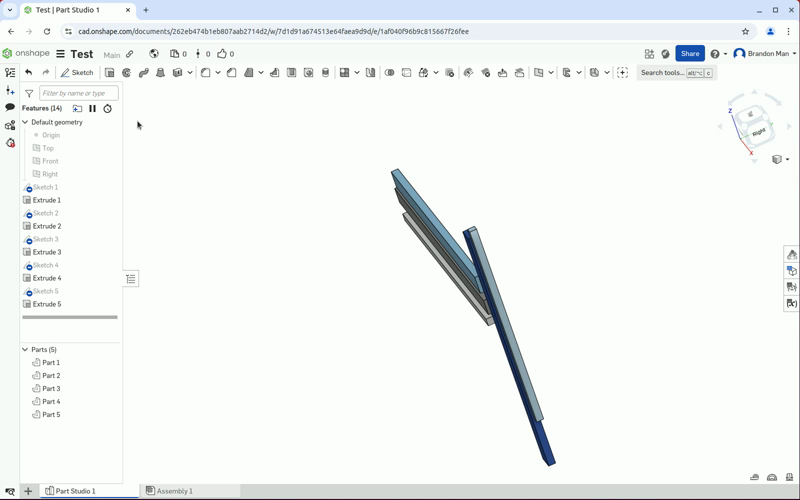
key(down, 2)
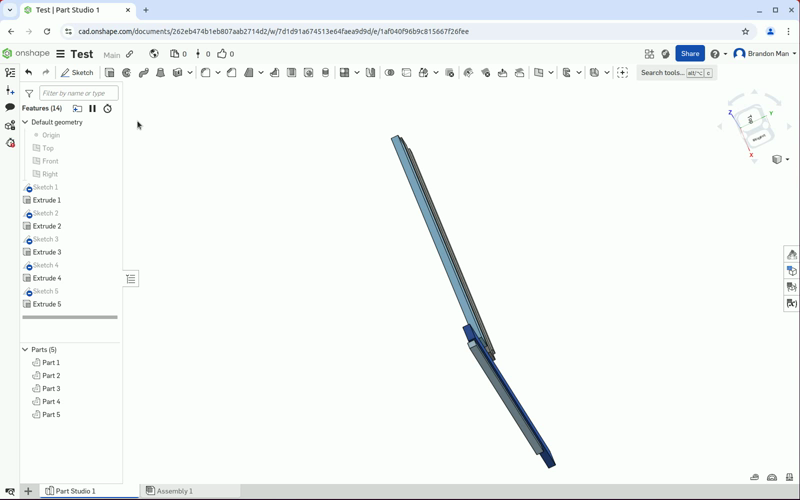
key(up, 2)
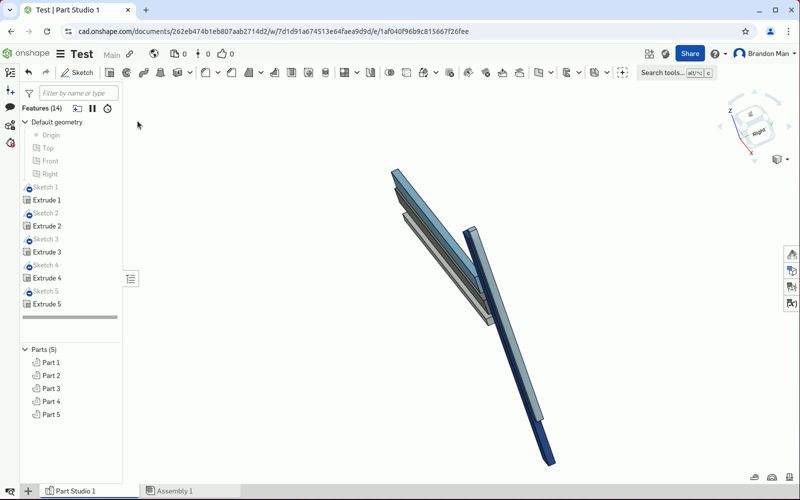
key(right, 2)
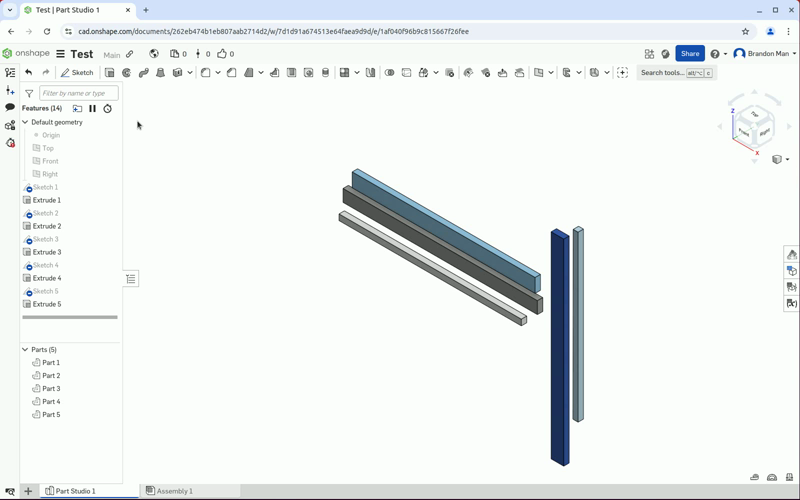
mouse_move(73, 189)
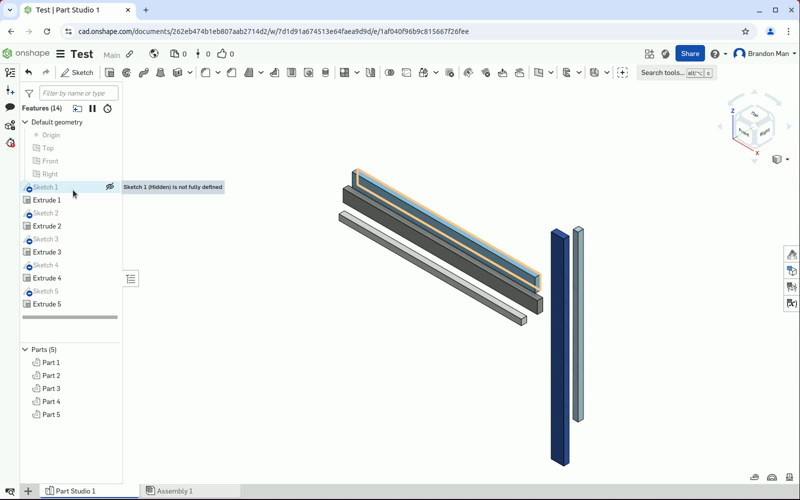
click(73, 189)